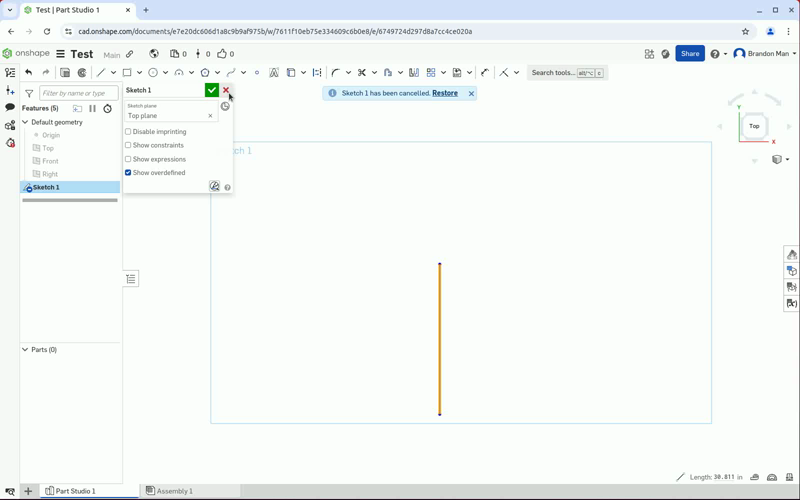
key(shift+h)
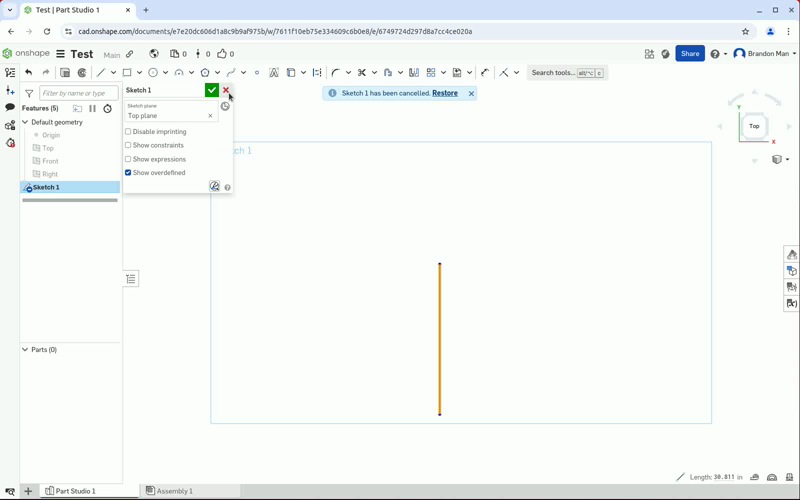
key(shift+s)
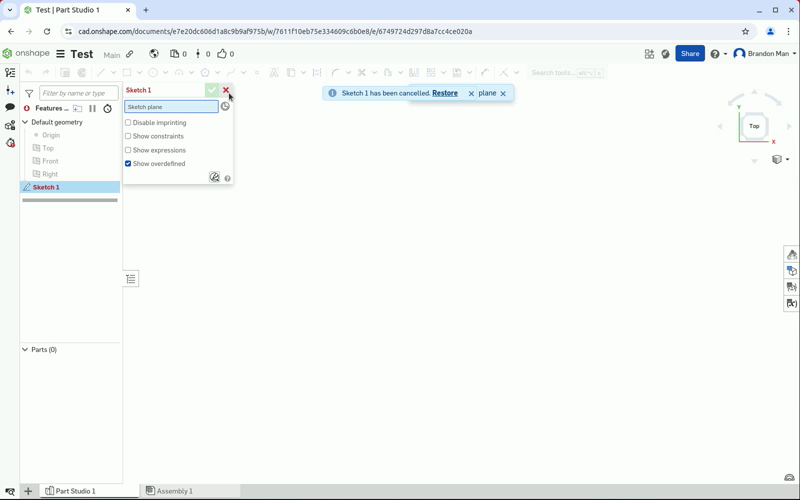
mouse_move(73, 150)
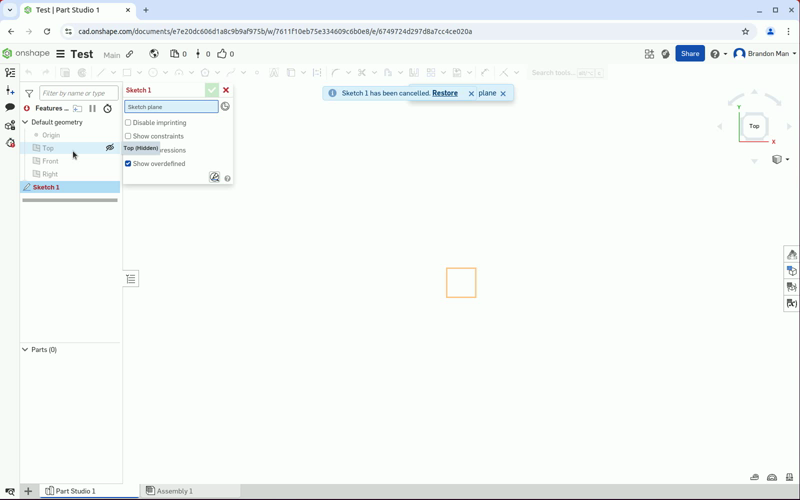
click(73, 150)
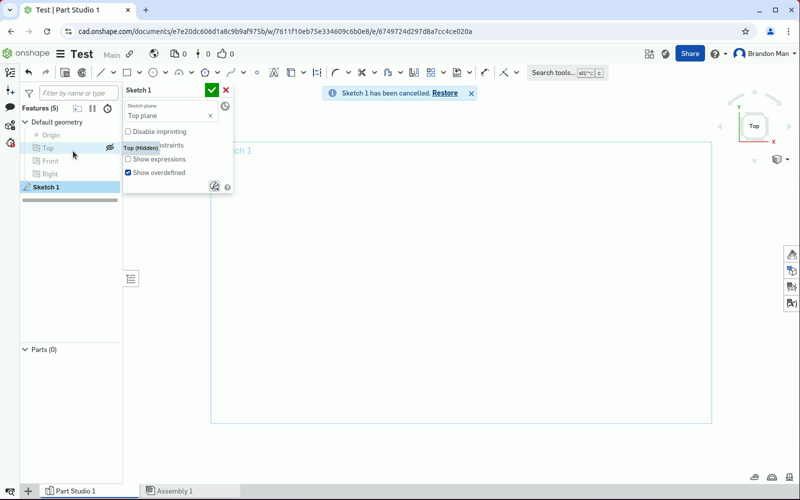
mouse_move(73, 352)
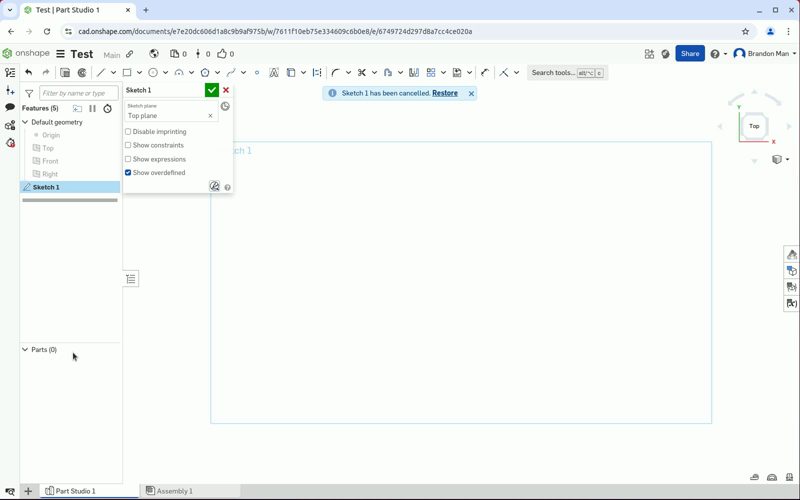
key(y)
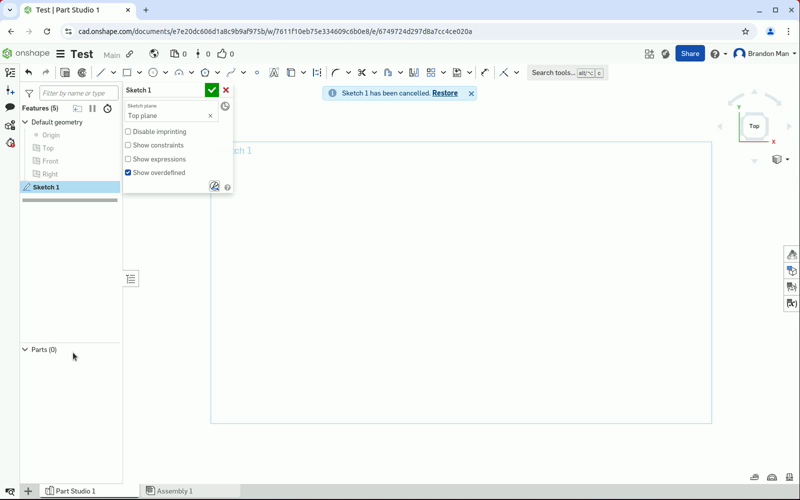
key(l)
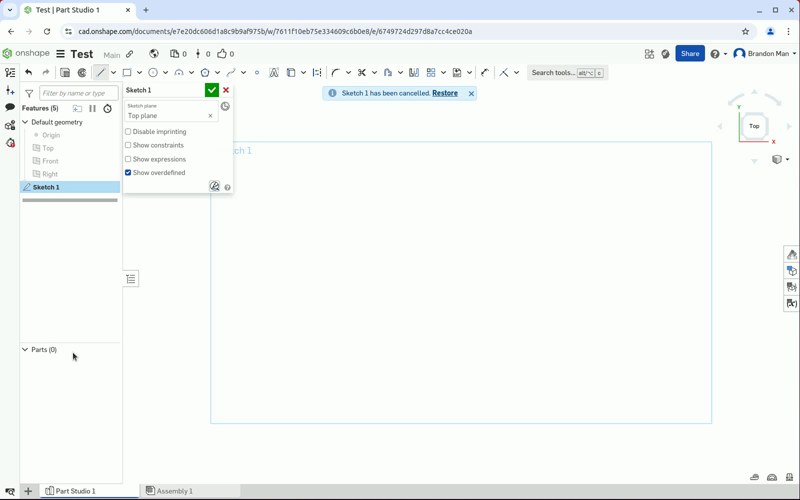
key_down(shift)
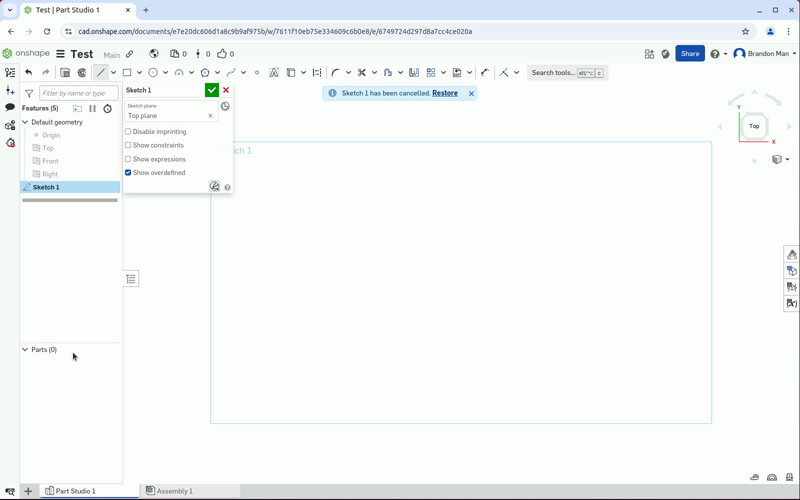
mouse_move(401, 374)
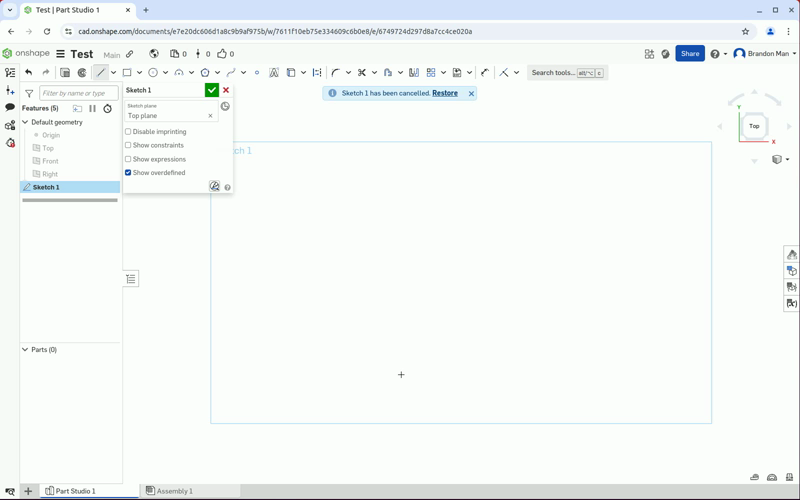
click(401, 374)
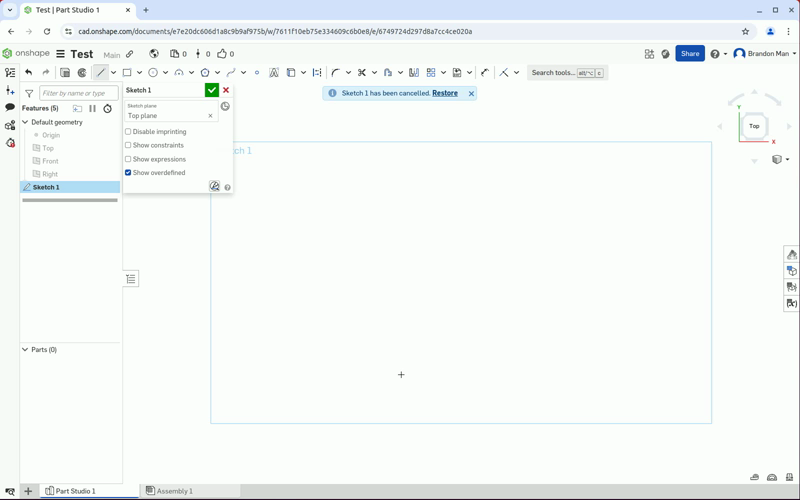
key_up(shift)
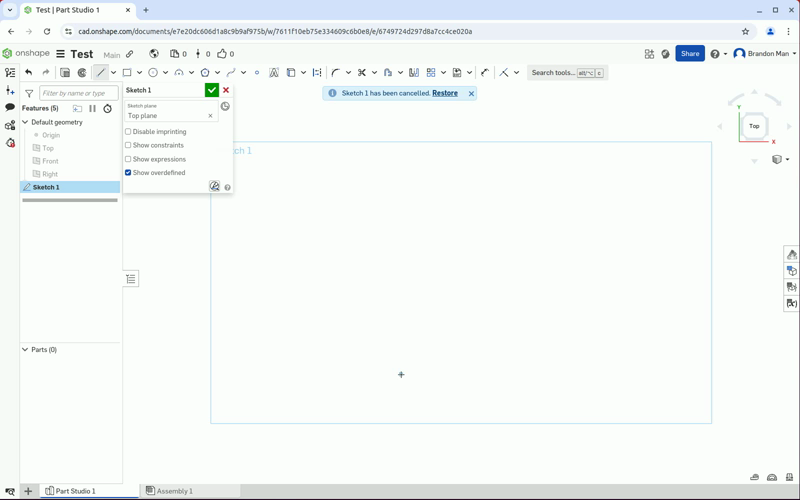
key_down(shift)
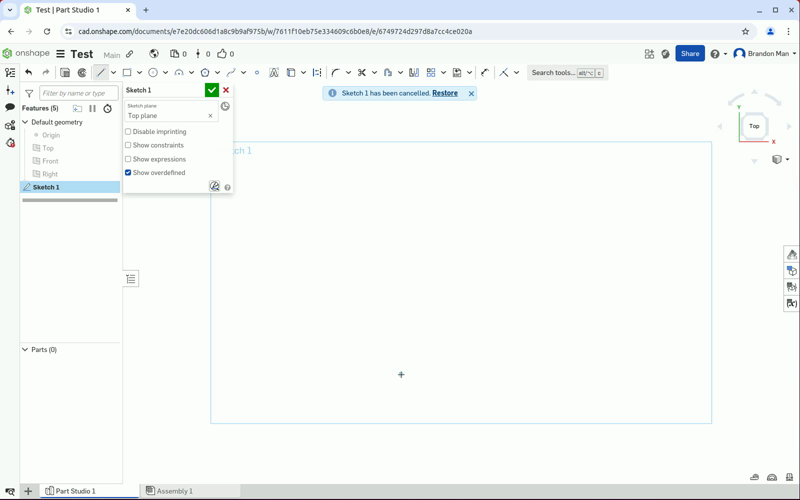
mouse_move(520, 374)
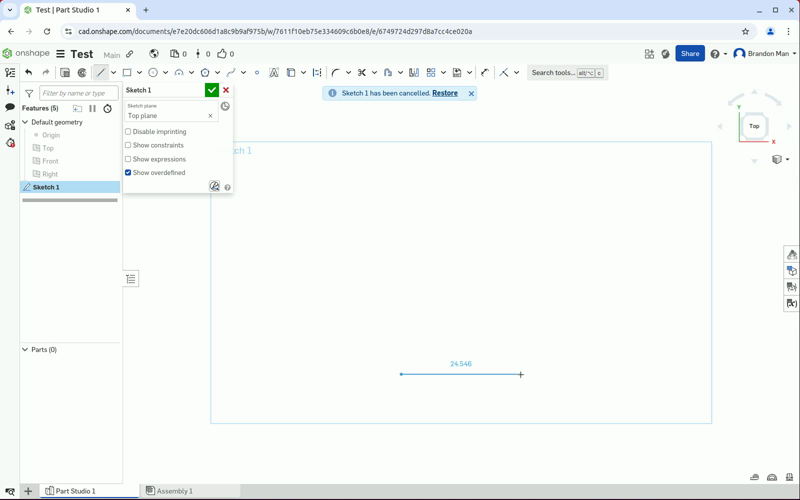
click(520, 374)
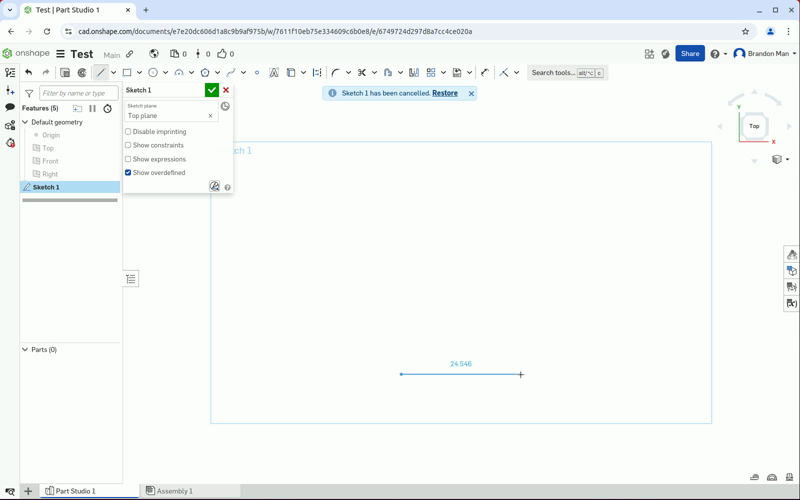
key_up(shift)
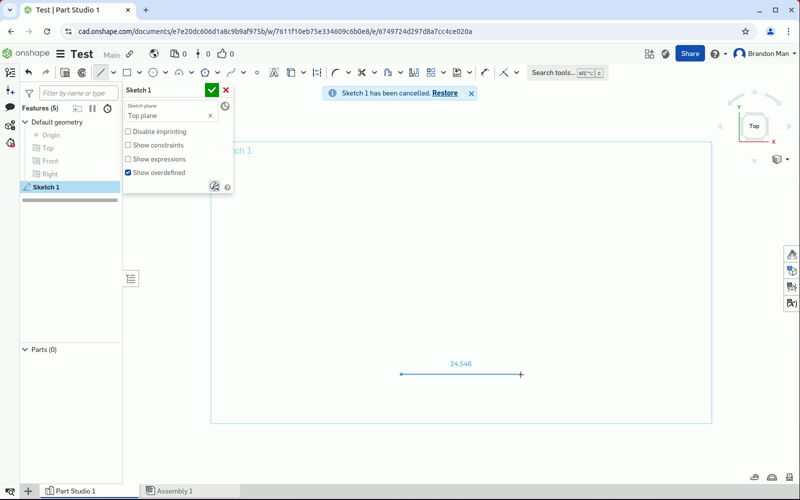
key_down(shift)
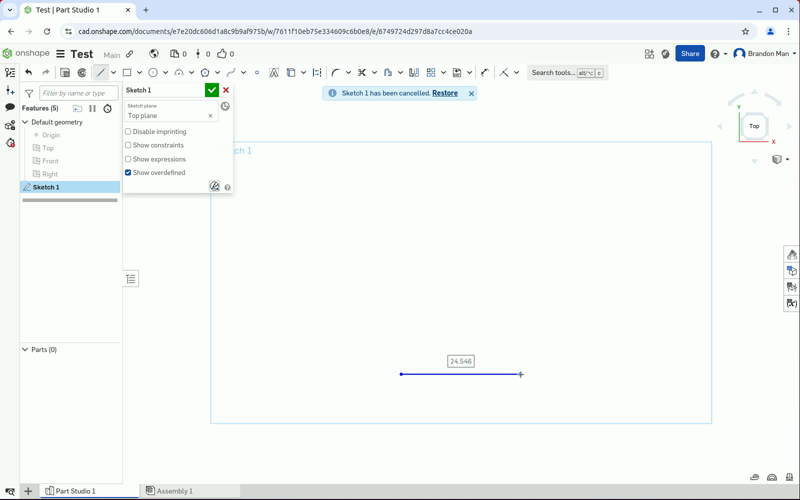
mouse_move(520, 191)
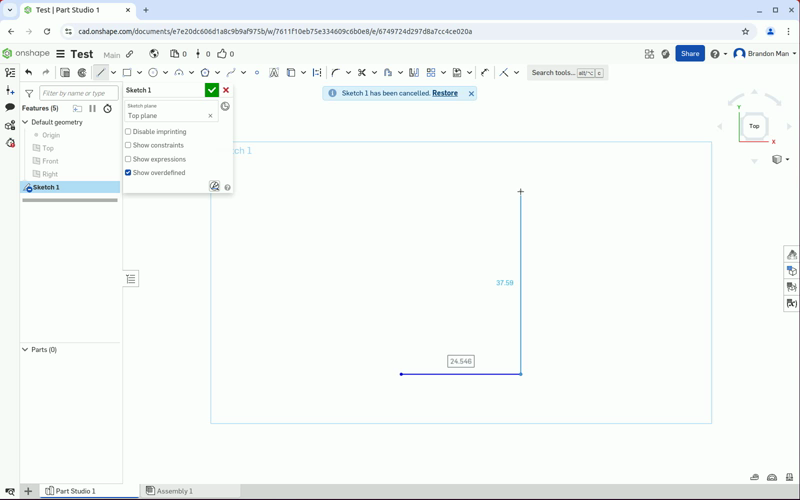
click(520, 191)
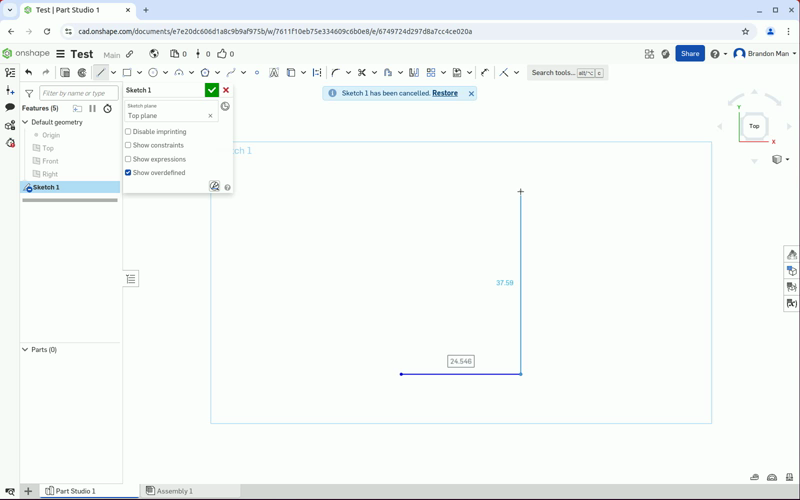
key_up(shift)
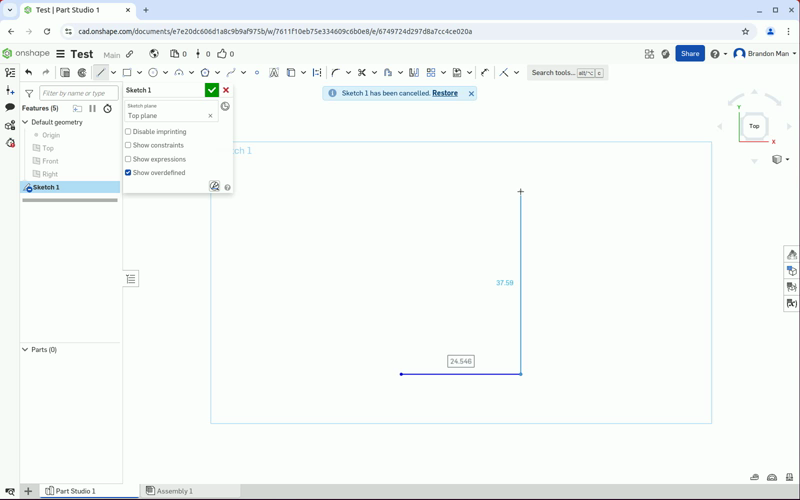
key_down(shift)
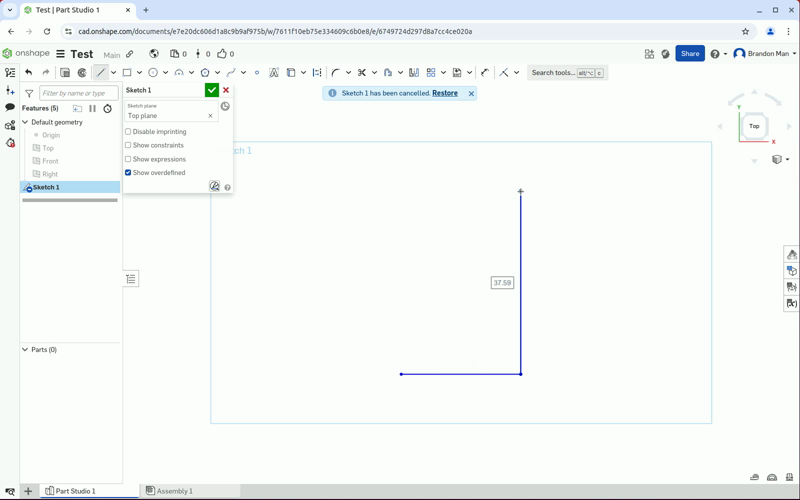
mouse_move(401, 191)
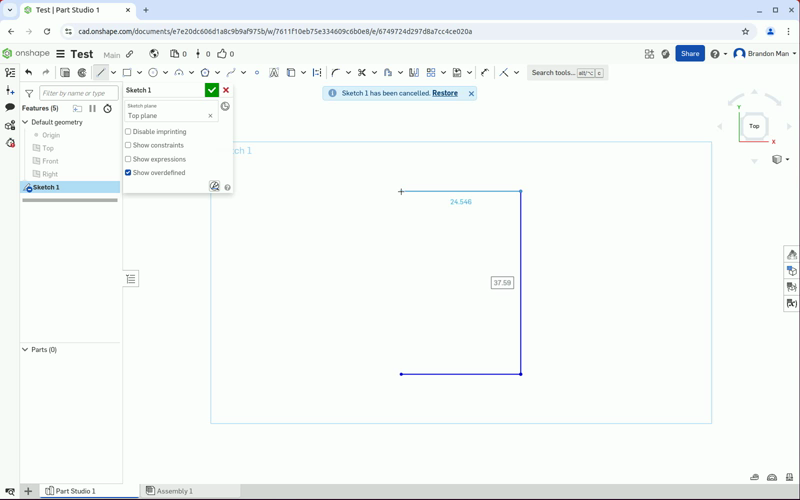
click(401, 191)
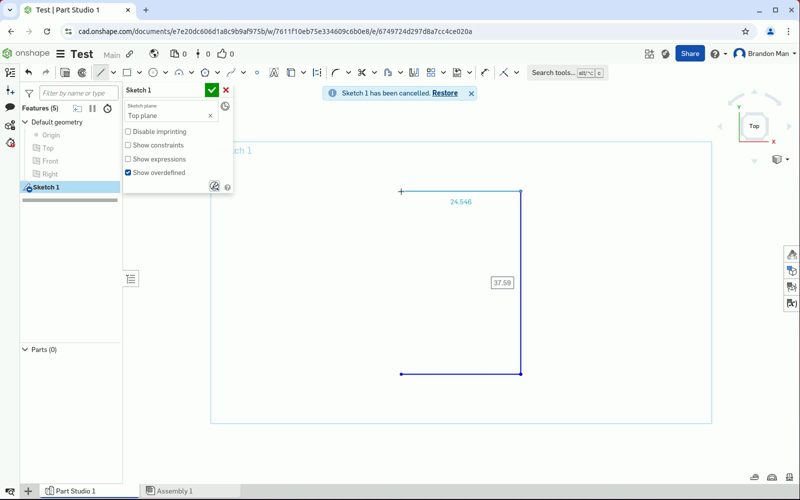
key_up(shift)
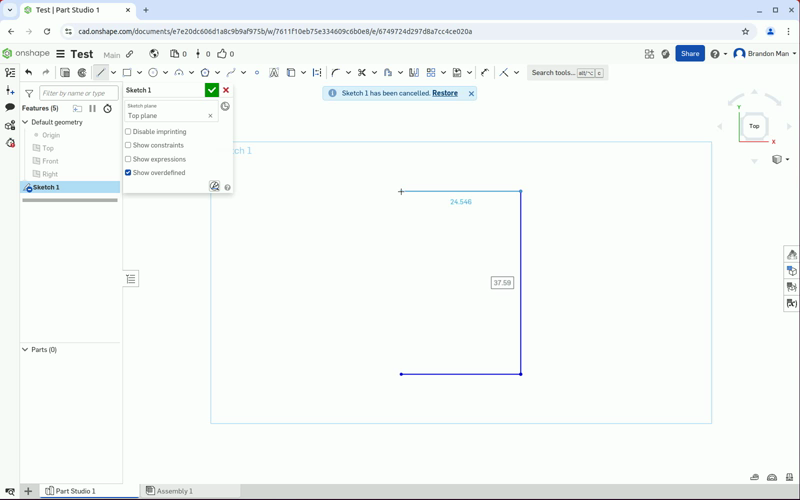
key_down(shift)
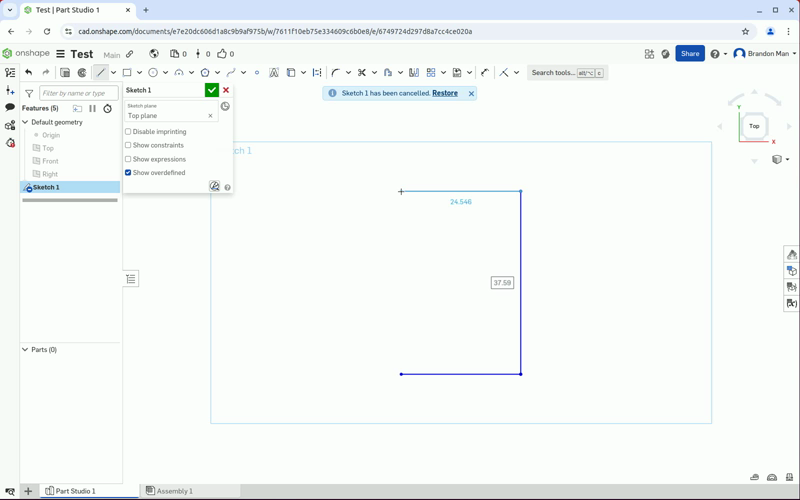
mouse_move(401, 374)
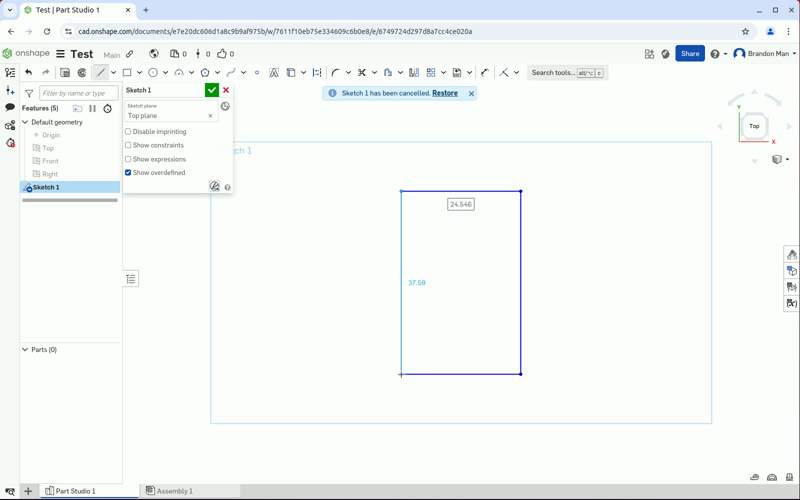
key_up(shift)
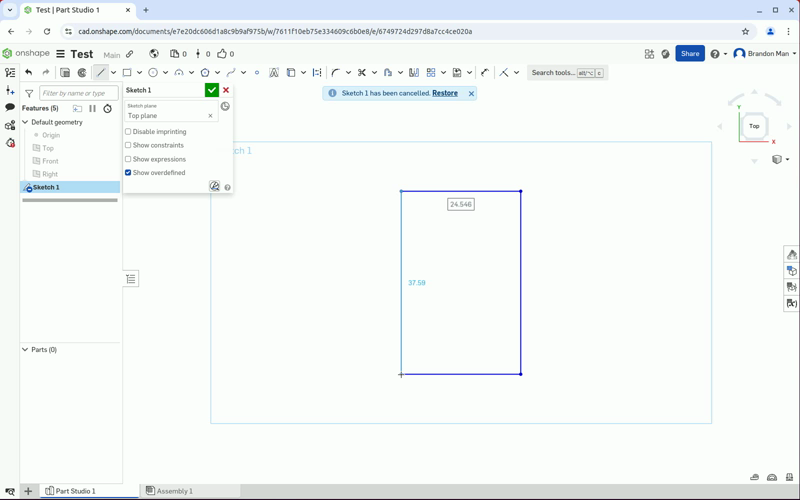
click(401, 374)
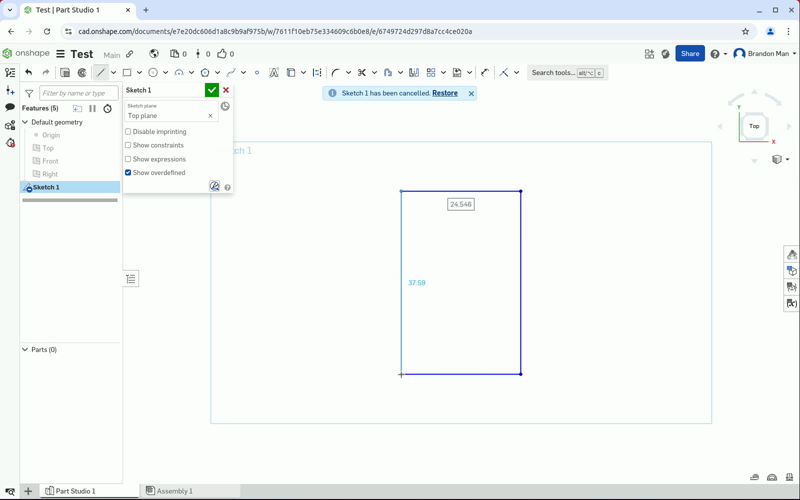
key(esc)
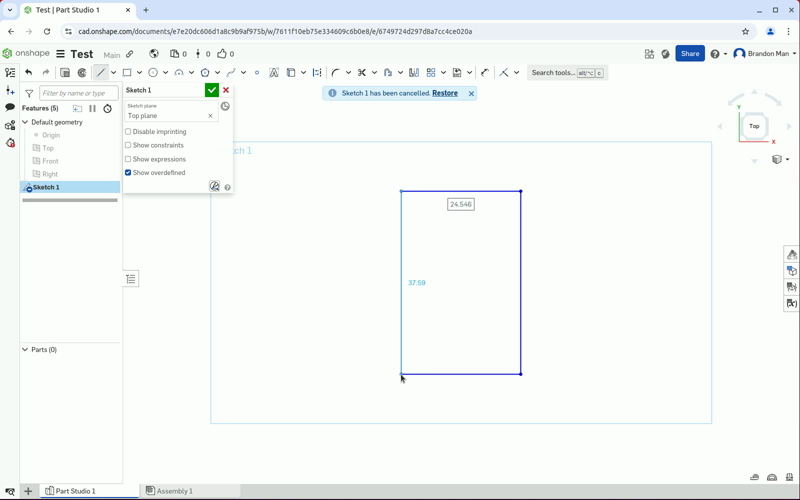
key(c)
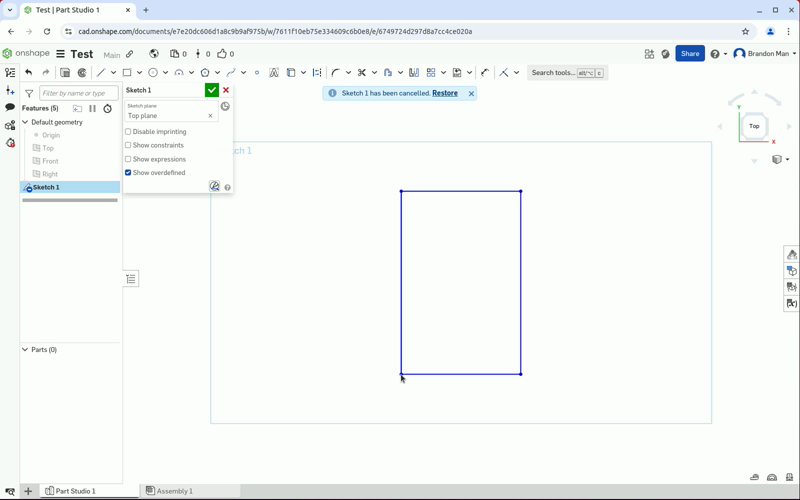
key_down(shift)
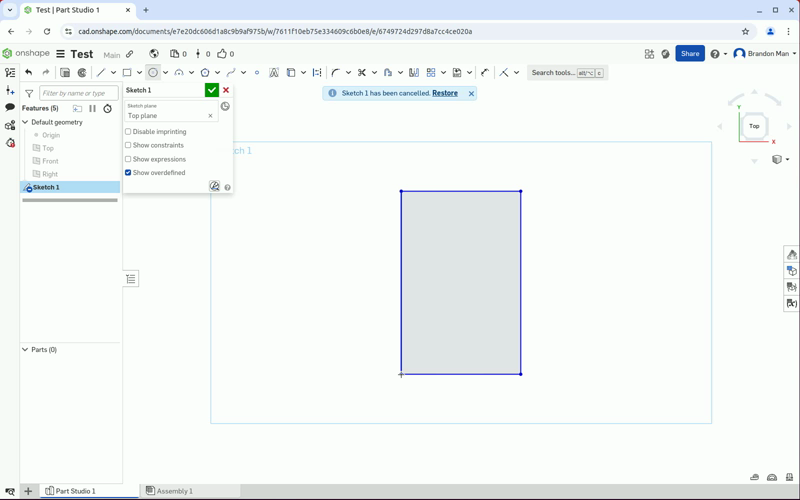
mouse_move(410, 198)
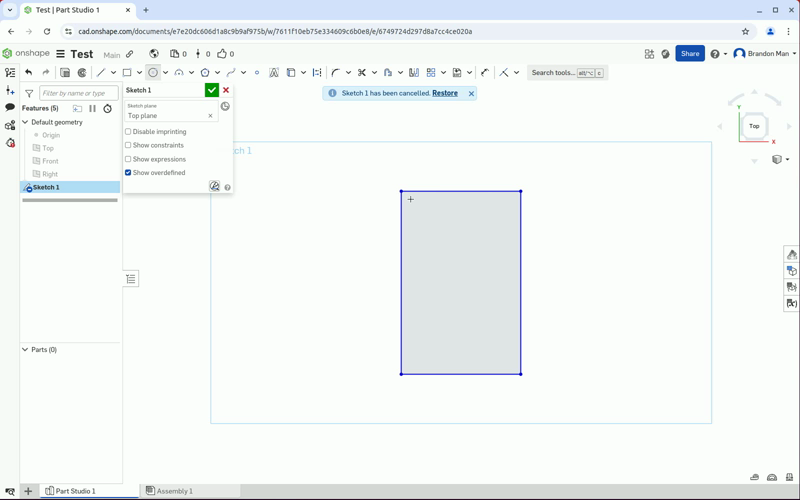
click(410, 198)
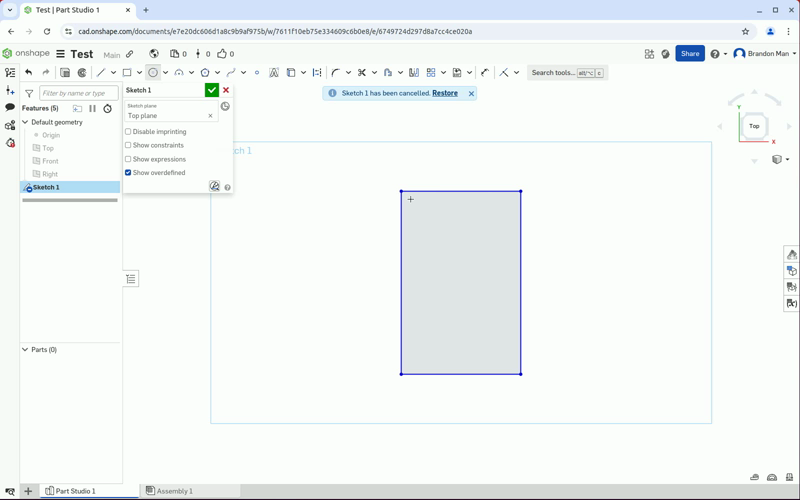
key_up(shift)
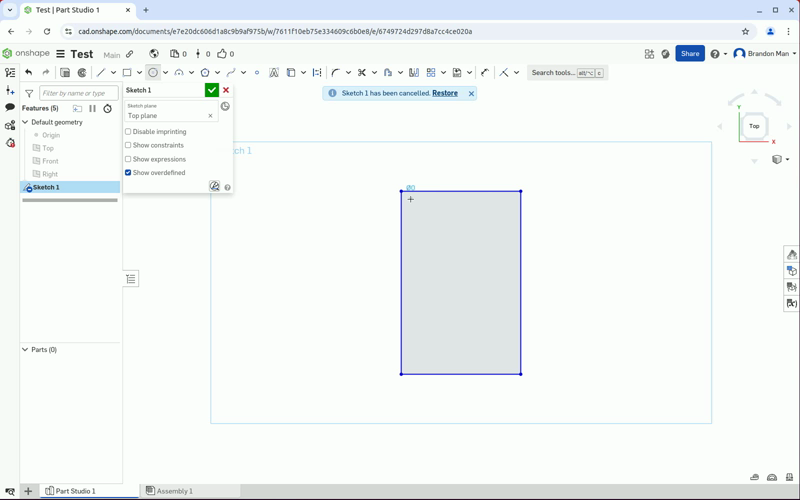
mouse_move(416, 198)
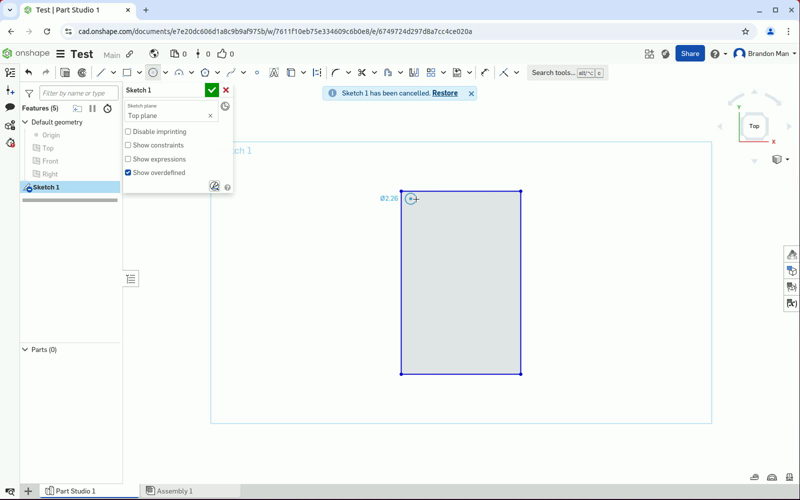
click(416, 198)
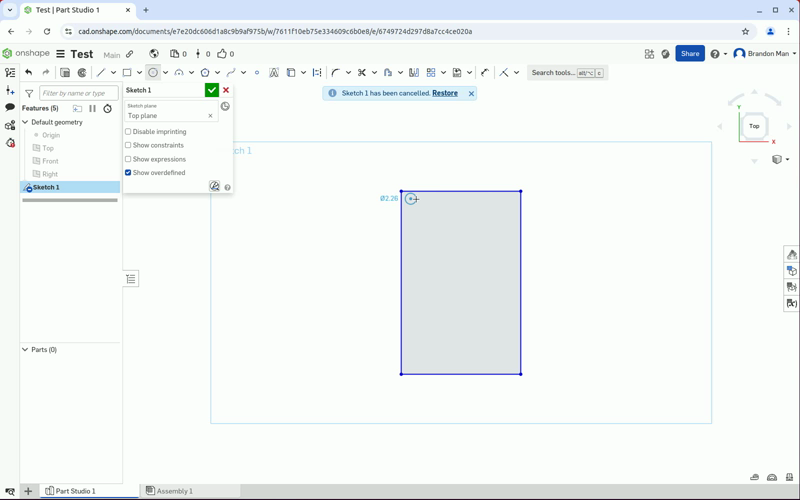
key(esc)
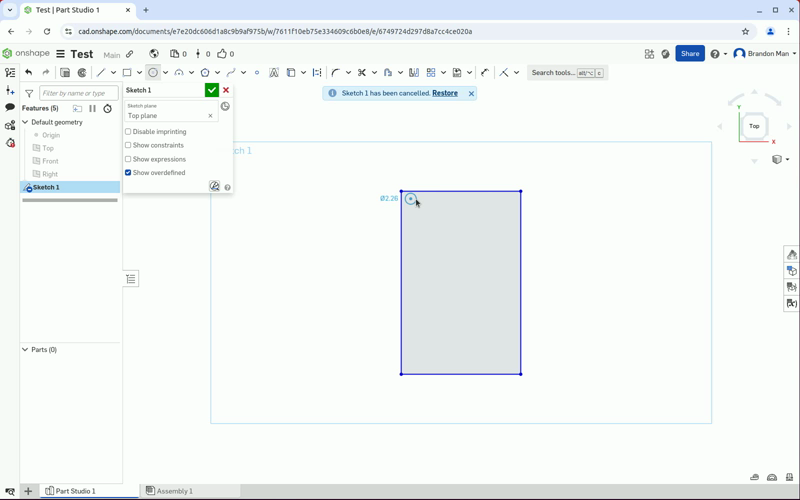
key(c)
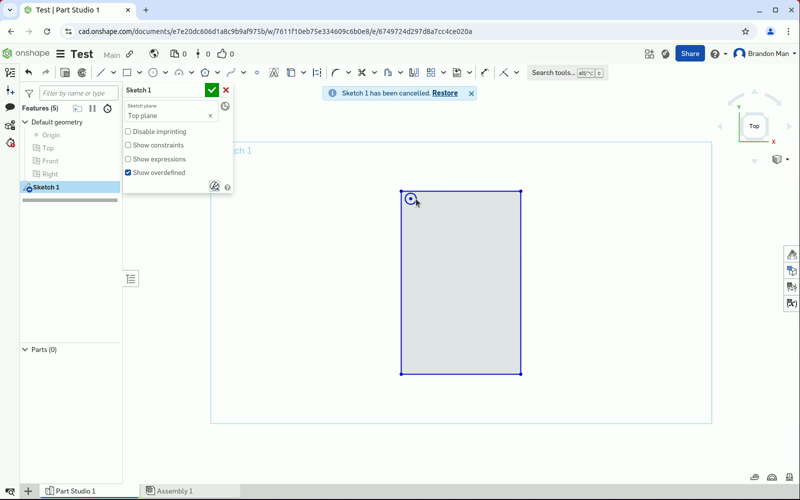
key_down(shift)
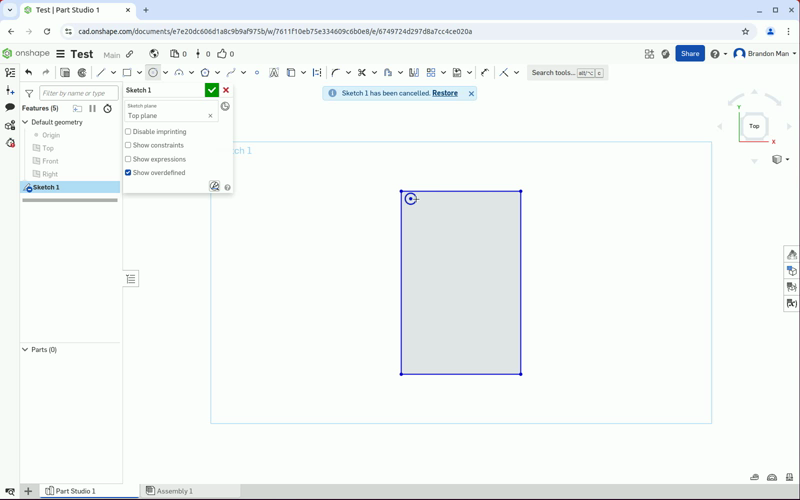
mouse_move(510, 198)
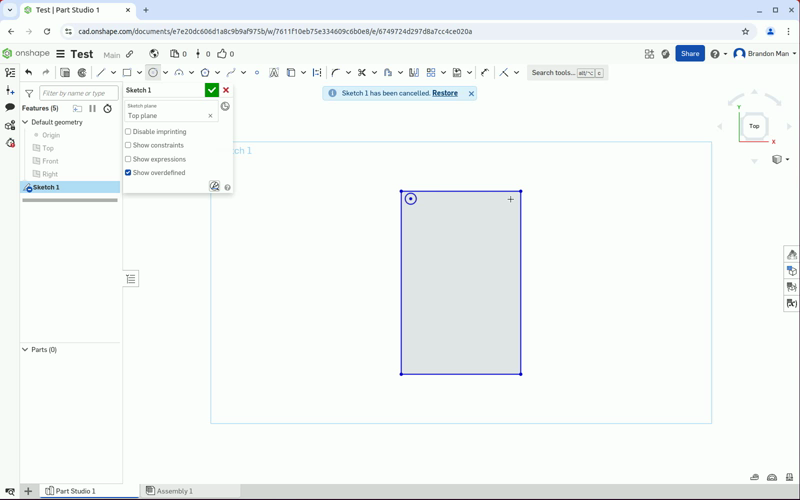
click(510, 198)
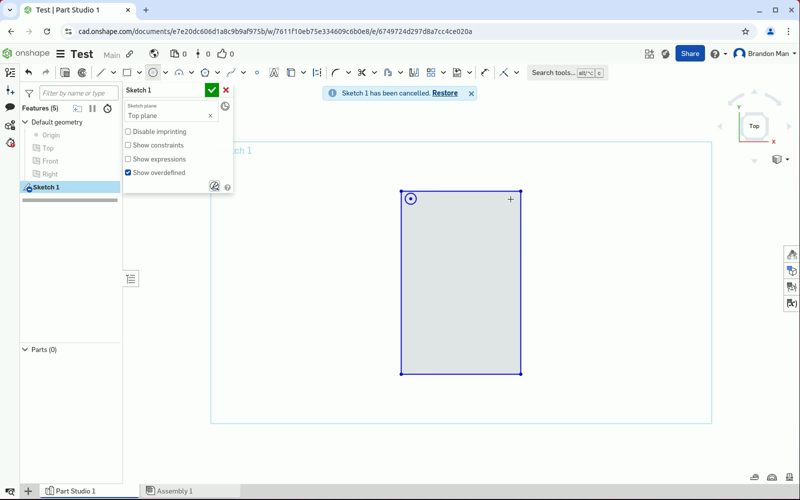
key_up(shift)
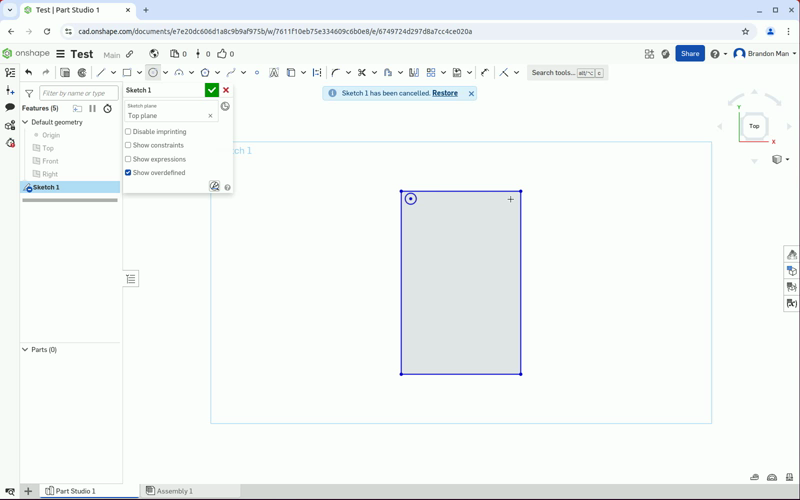
mouse_move(516, 198)
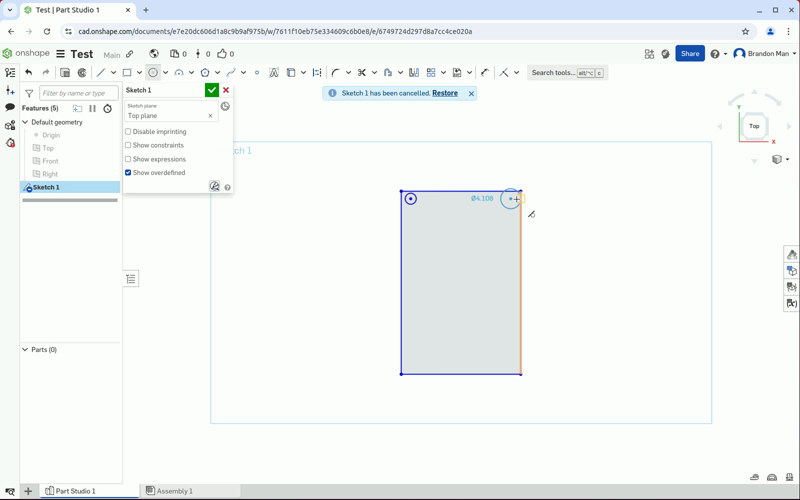
click(516, 198)
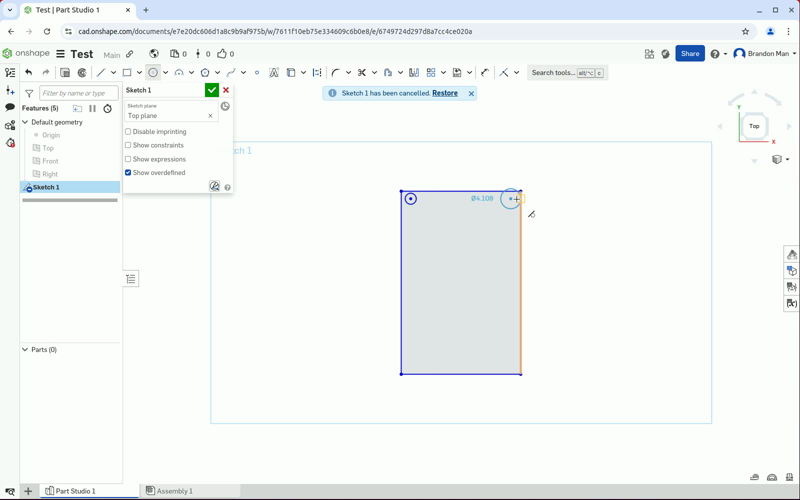
key(esc)
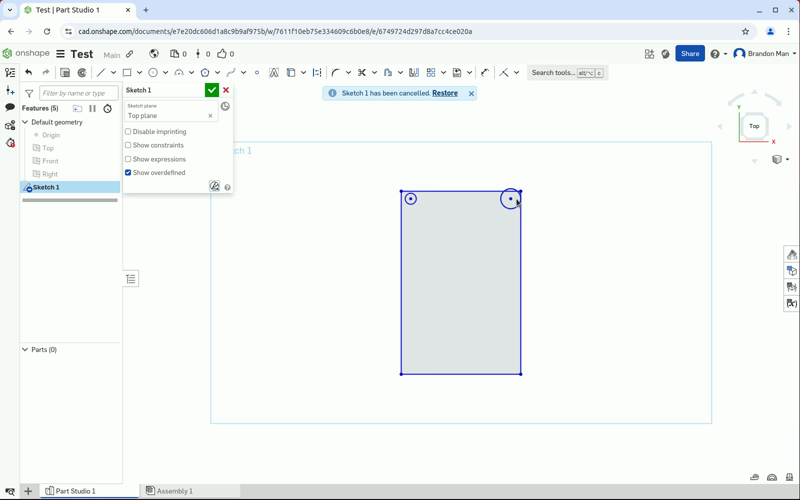
mouse_move(454, 271)
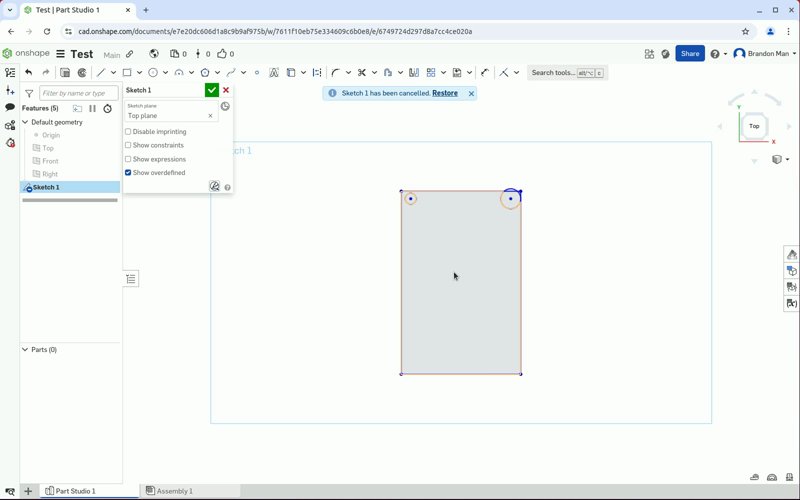
click(454, 271)
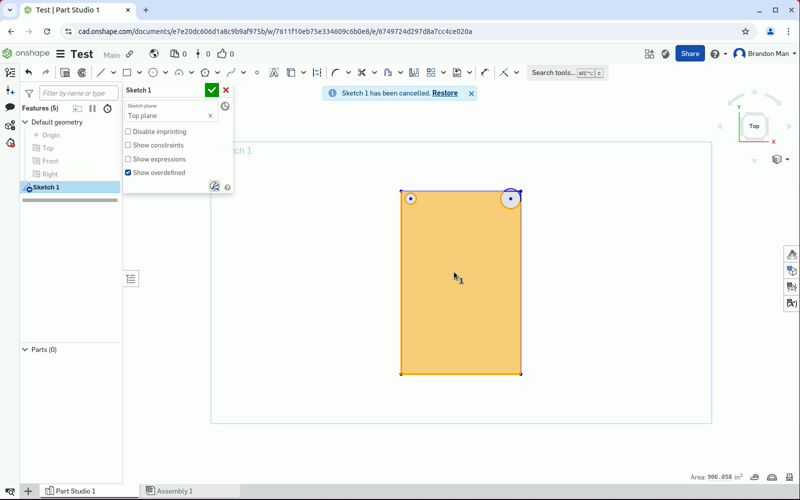
mouse_move(73, 352)
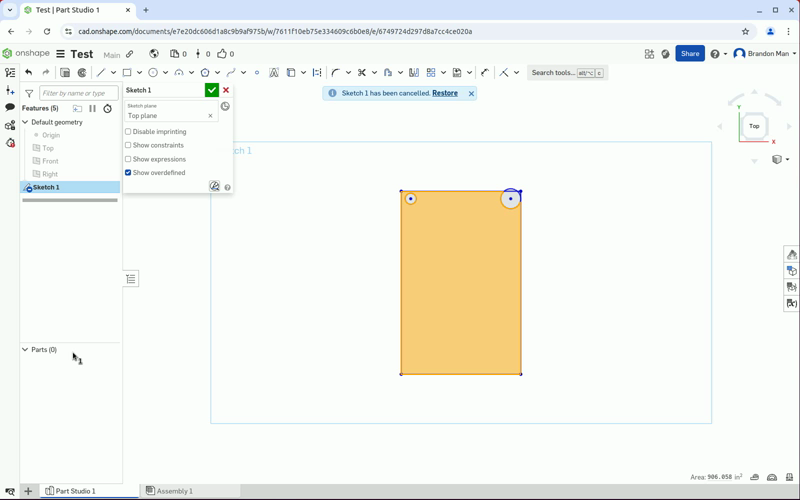
key(shift+y)
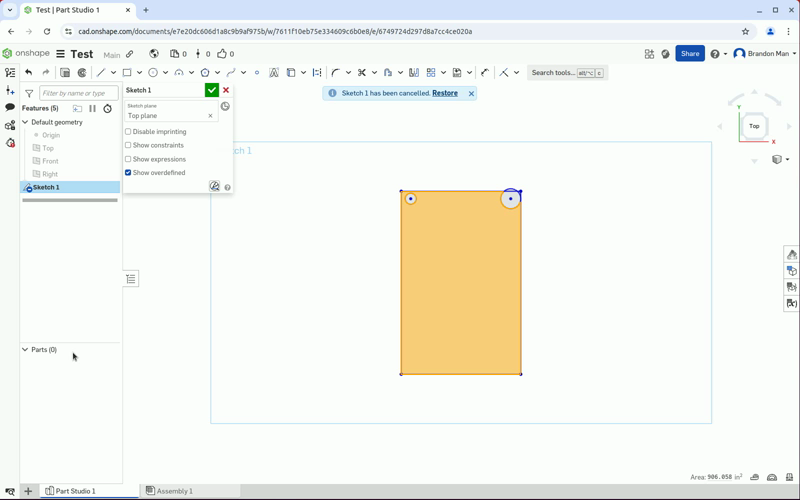
key(shift+e)
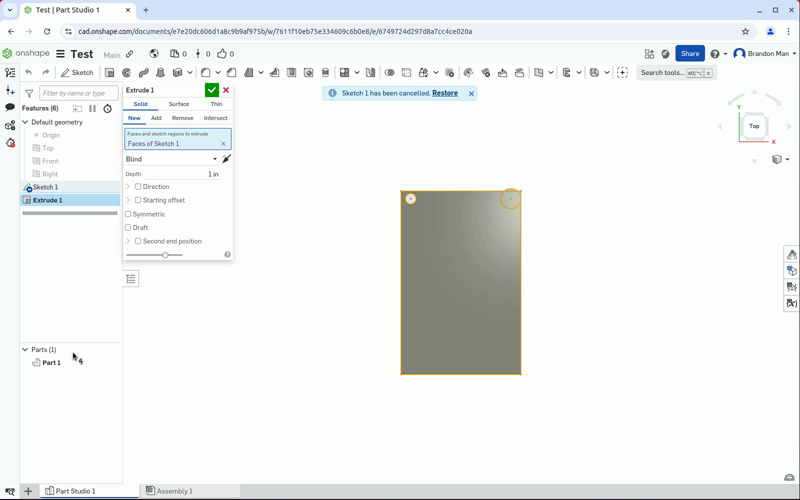
mouse_move(143, 106)
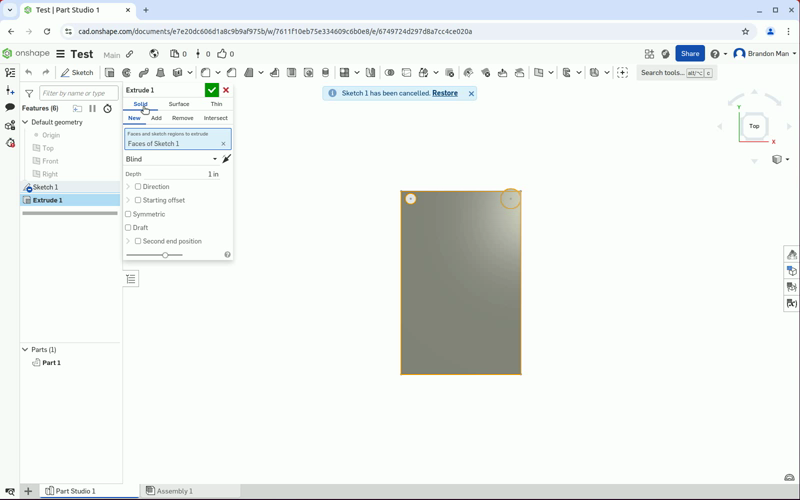
click(143, 106)
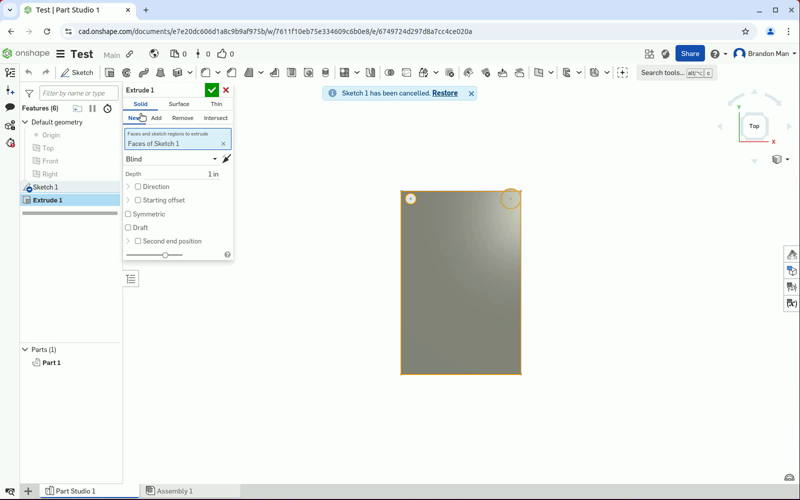
mouse_move(137, 120)
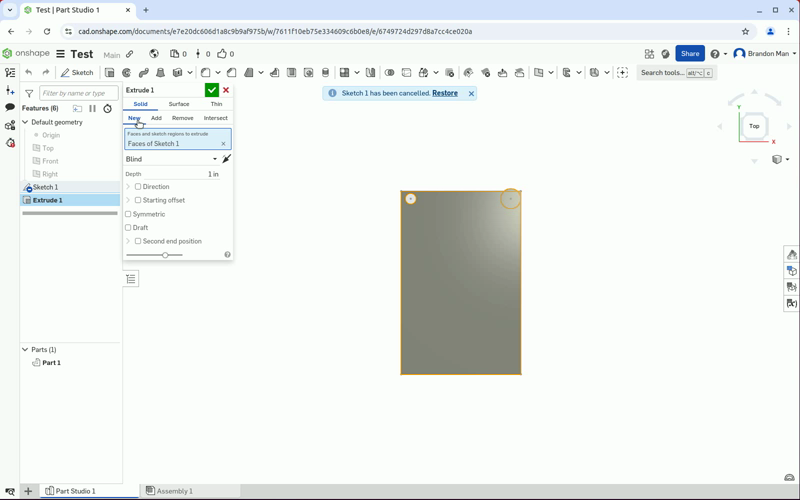
click(137, 120)
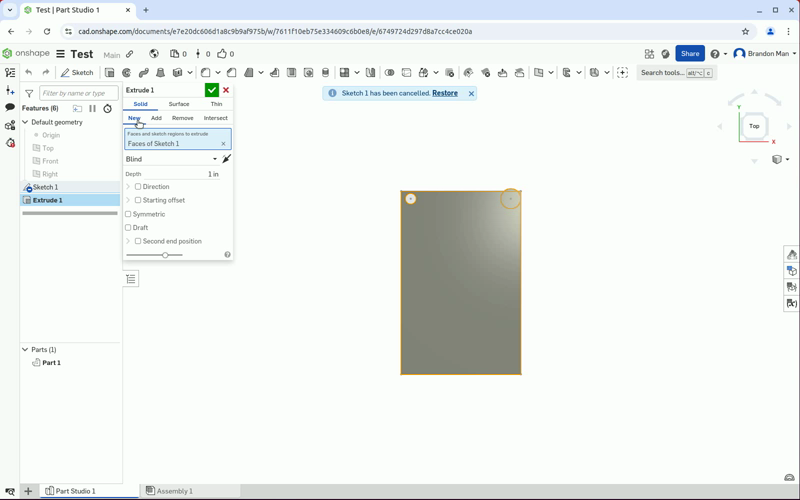
key(tab, 4)
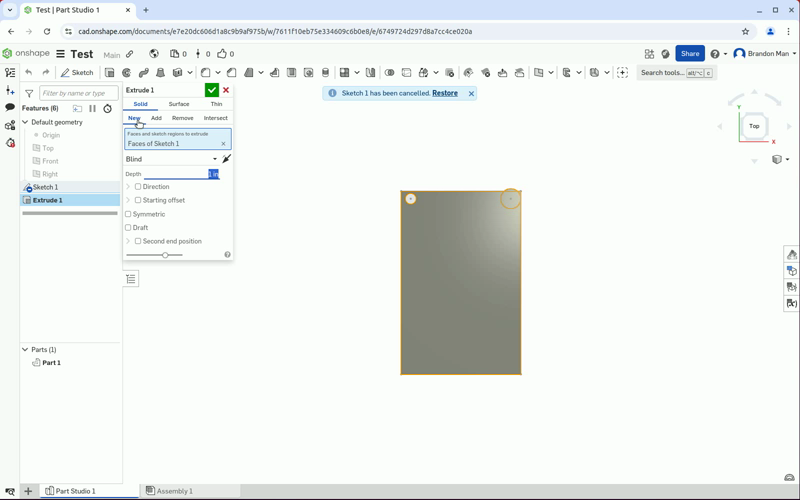
text(0.963)
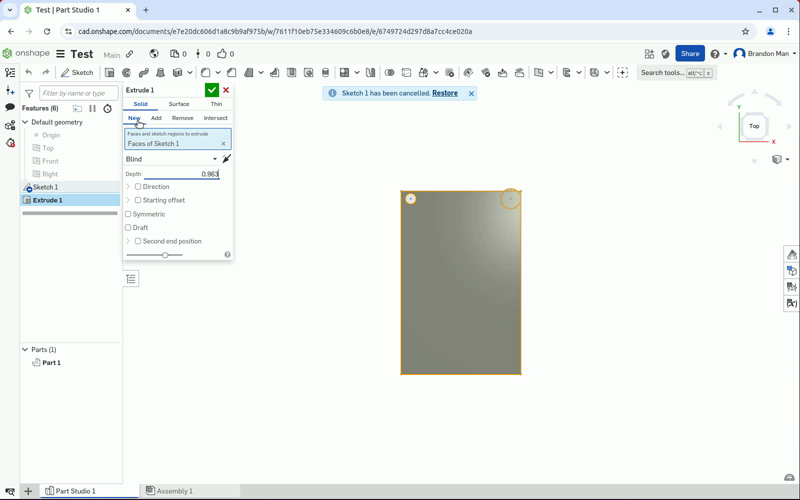
key(enter)
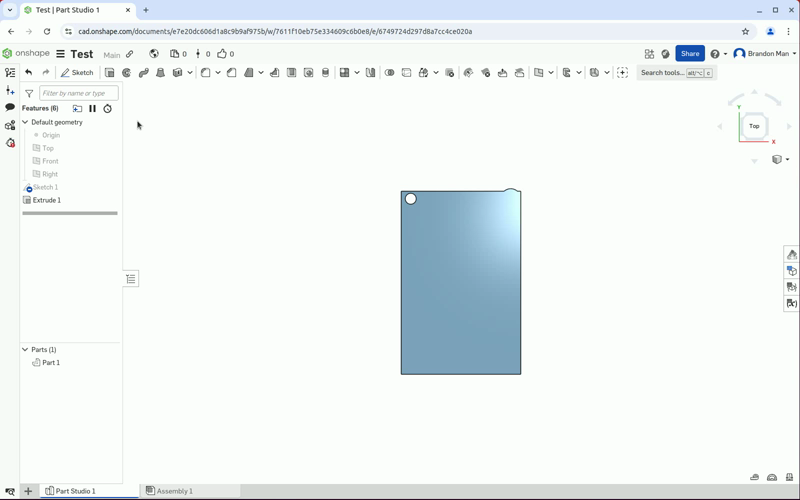
key(shift+h)
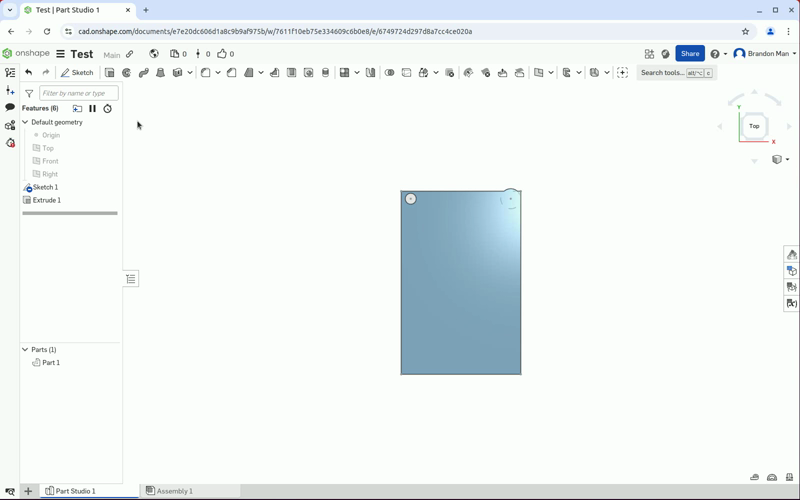
key(shift+h)
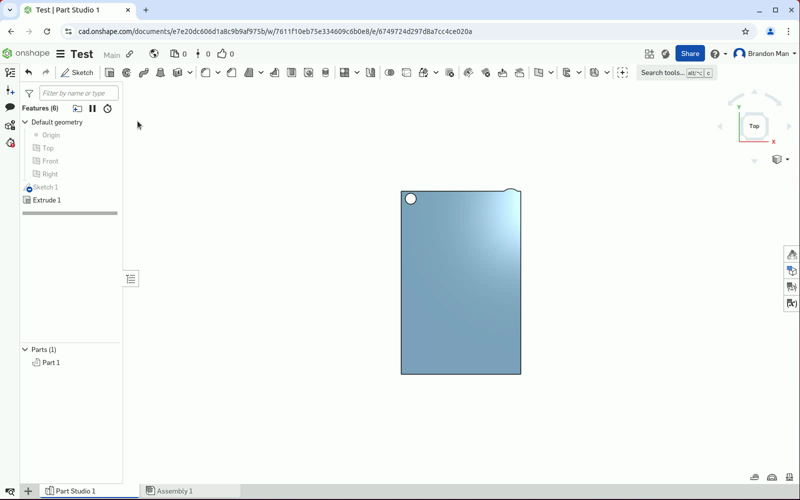
mouse_move(73, 189)
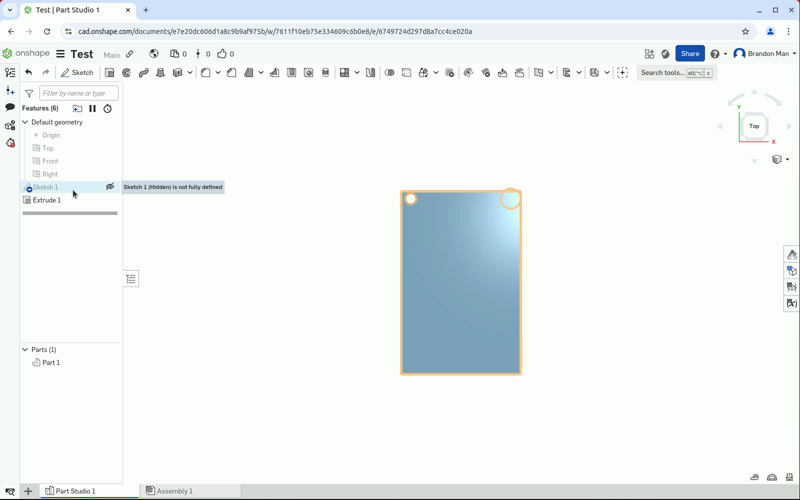
click(73, 189)
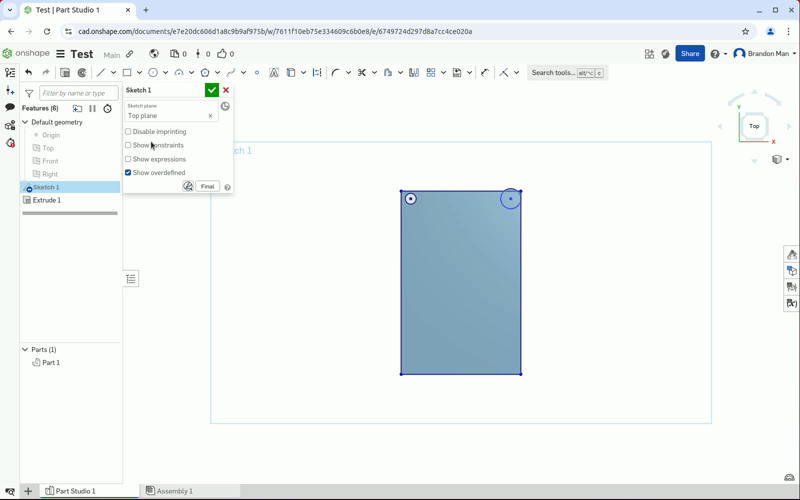
mouse_move(229, 92)
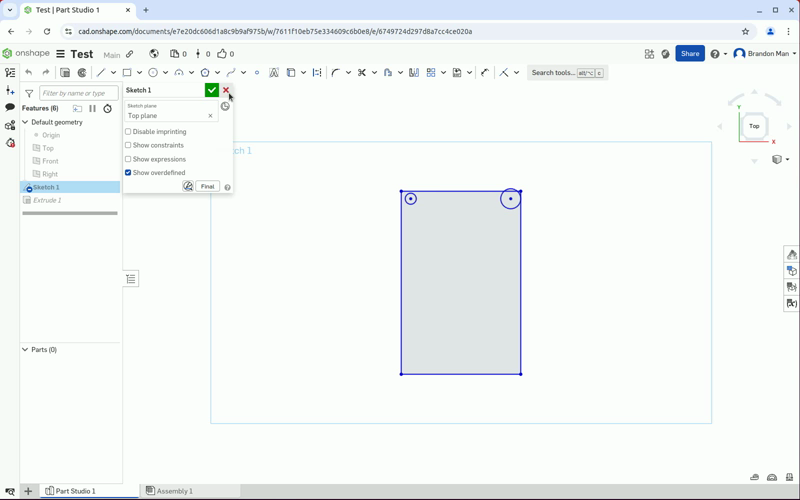
click(229, 92)
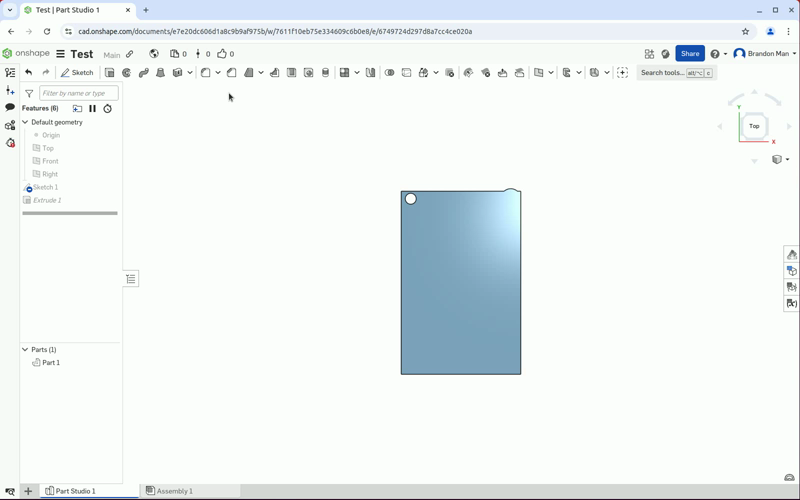
mouse_move(541, 75)
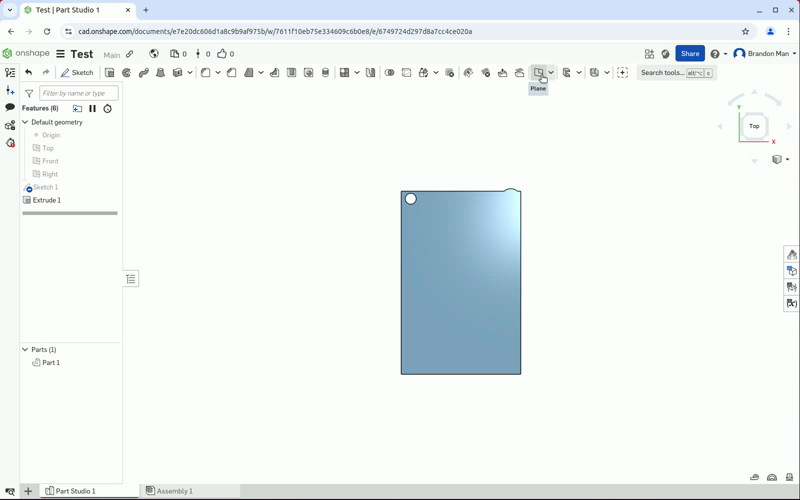
click(541, 75)
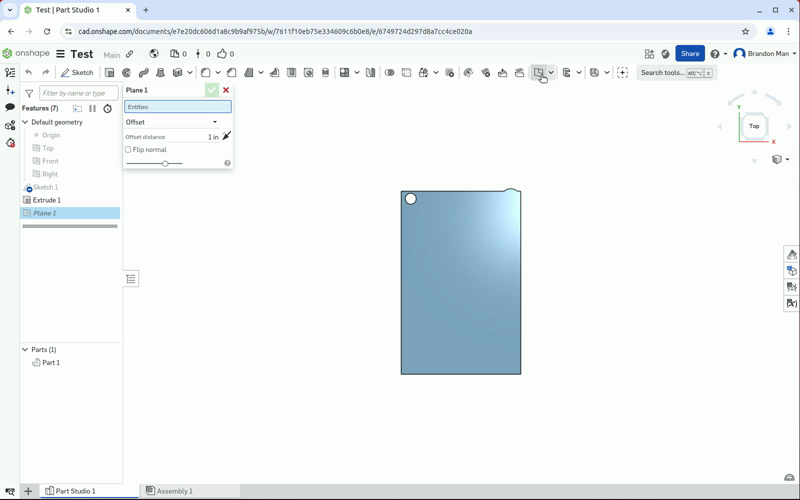
mouse_move(73, 150)
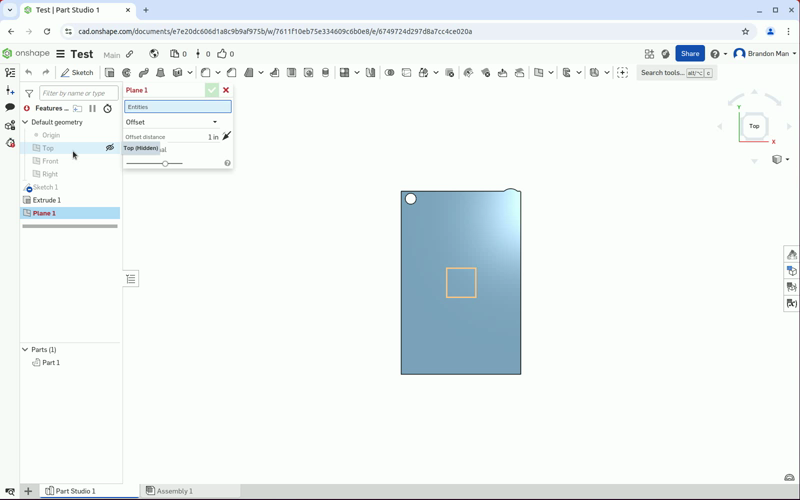
click(73, 150)
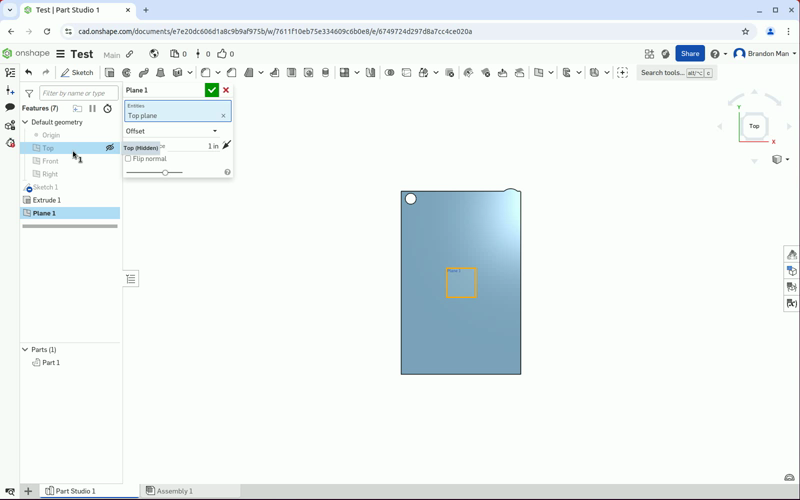
key(tab, 2)
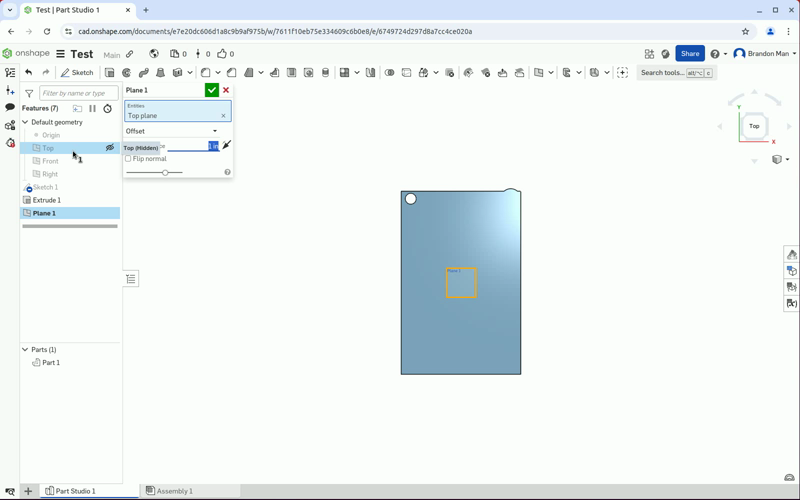
text(0.955)
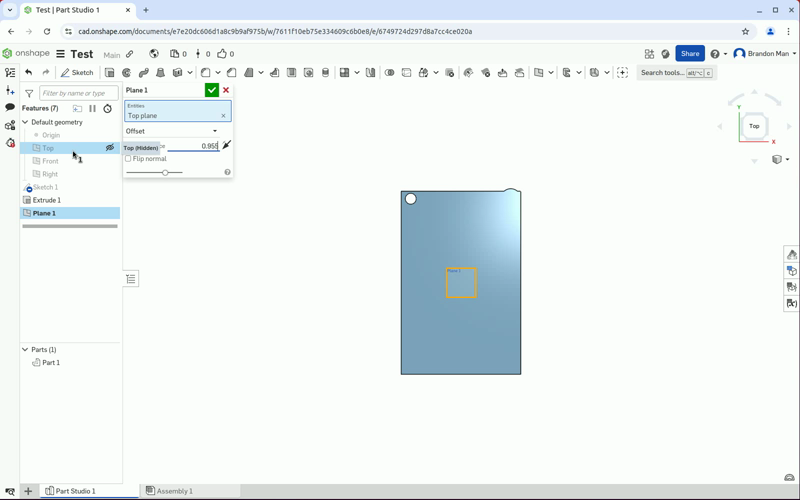
key(enter, 2)
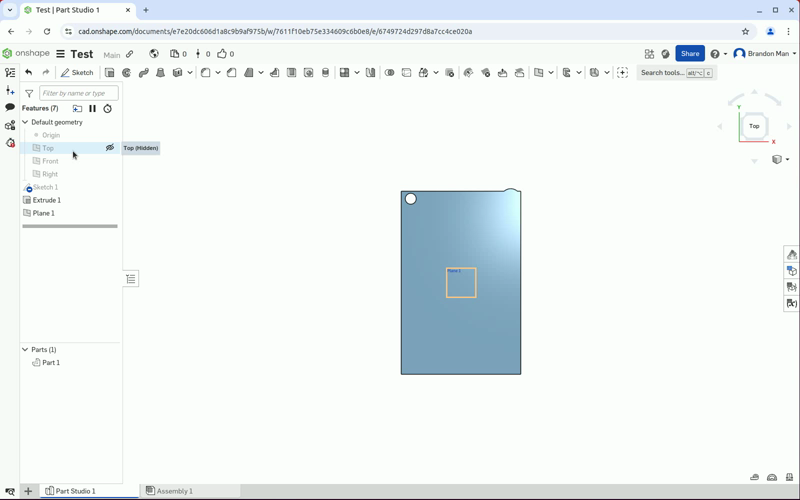
key(shift+s)
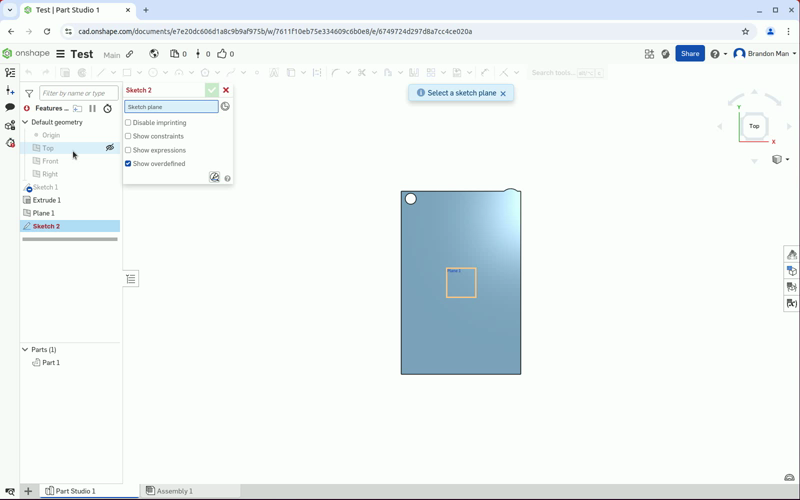
mouse_move(73, 215)
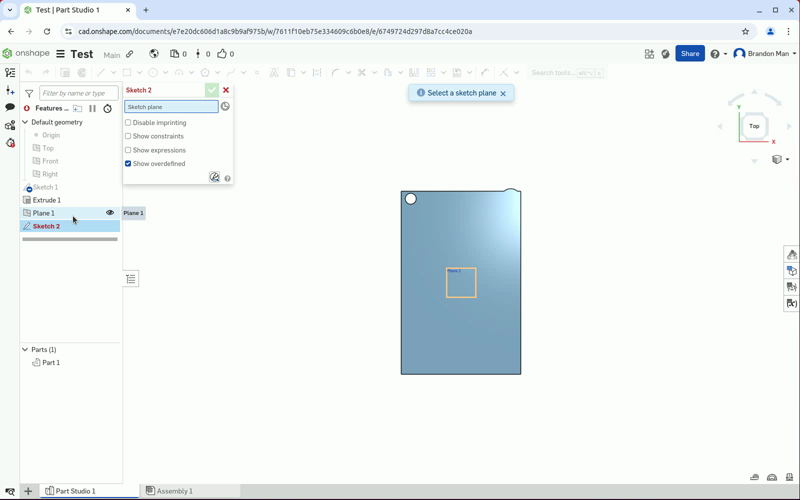
click(73, 215)
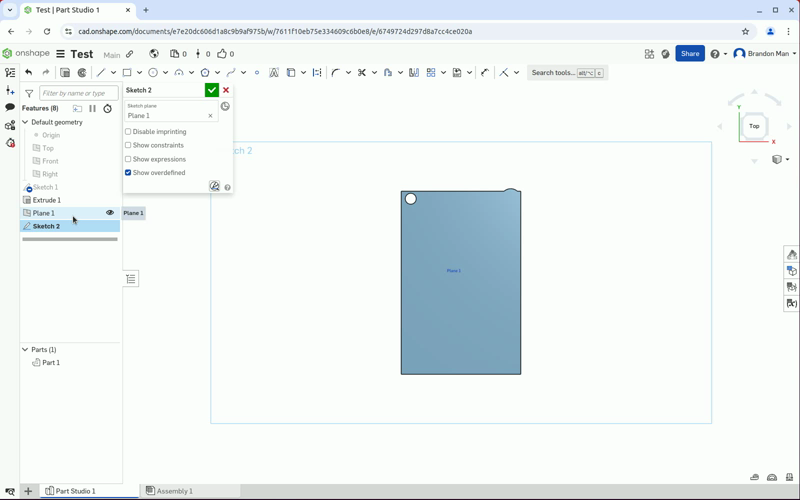
mouse_move(73, 352)
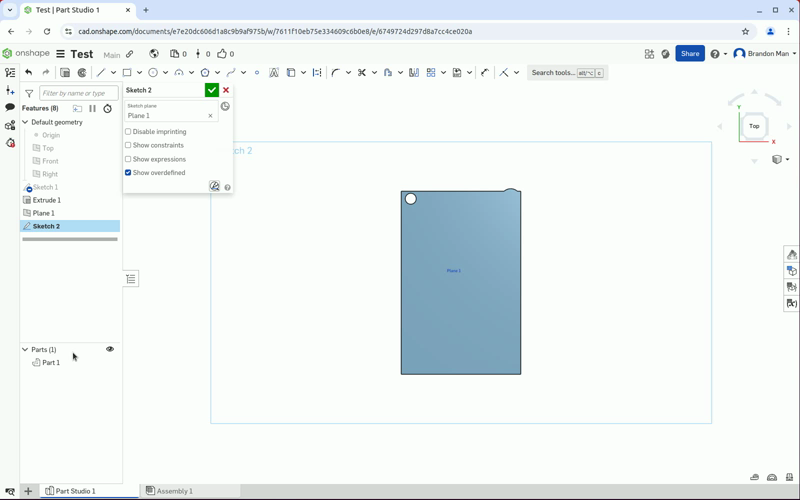
key(y)
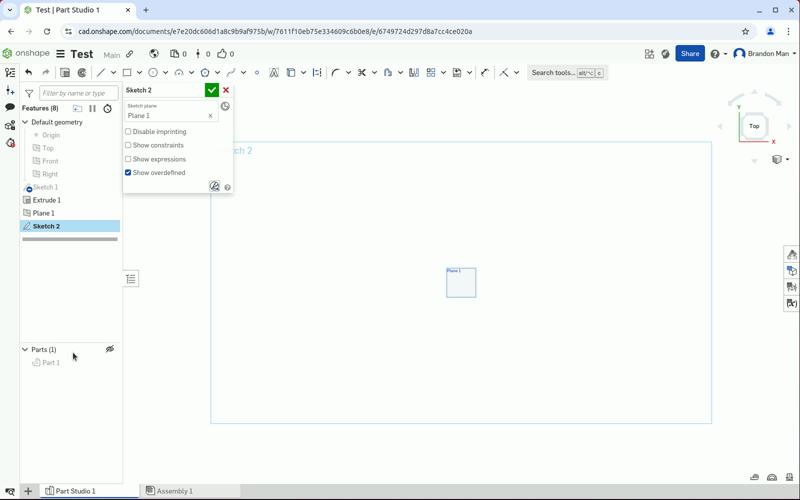
key(l)
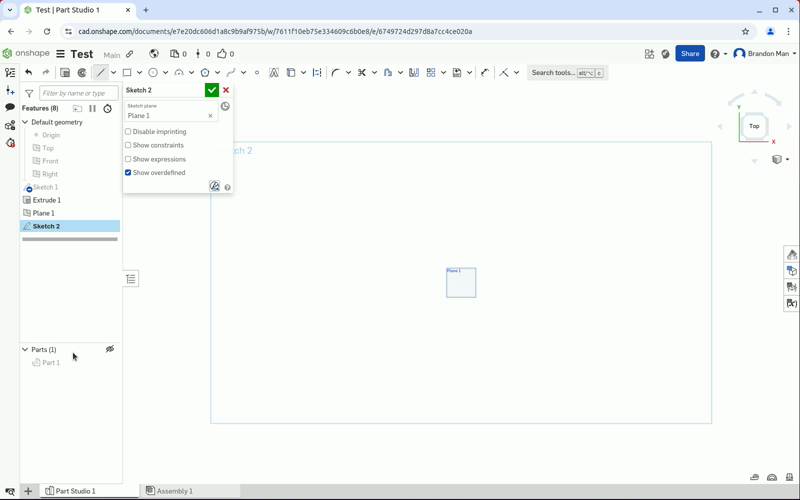
key_down(shift)
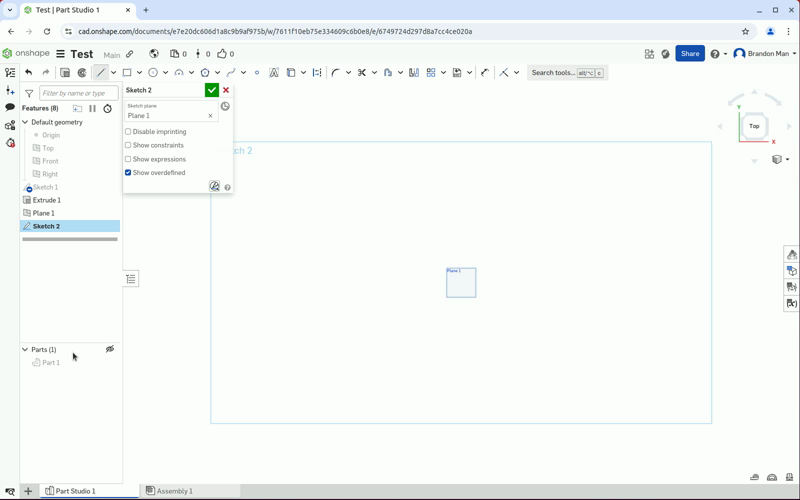
mouse_move(405, 395)
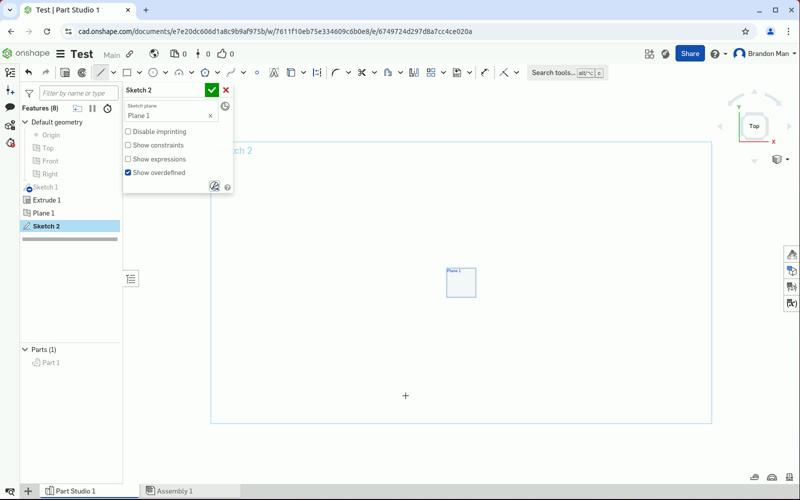
click(405, 395)
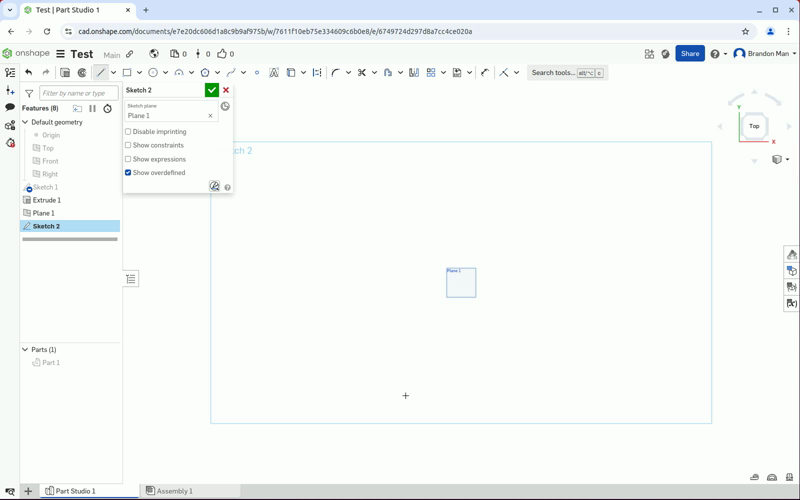
key_up(shift)
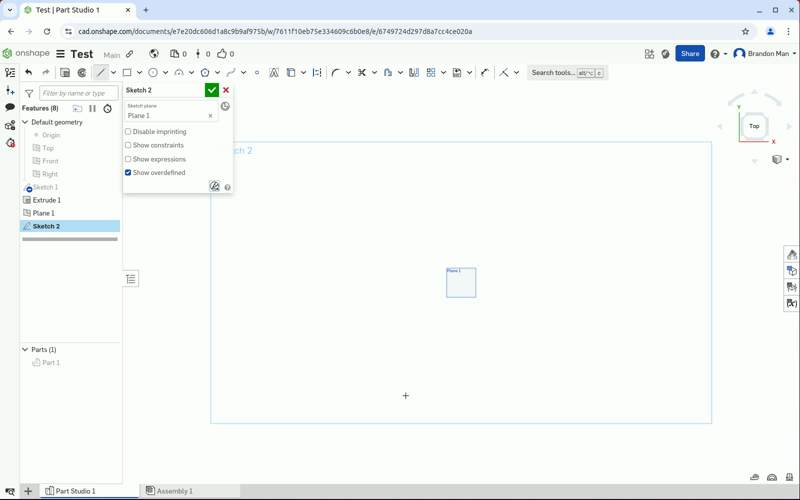
key_down(shift)
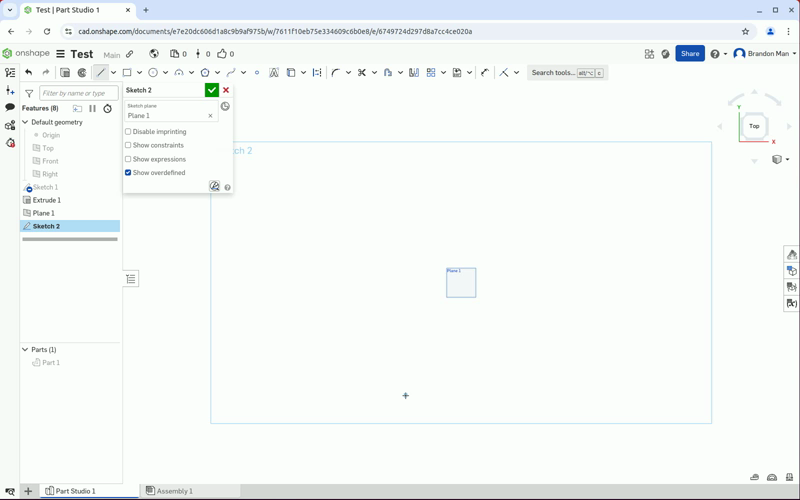
mouse_move(517, 395)
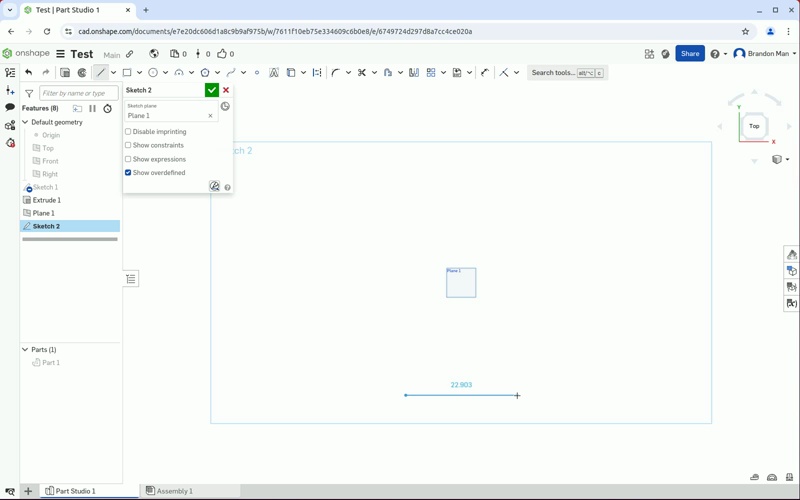
click(517, 395)
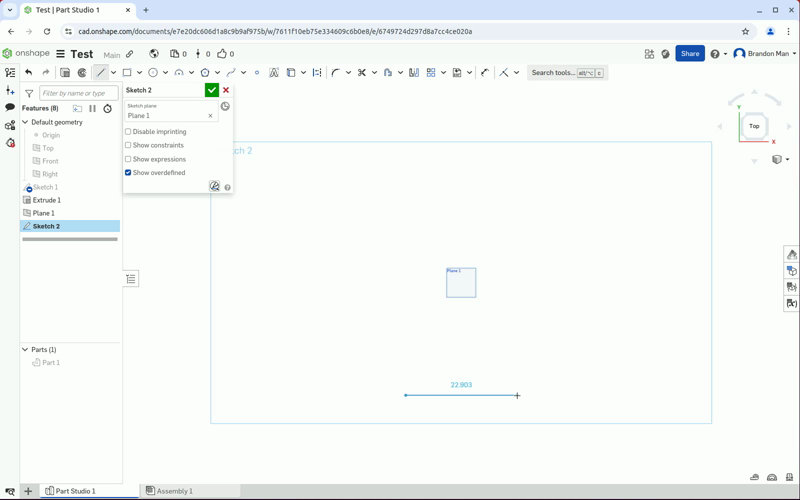
key_up(shift)
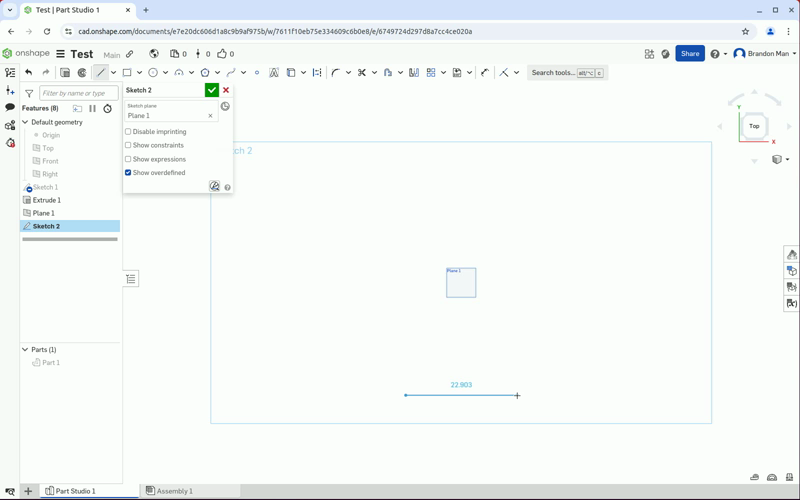
key_down(shift)
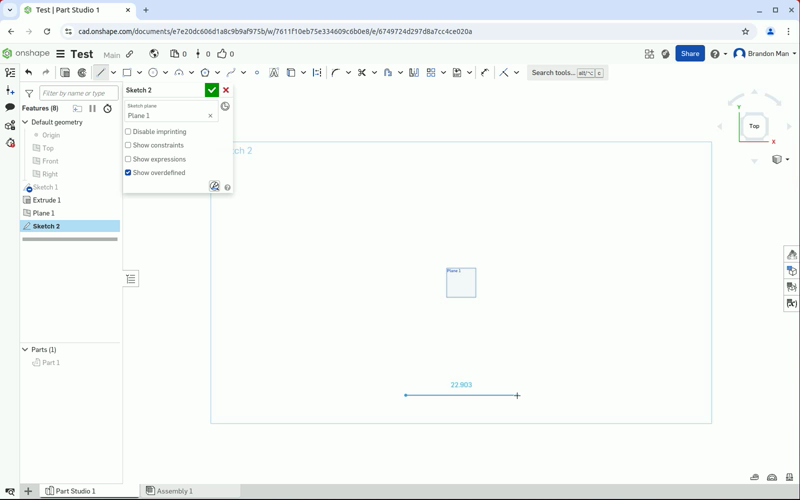
mouse_move(547, 395)
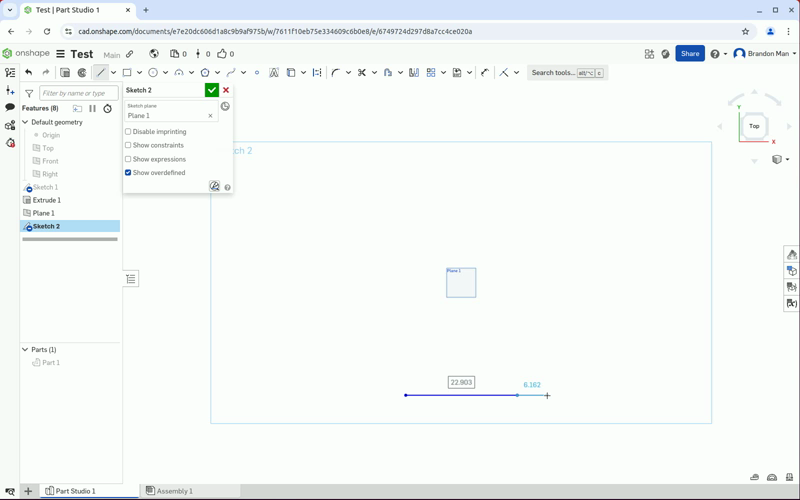
mouse_move(517, 374)
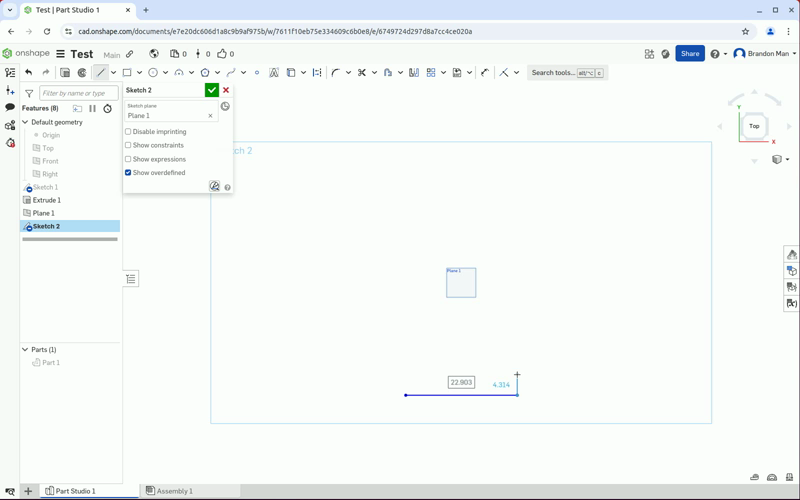
click(517, 374)
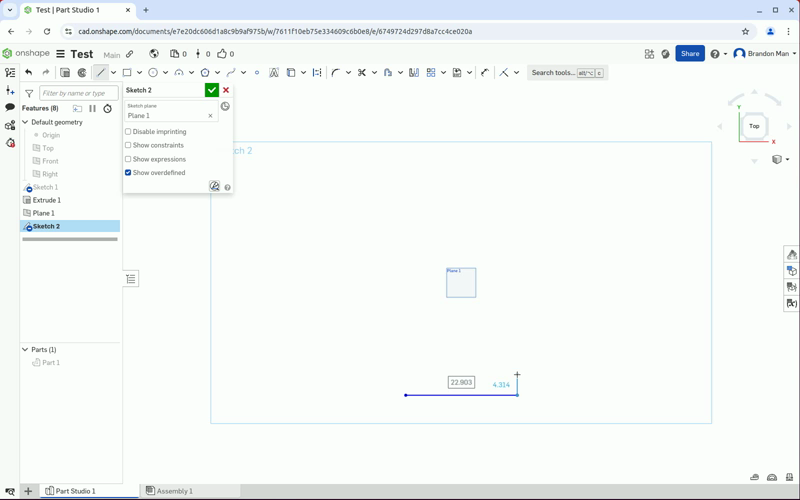
key_up(shift)
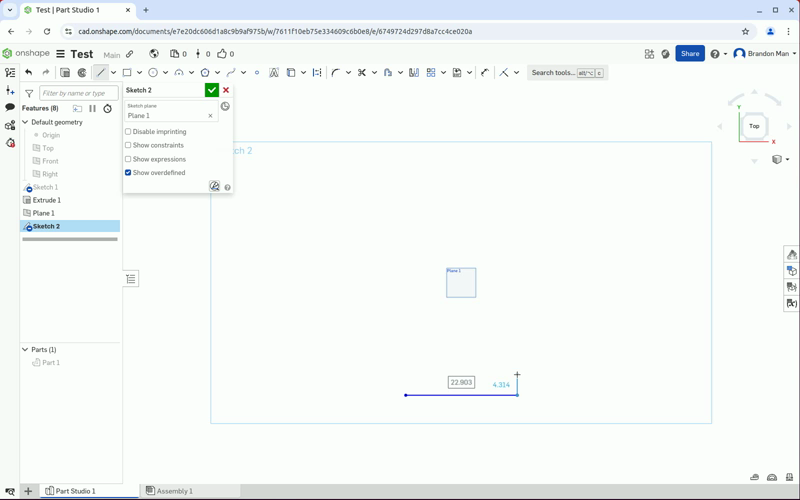
key_down(shift)
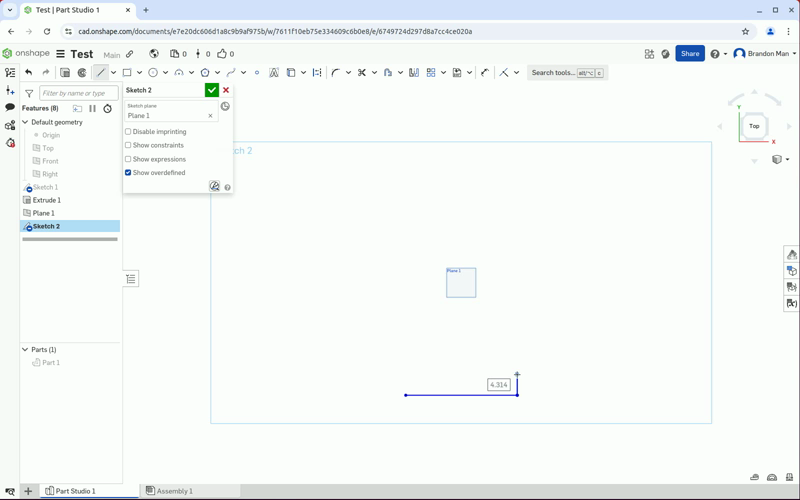
mouse_move(405, 374)
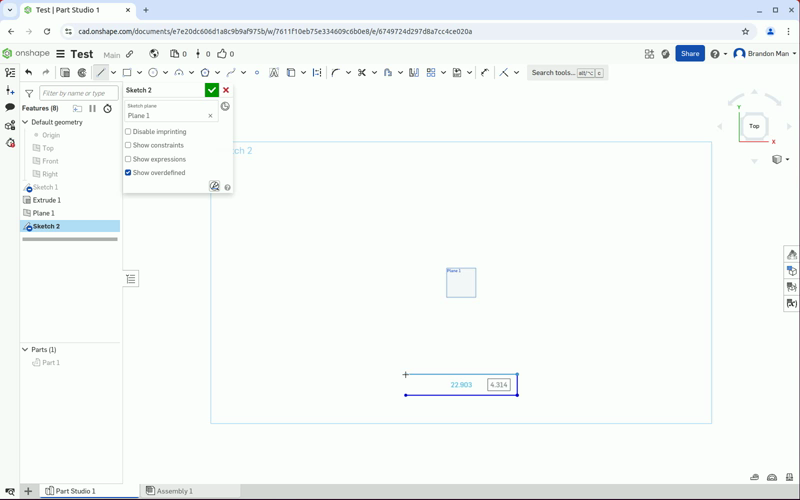
click(405, 374)
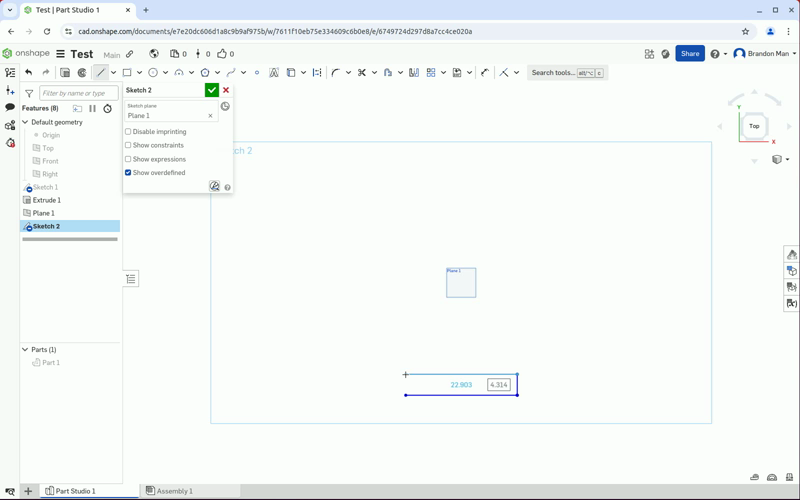
key_up(shift)
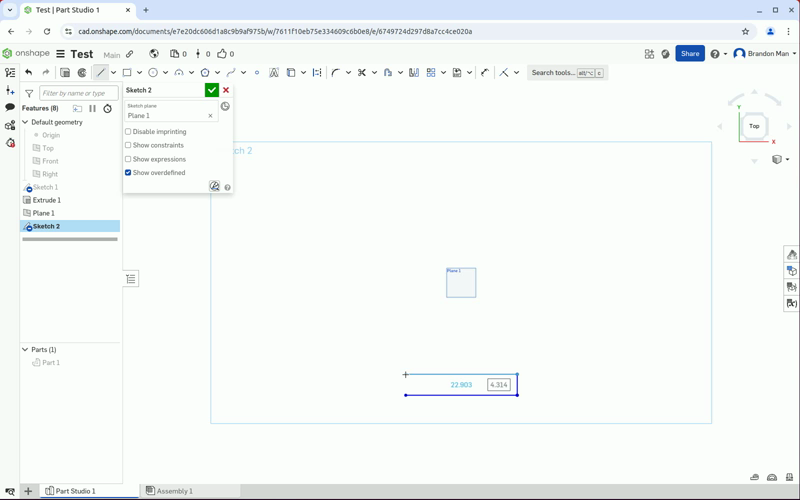
mouse_move(435, 374)
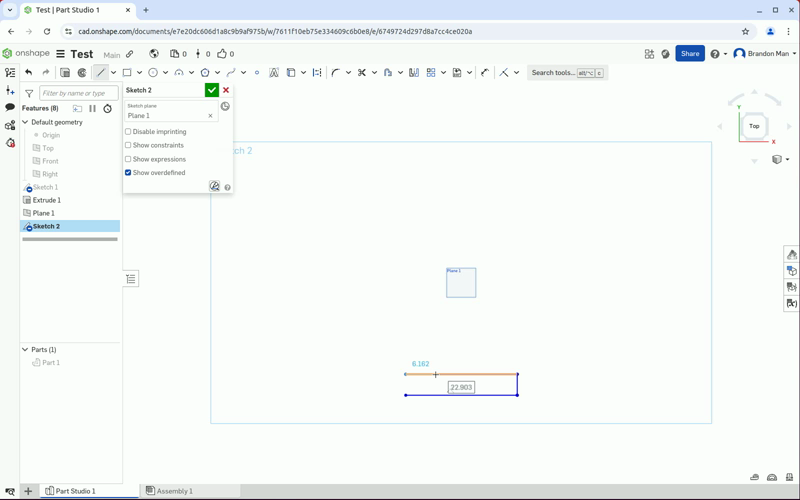
key_down(shift)
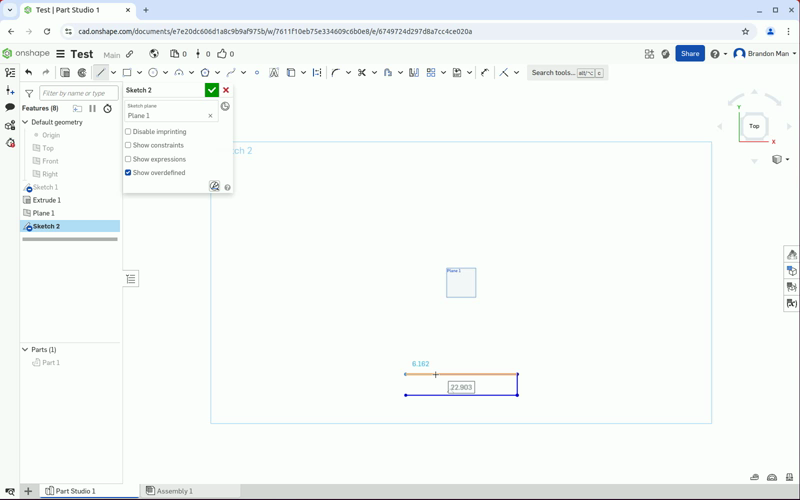
mouse_move(405, 395)
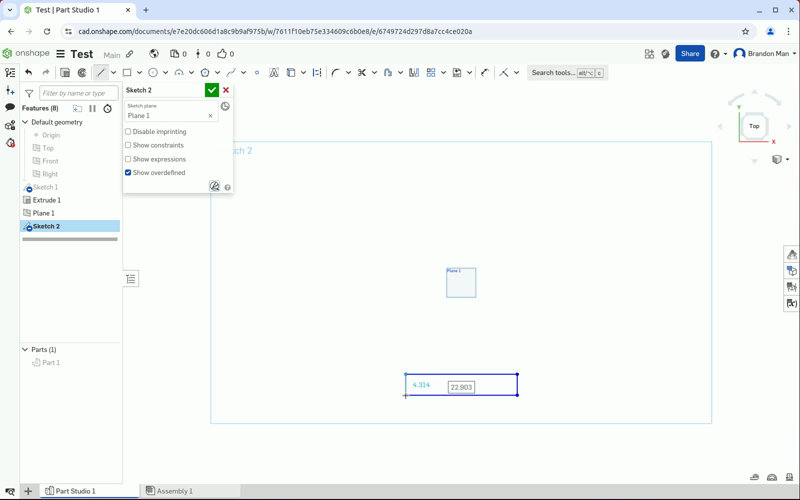
key_up(shift)
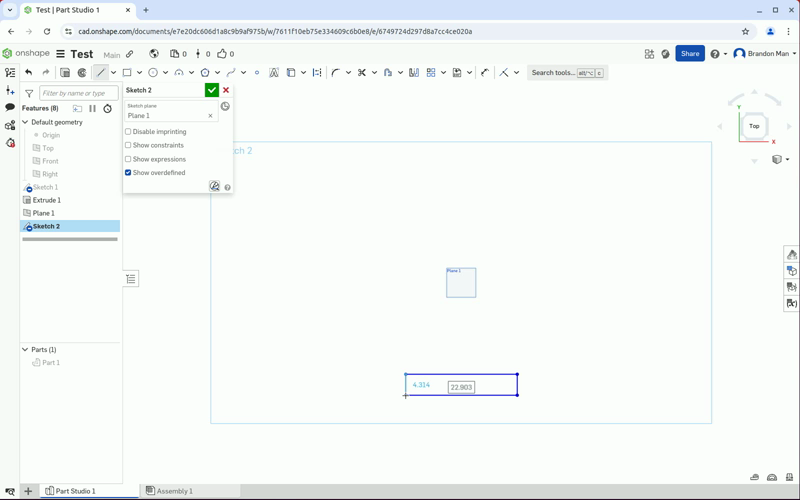
click(405, 395)
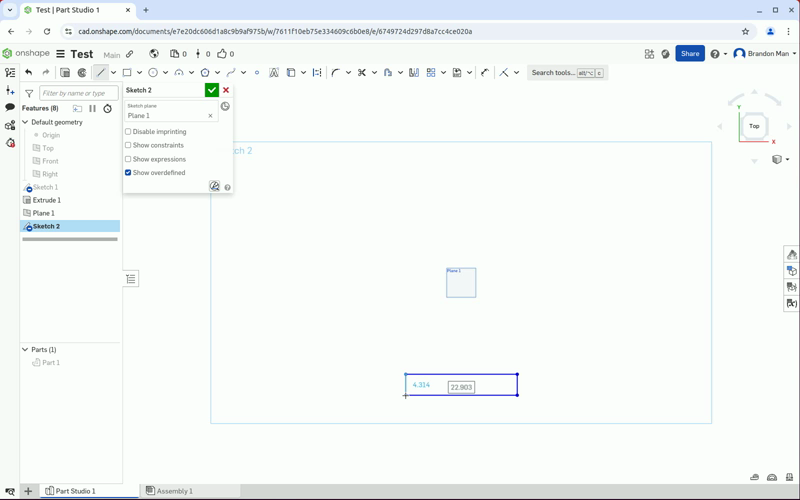
key(esc)
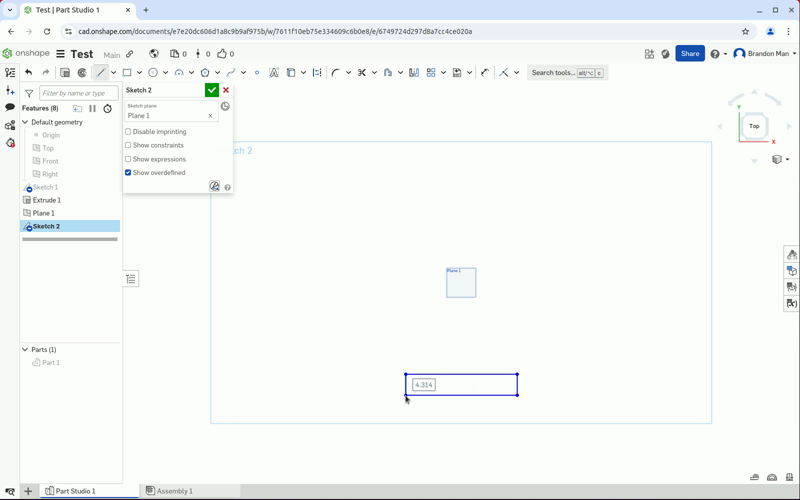
mouse_move(461, 378)
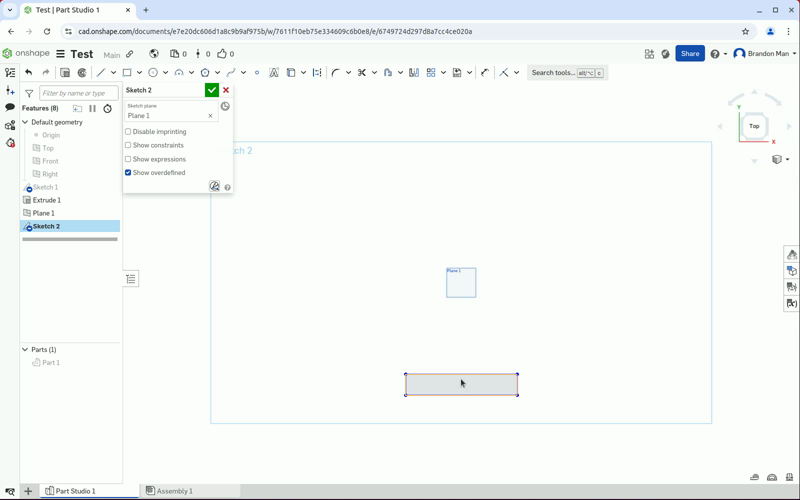
click(461, 378)
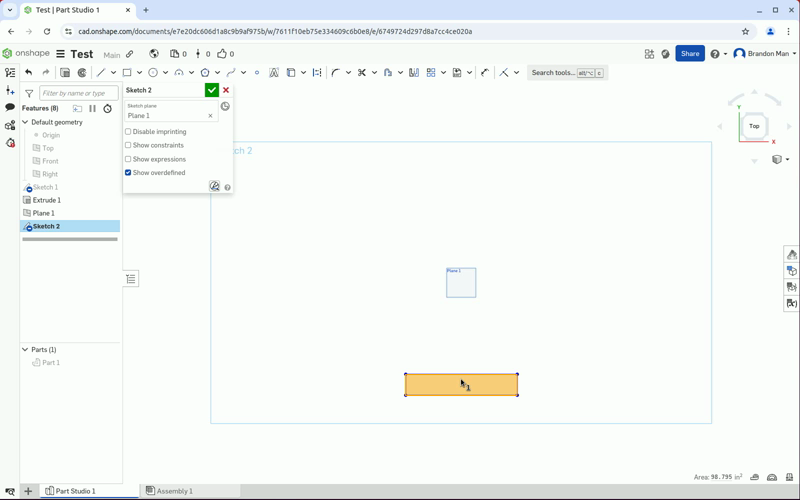
mouse_move(73, 352)
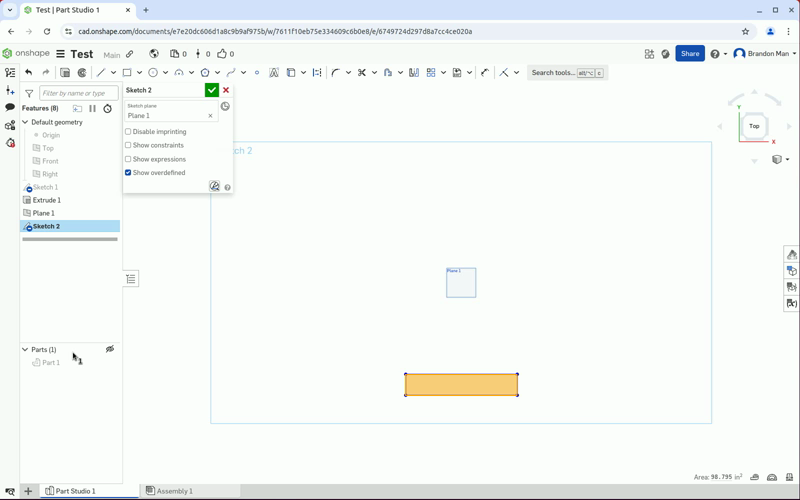
key(shift+y)
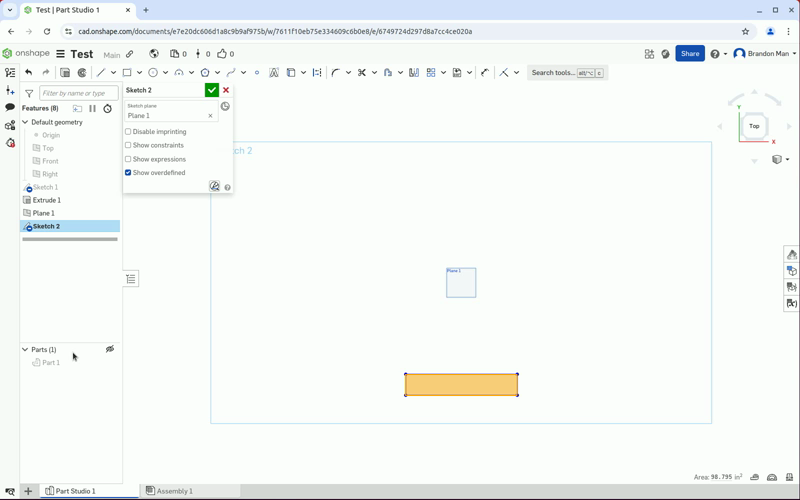
key(shift+e)
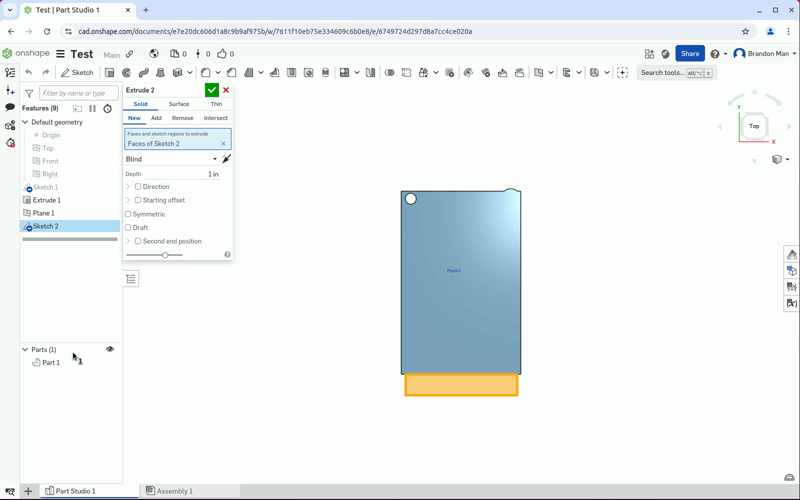
mouse_move(143, 106)
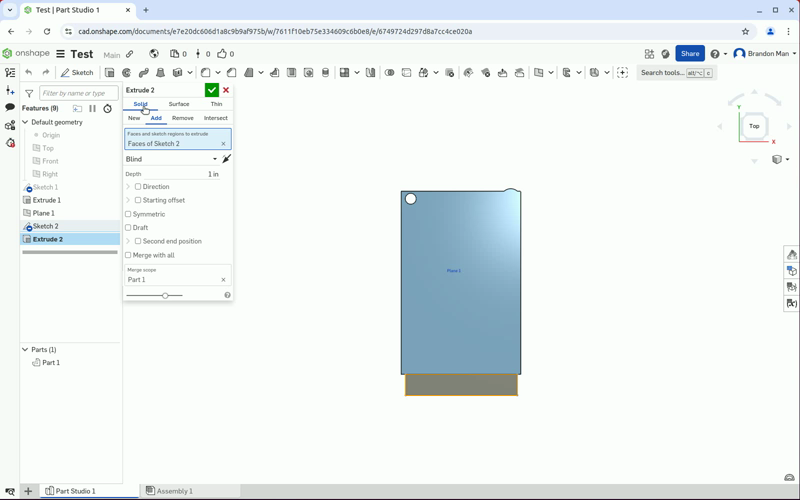
click(143, 106)
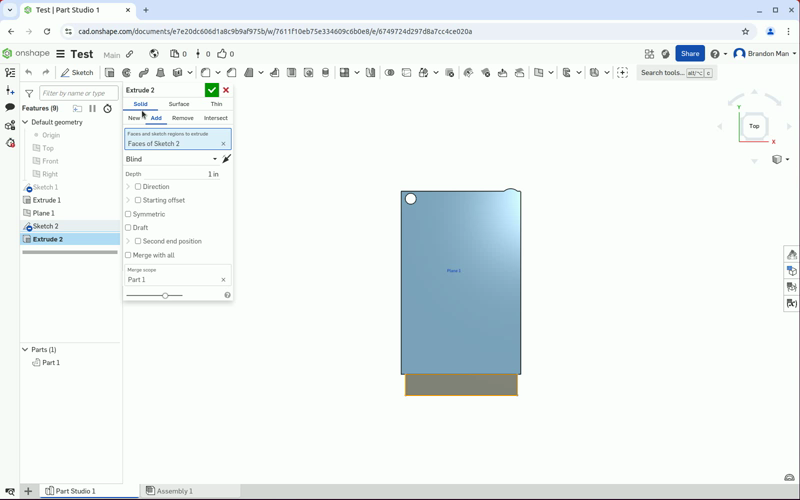
mouse_move(137, 120)
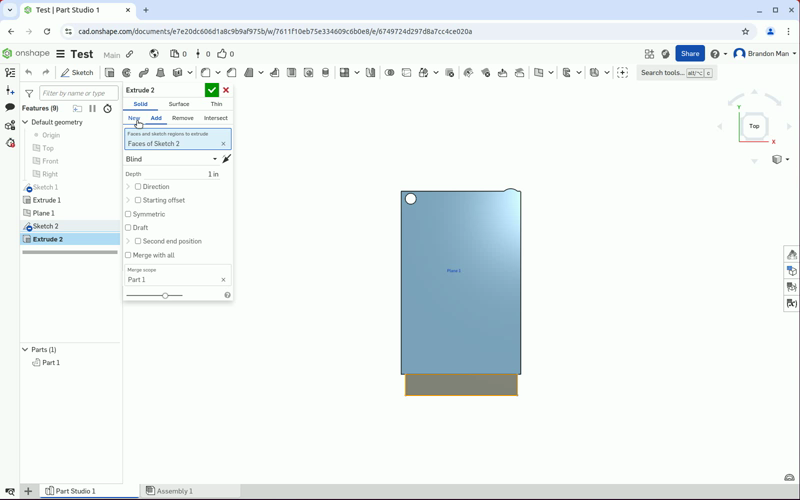
click(137, 120)
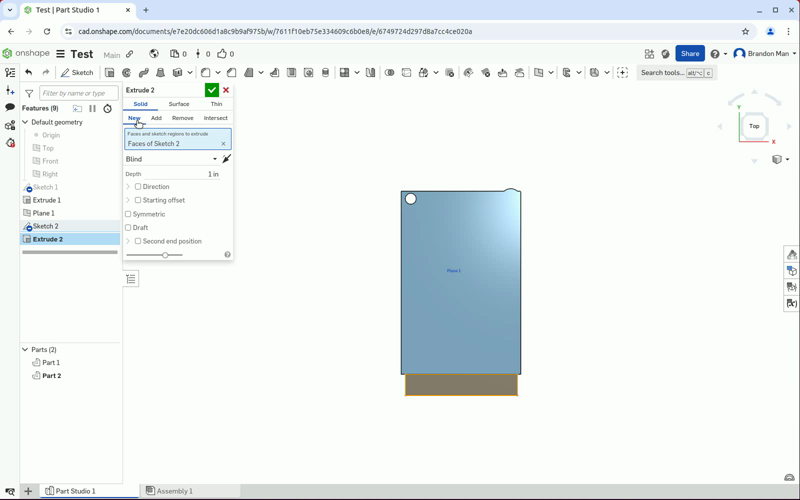
key(tab, 4)
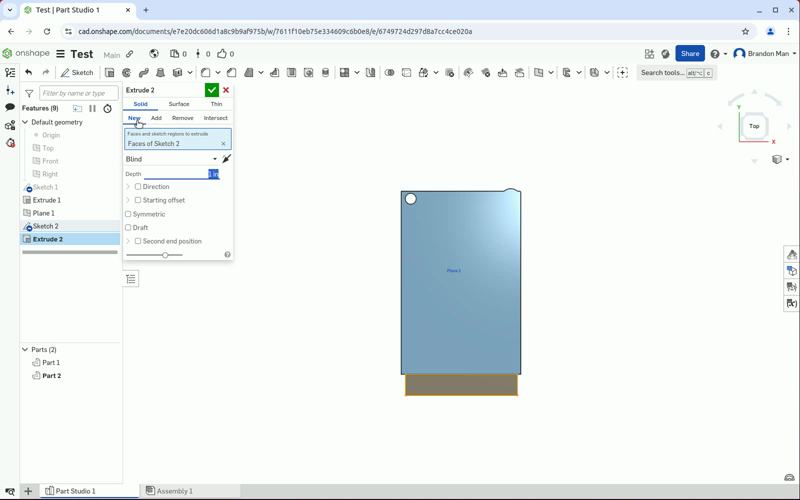
text(2.166)
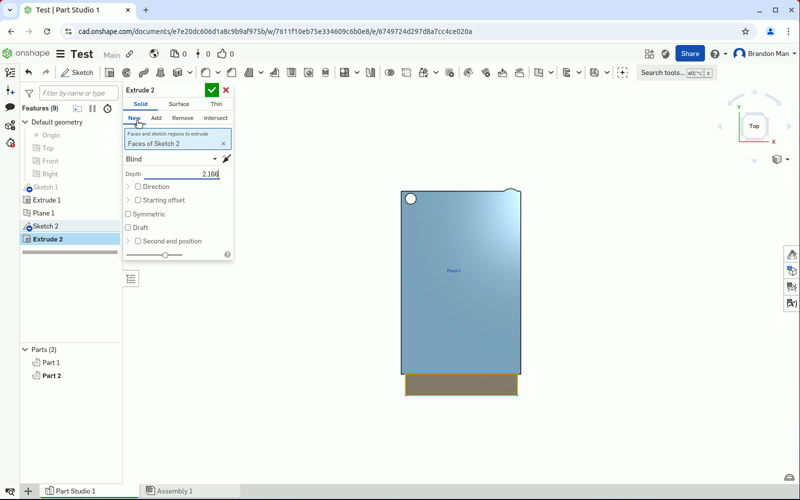
key(enter)
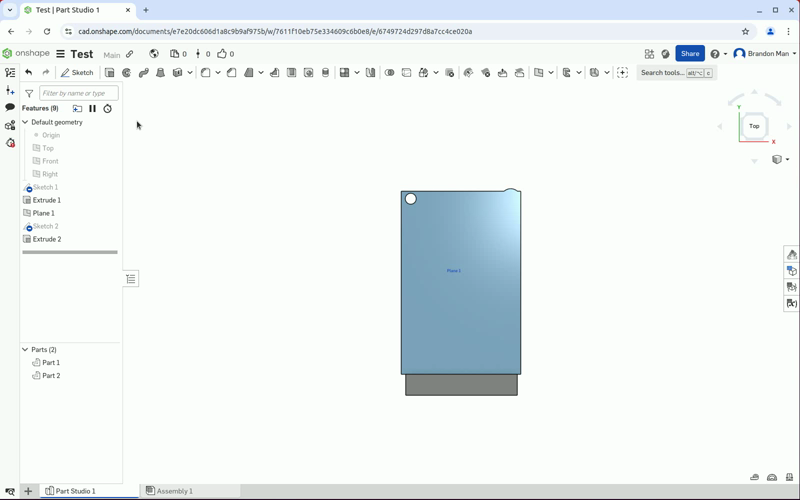
key(shift+h)
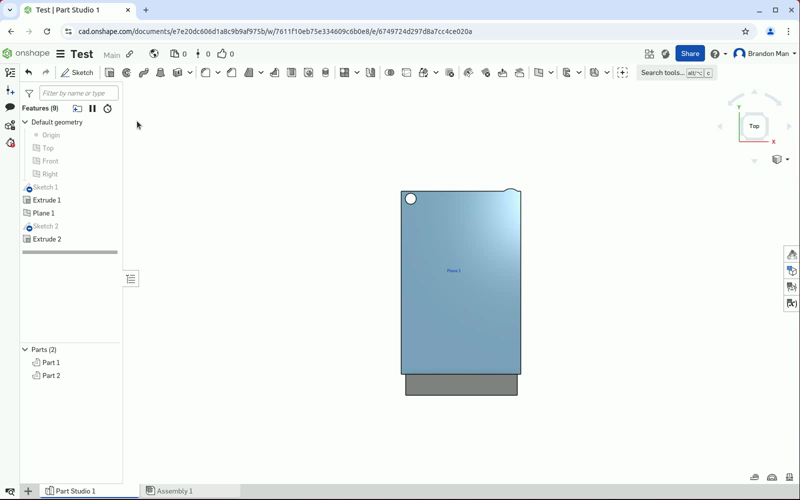
key(shift+h)
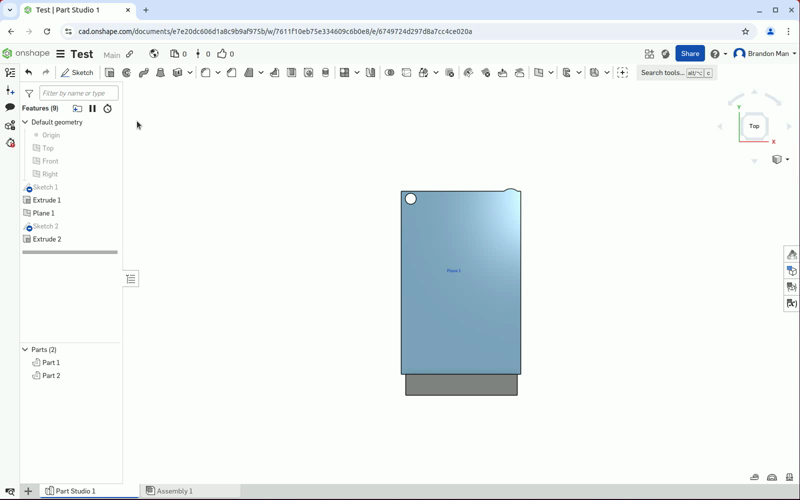
mouse_move(73, 189)
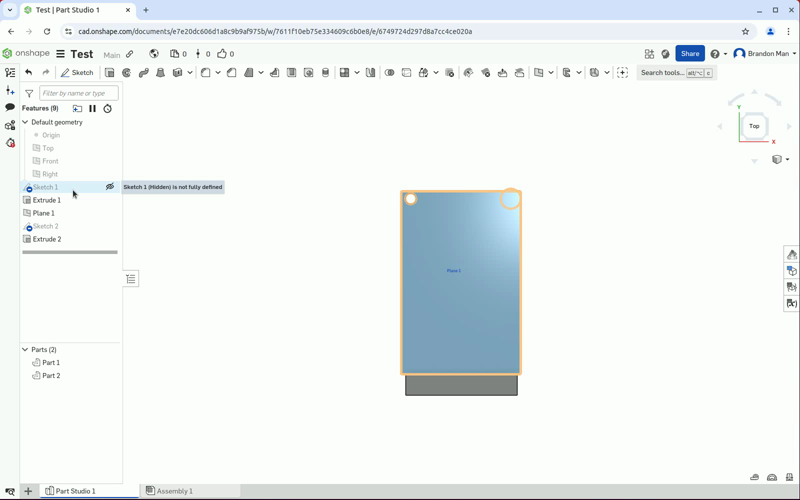
click(73, 189)
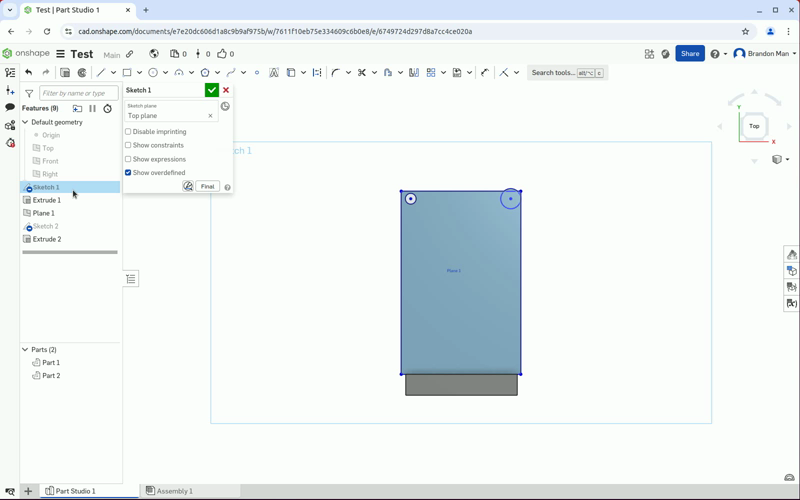
mouse_move(229, 92)
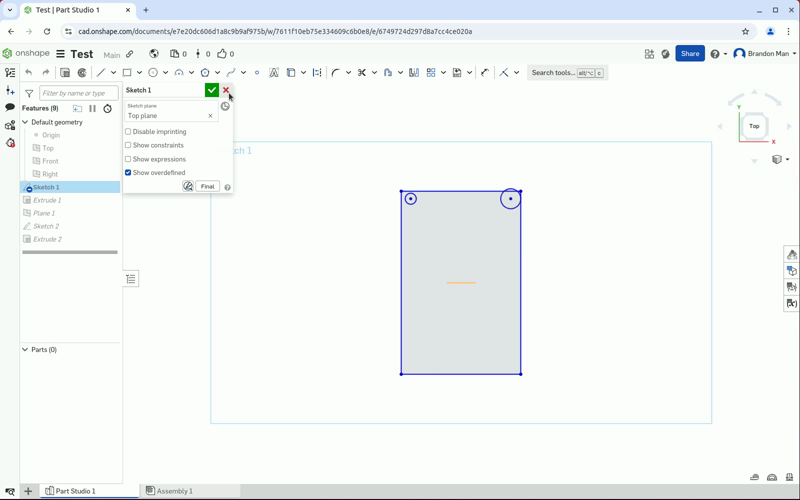
click(229, 92)
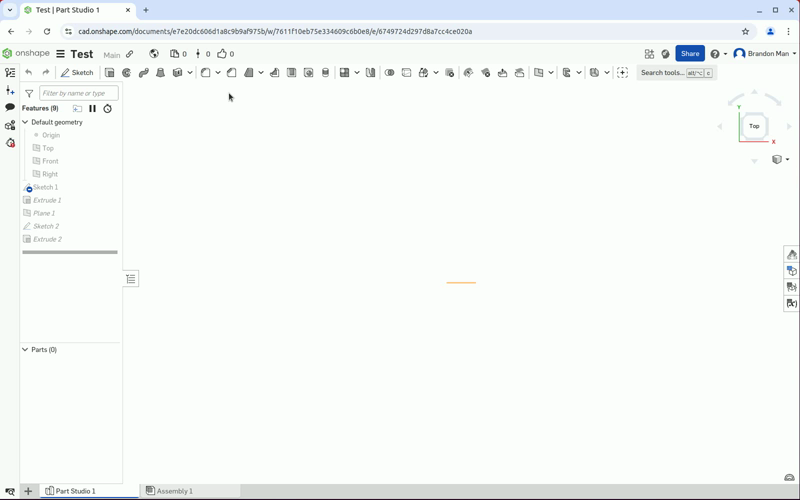
key(shift+s)
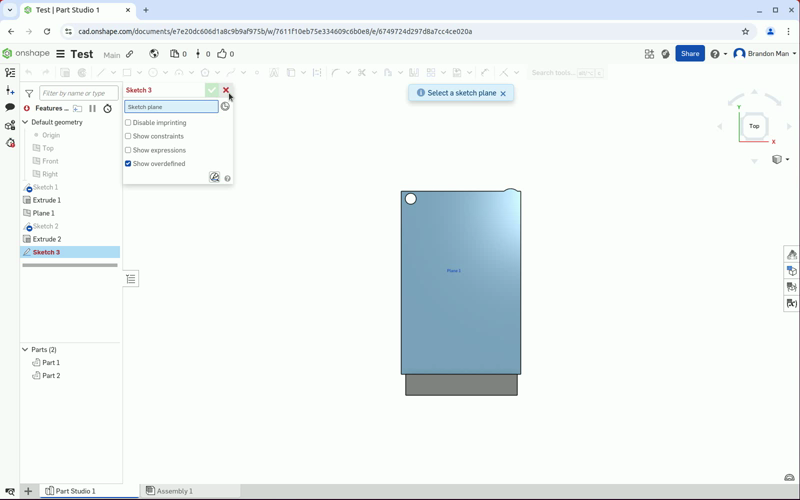
mouse_move(73, 215)
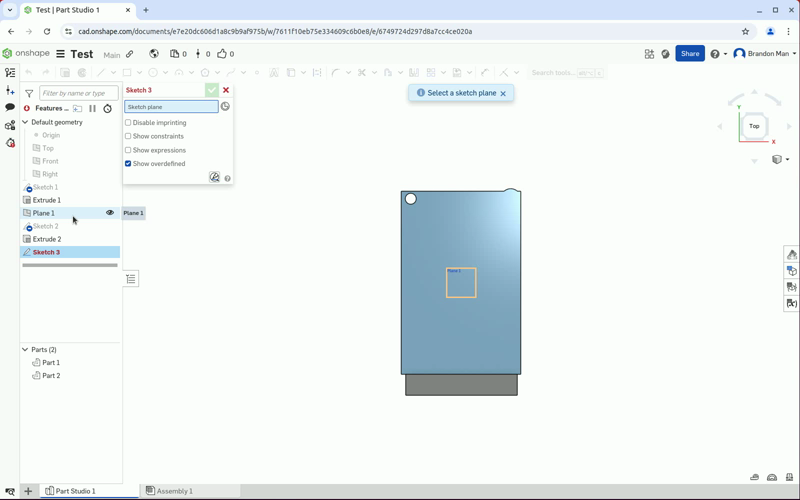
click(73, 215)
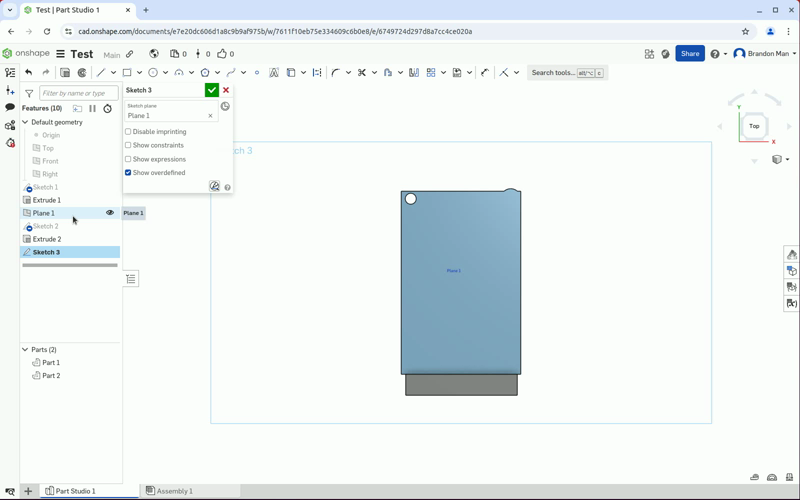
mouse_move(73, 352)
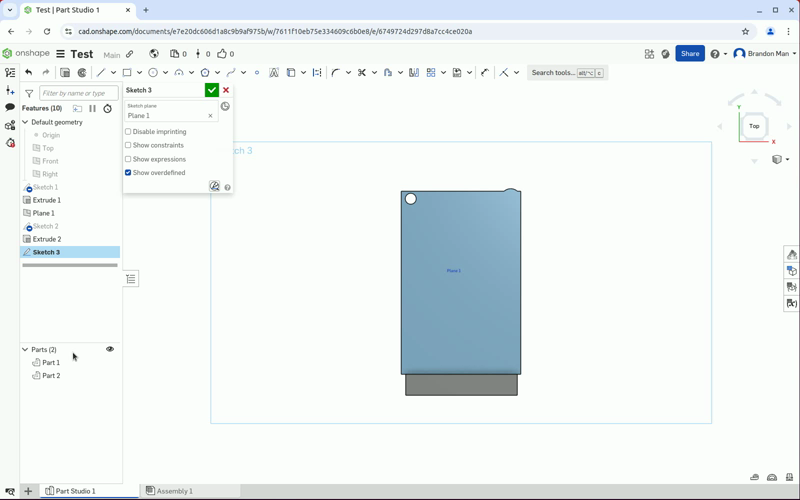
key(y)
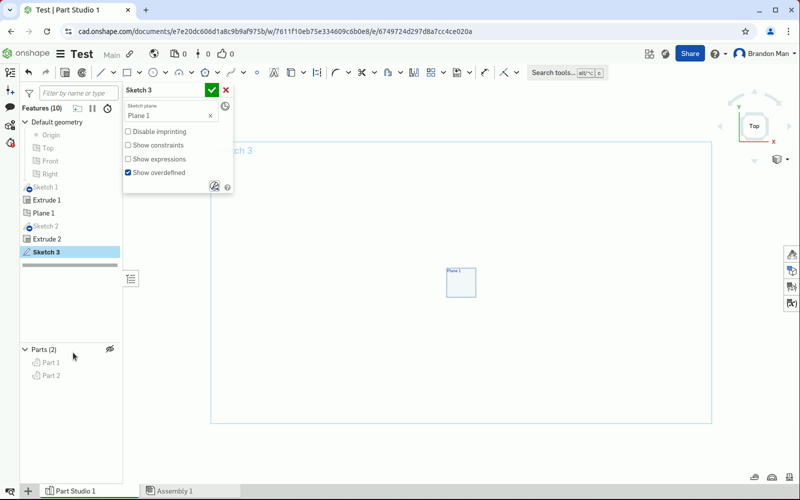
key(l)
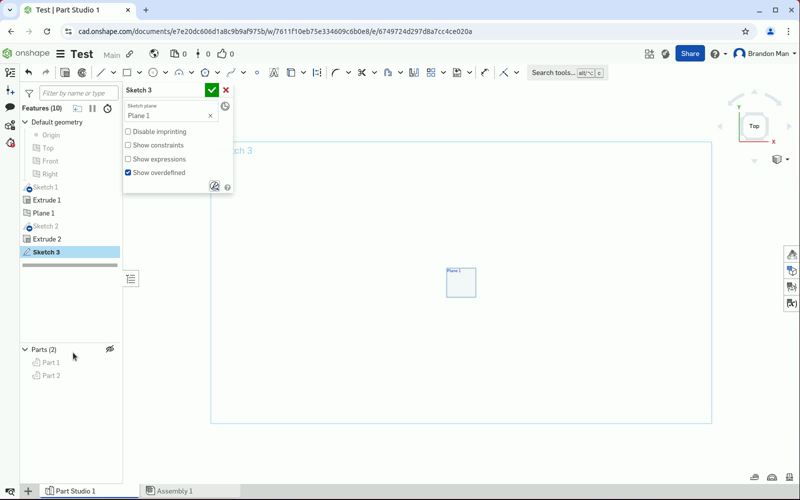
key_down(shift)
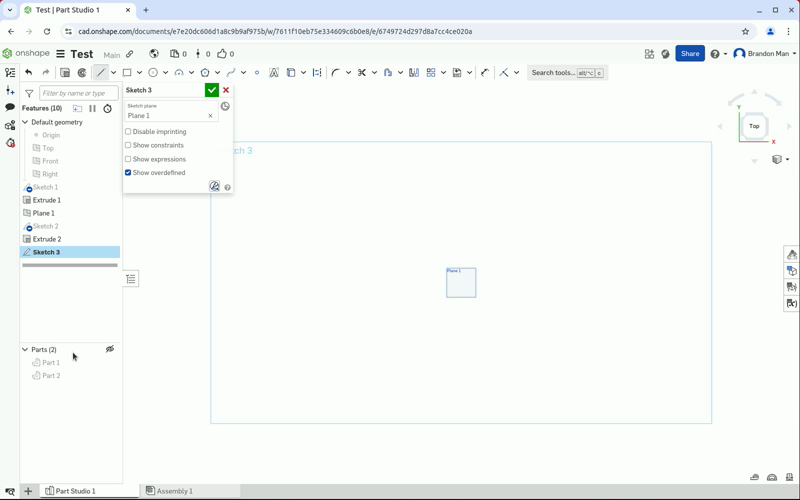
mouse_move(405, 374)
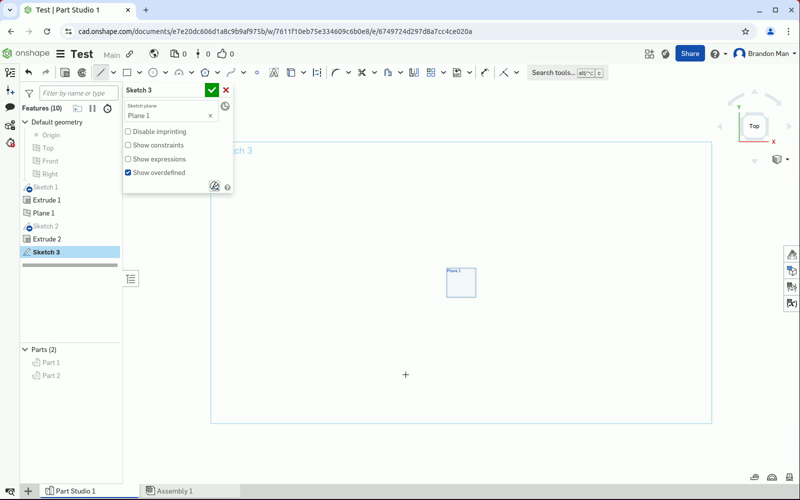
click(405, 374)
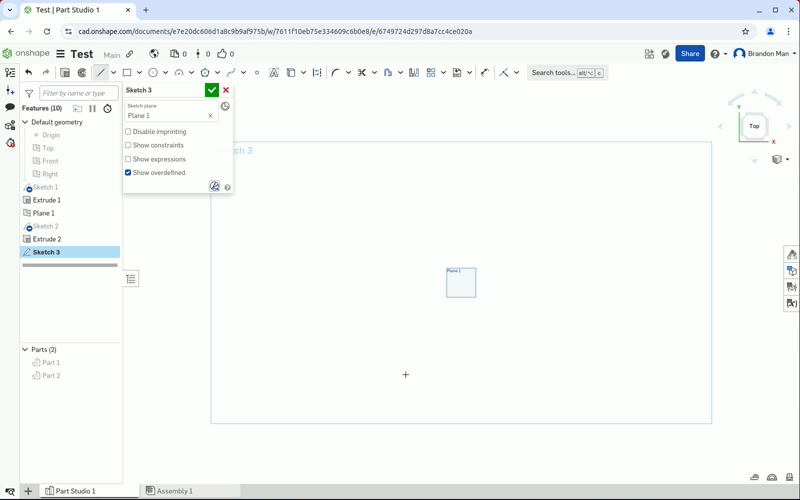
key_up(shift)
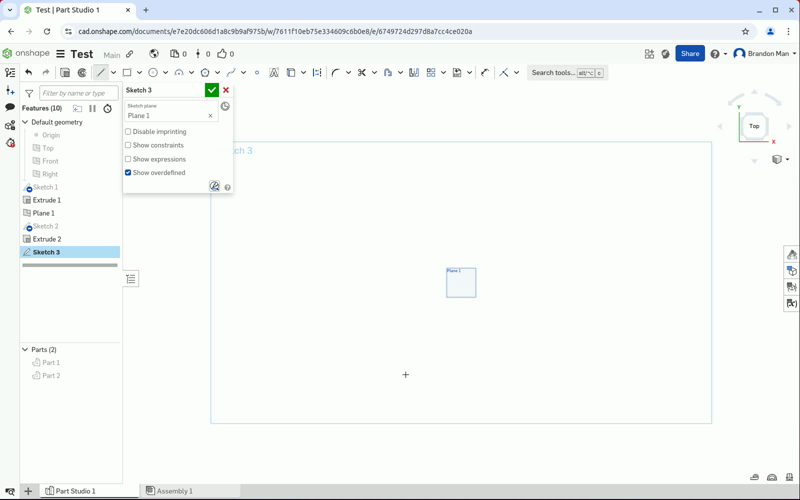
key_down(shift)
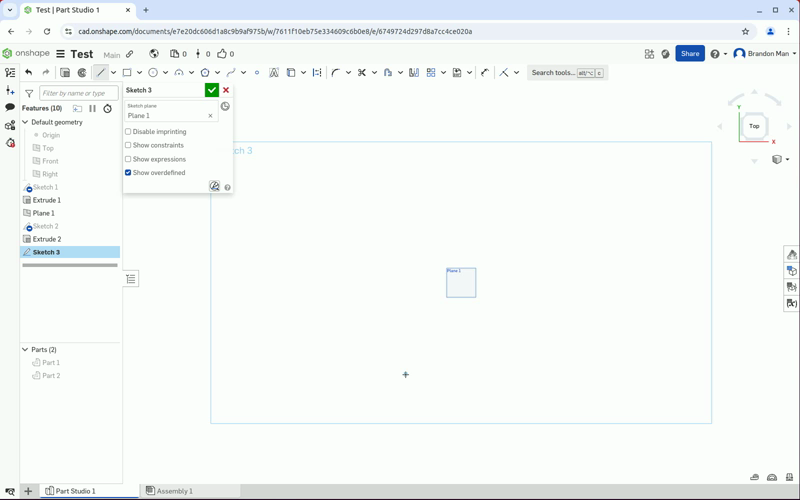
mouse_move(517, 374)
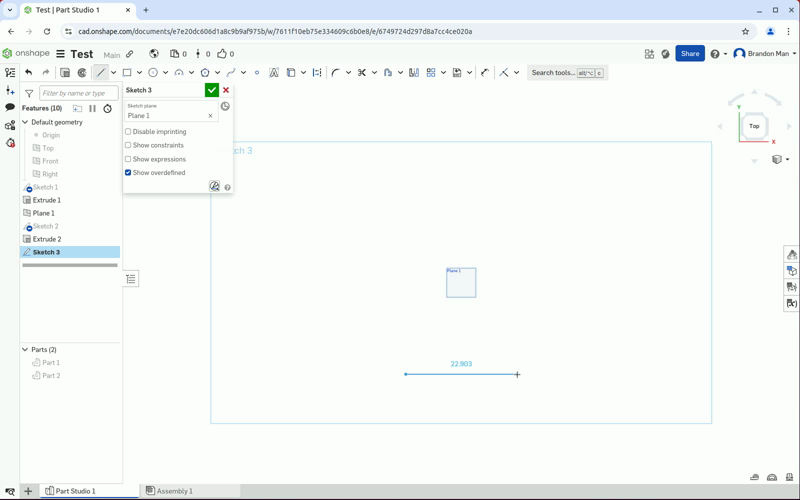
click(517, 374)
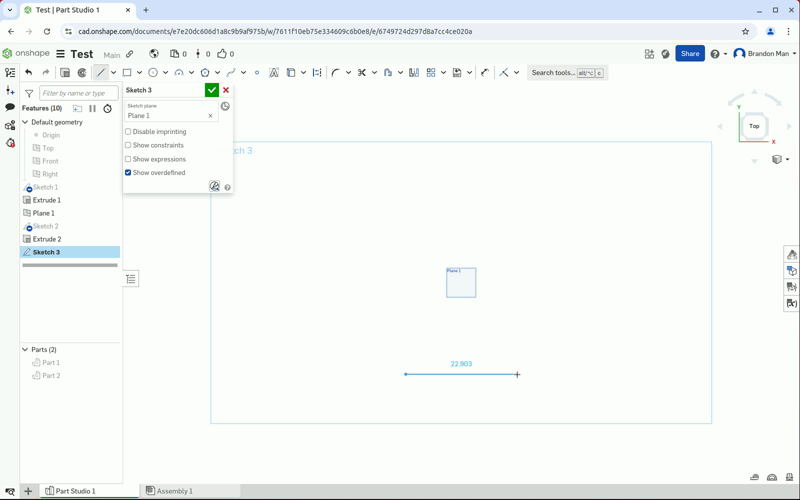
key_up(shift)
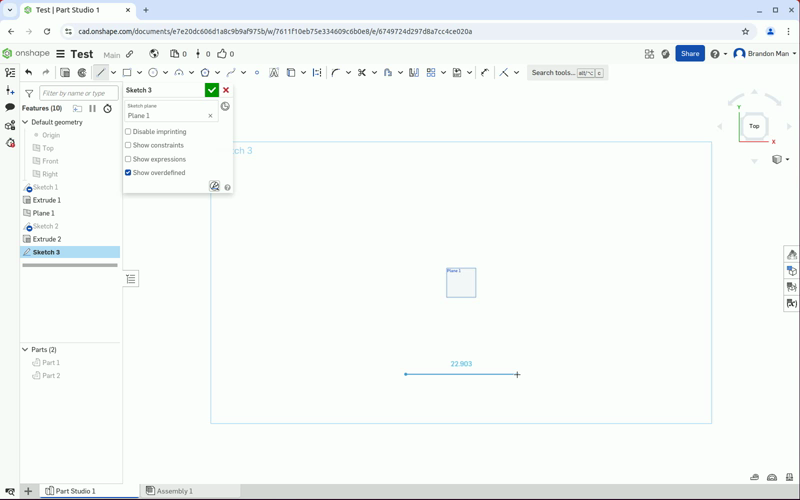
key_down(shift)
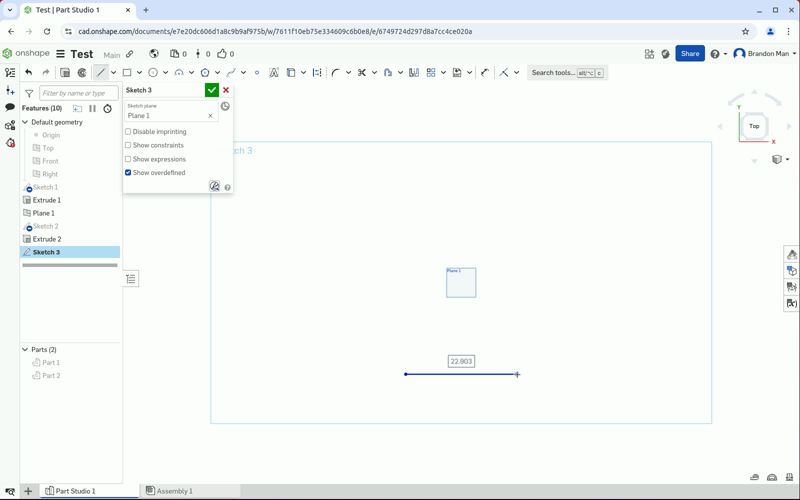
mouse_move(517, 281)
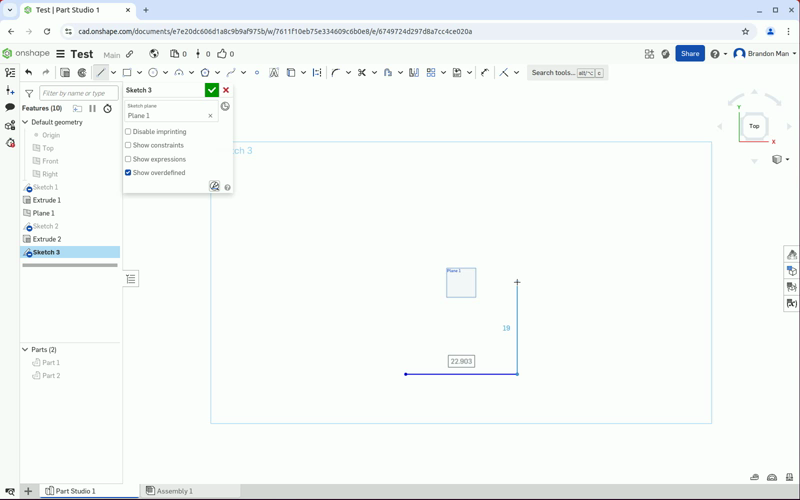
click(517, 281)
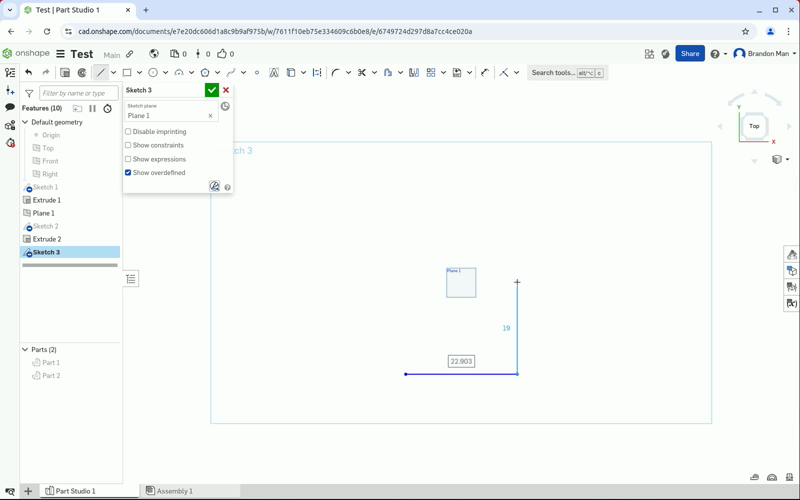
key_up(shift)
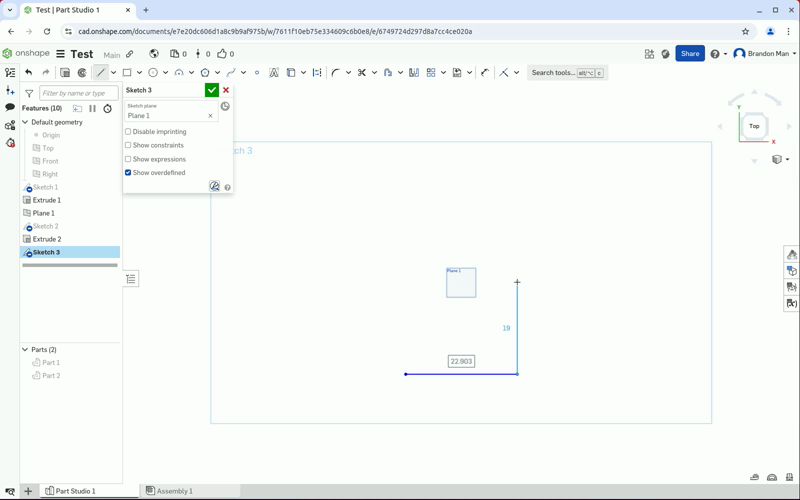
key_down(shift)
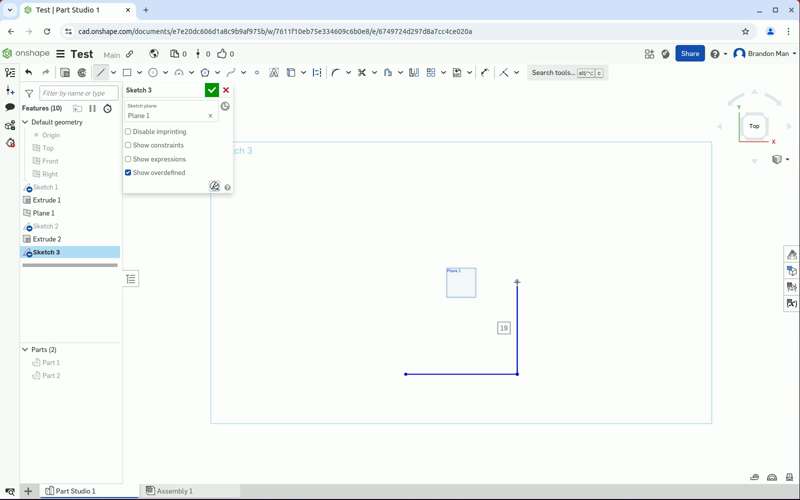
mouse_move(405, 281)
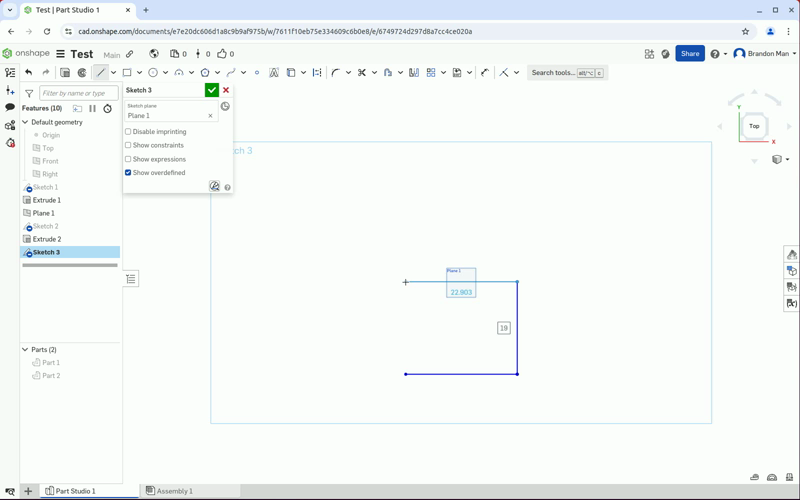
click(405, 281)
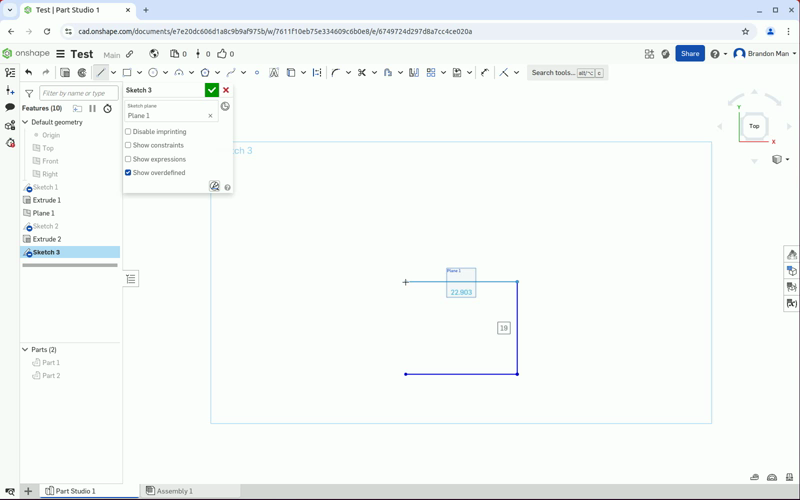
key_up(shift)
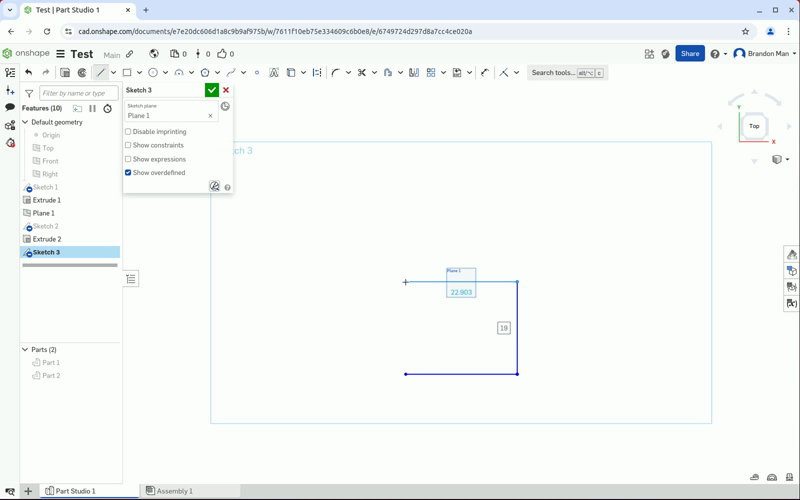
key_down(shift)
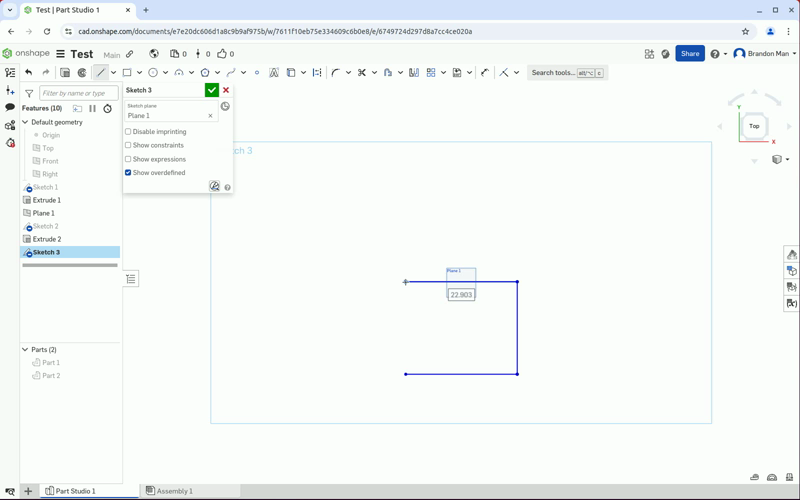
mouse_move(405, 374)
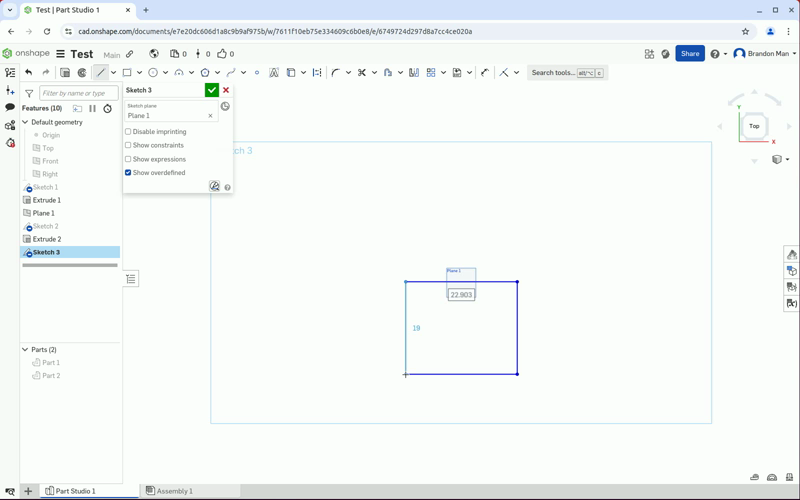
key_up(shift)
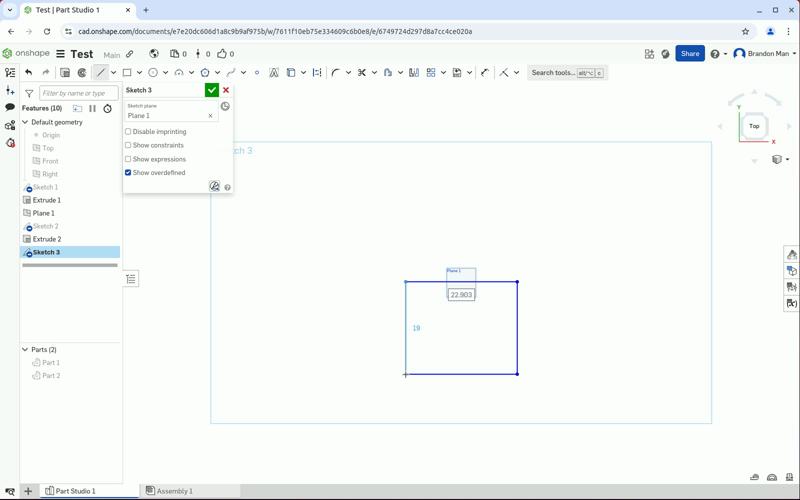
click(405, 374)
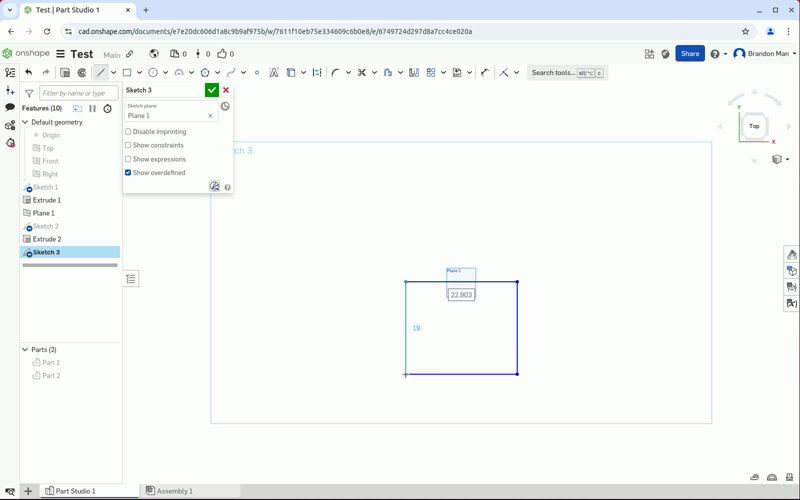
key(esc)
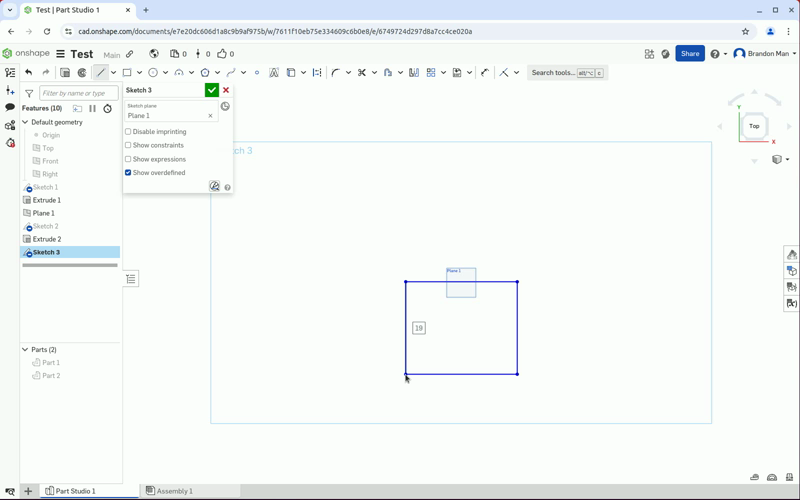
mouse_move(466, 332)
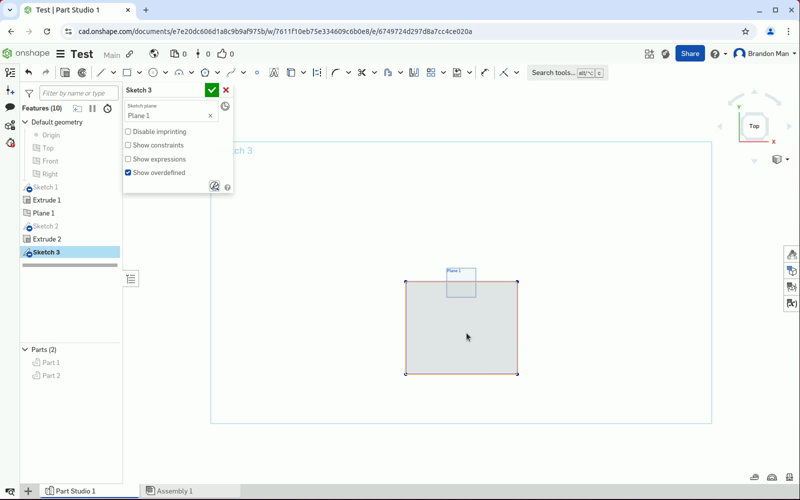
click(466, 332)
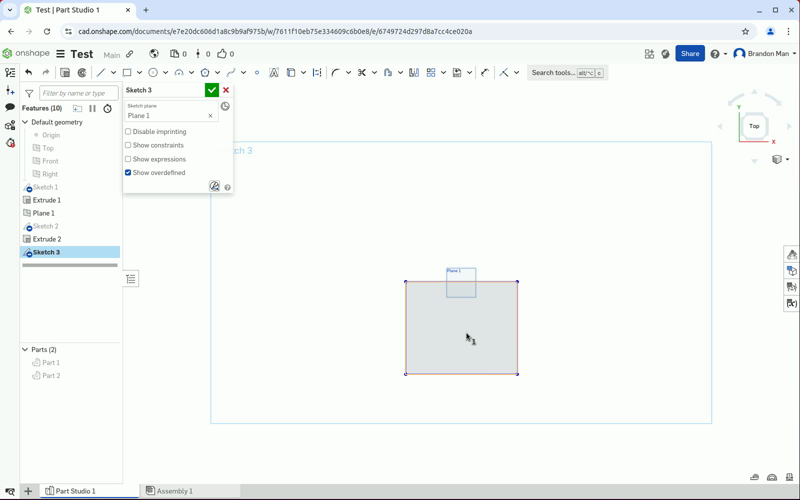
mouse_move(73, 352)
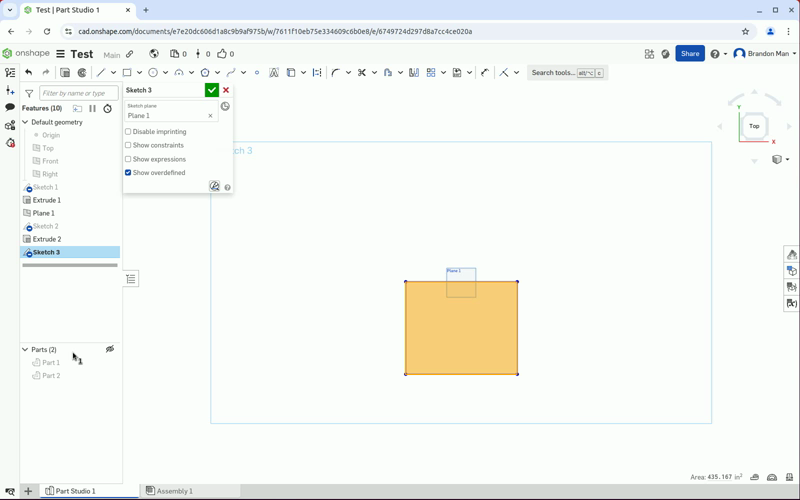
key(shift+y)
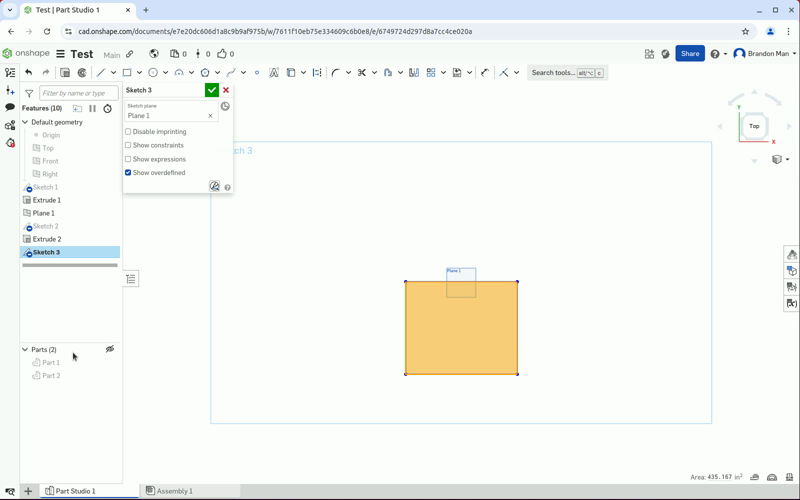
key(shift+e)
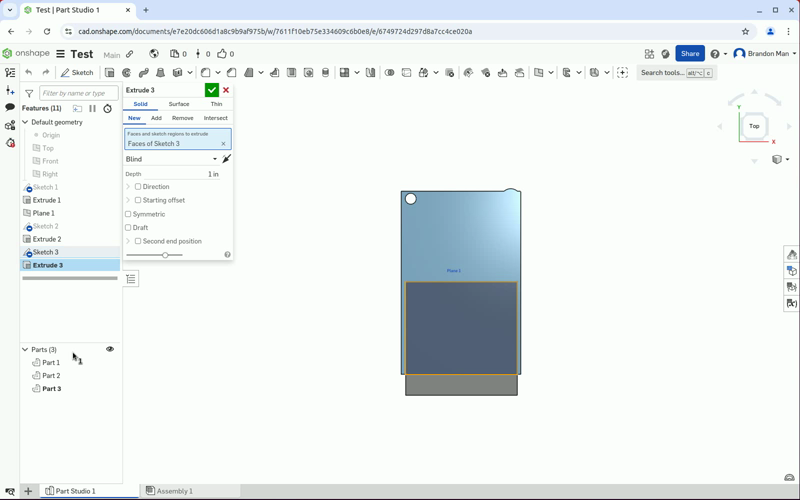
mouse_move(143, 106)
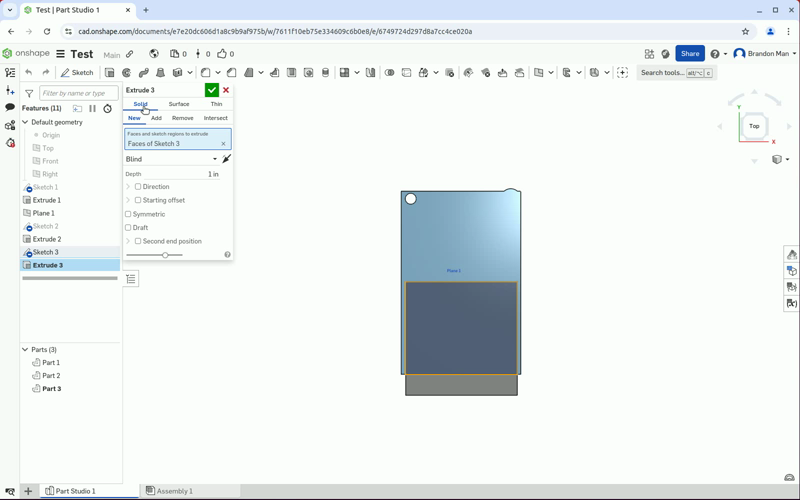
click(143, 106)
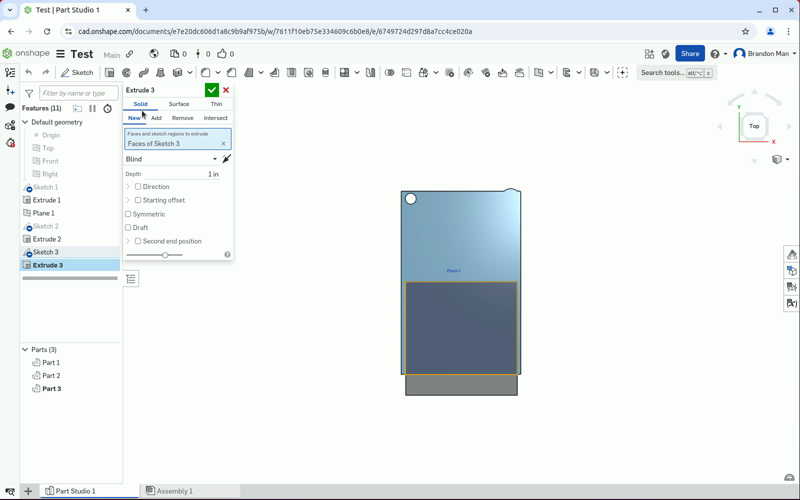
mouse_move(137, 120)
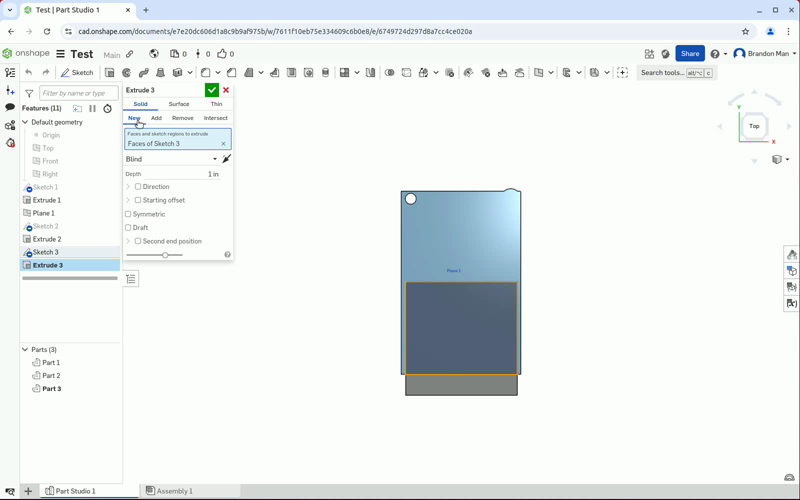
click(137, 120)
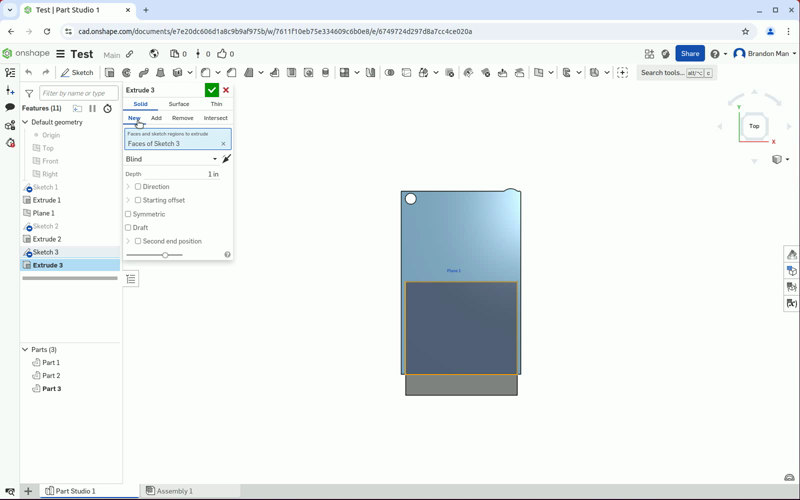
key(tab, 4)
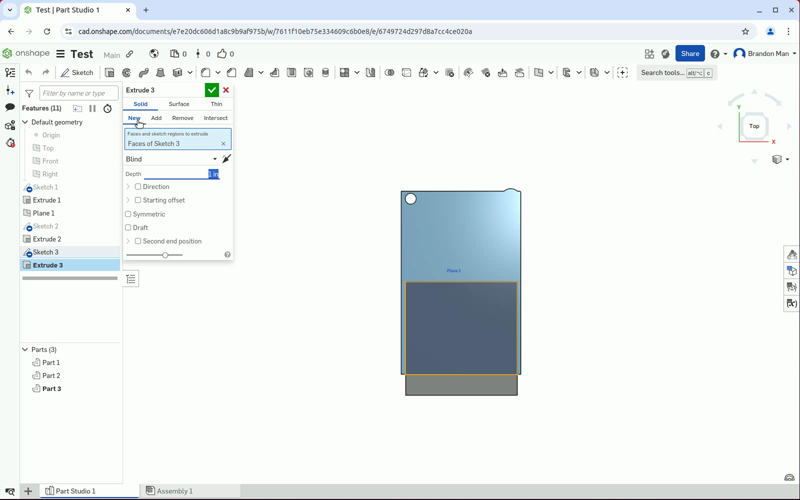
text(2.166)
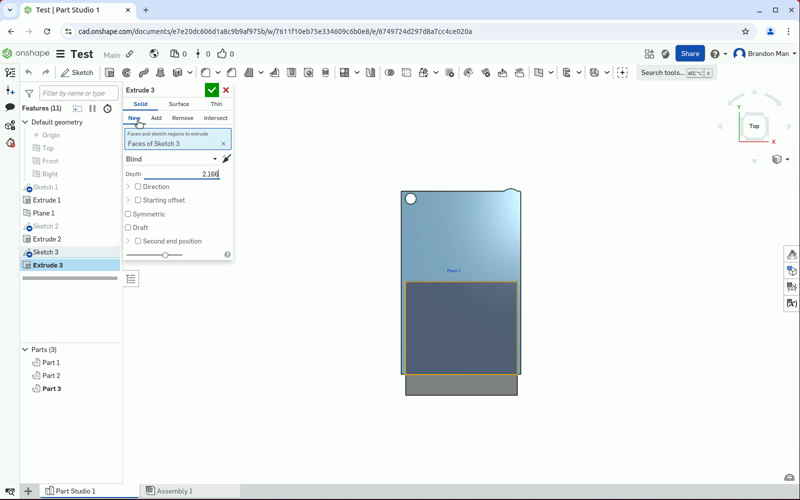
key(enter)
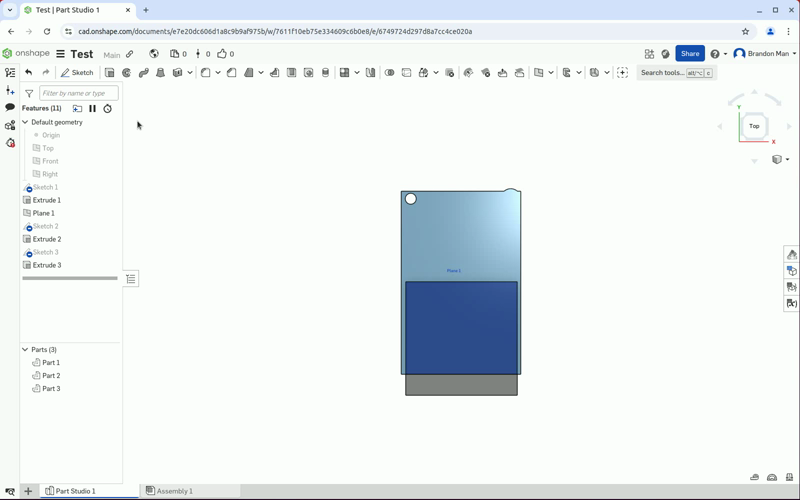
key(shift+h)
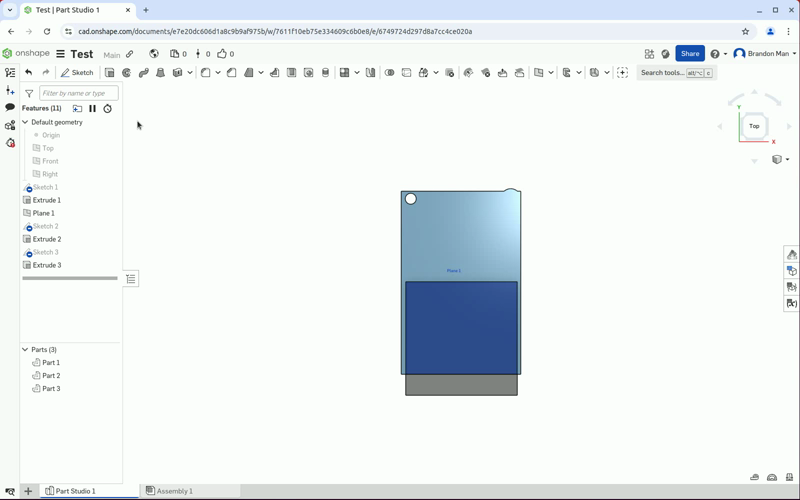
key(shift+h)
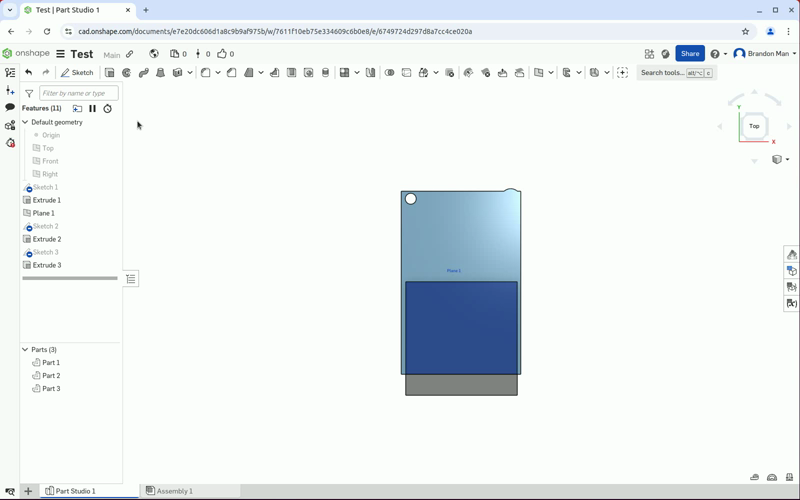
mouse_move(73, 189)
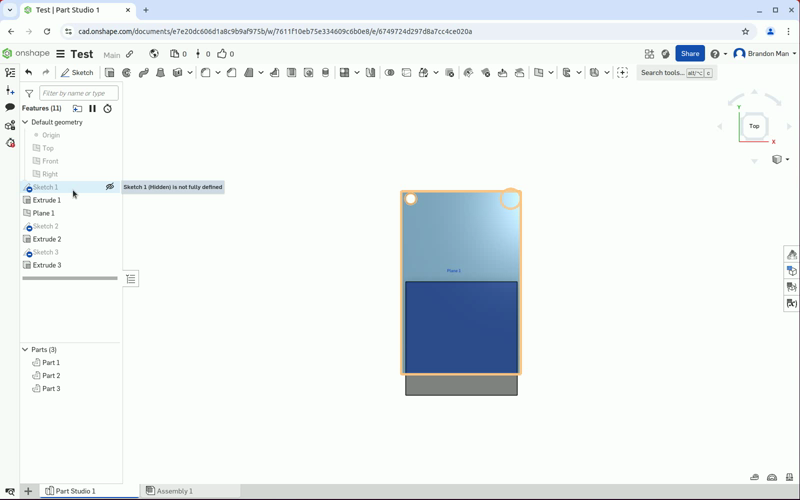
click(73, 189)
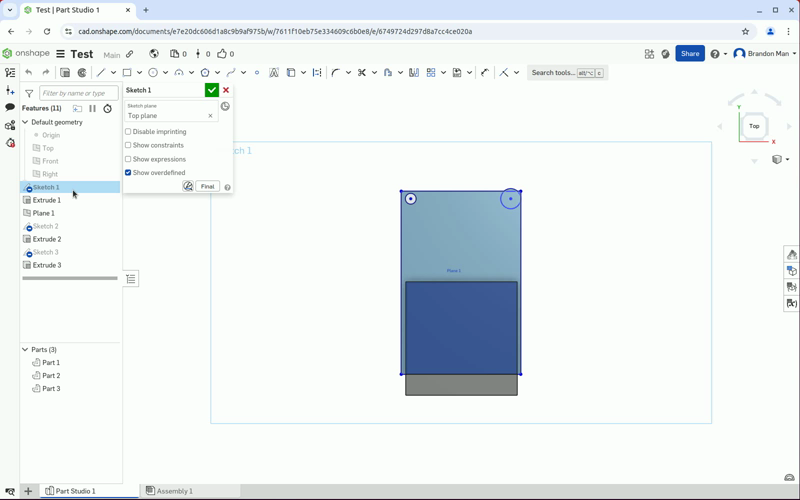
mouse_move(229, 92)
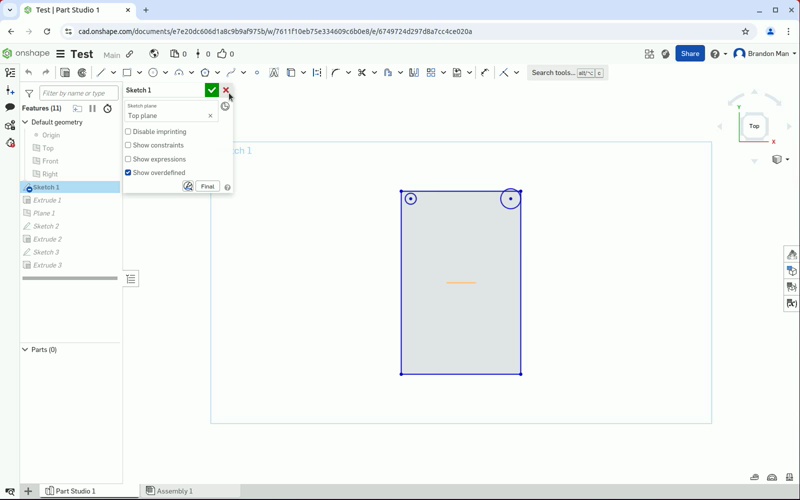
click(229, 92)
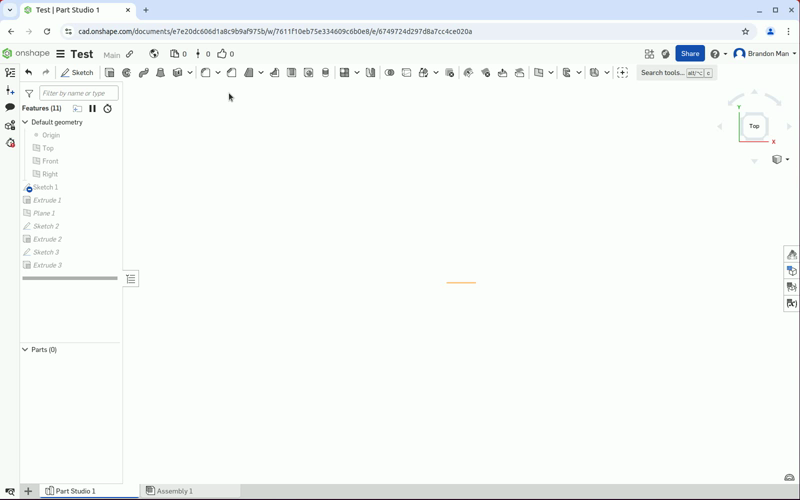
mouse_move(73, 352)
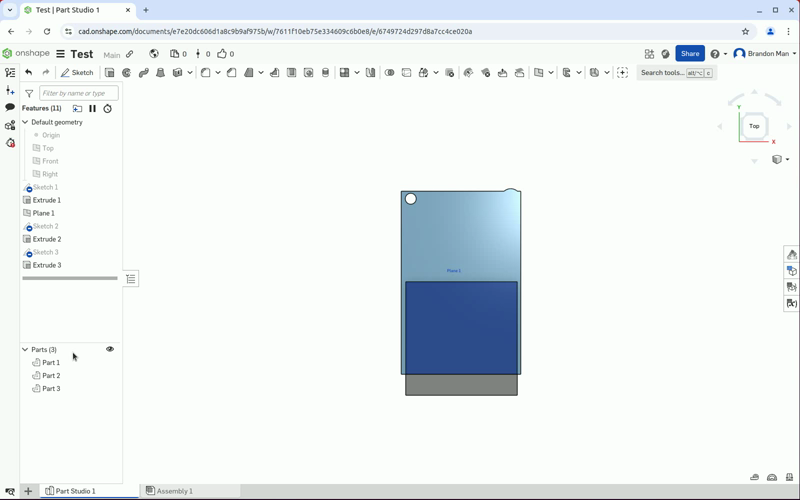
key(y)
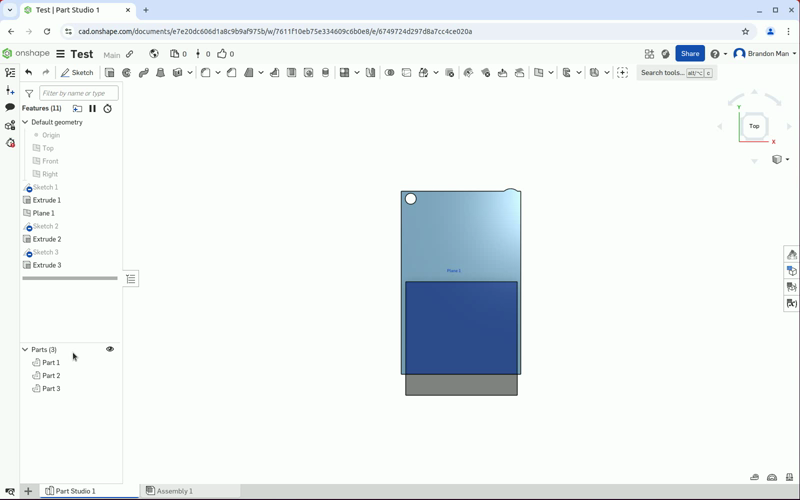
key(shift+p)
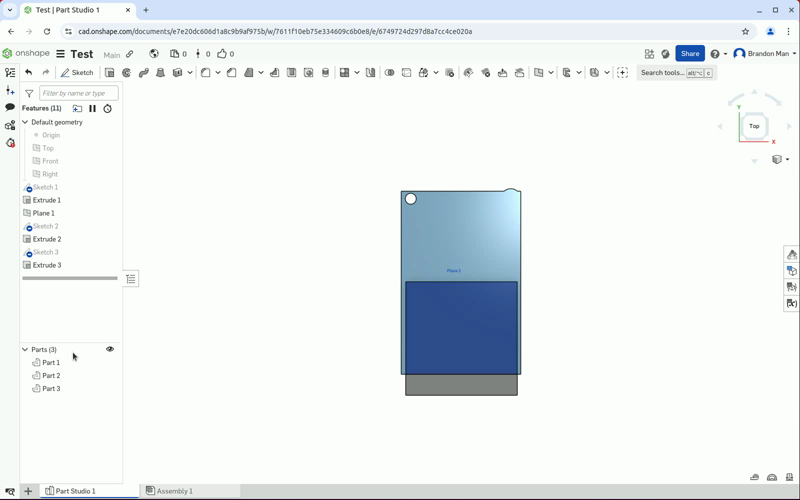
key(space)
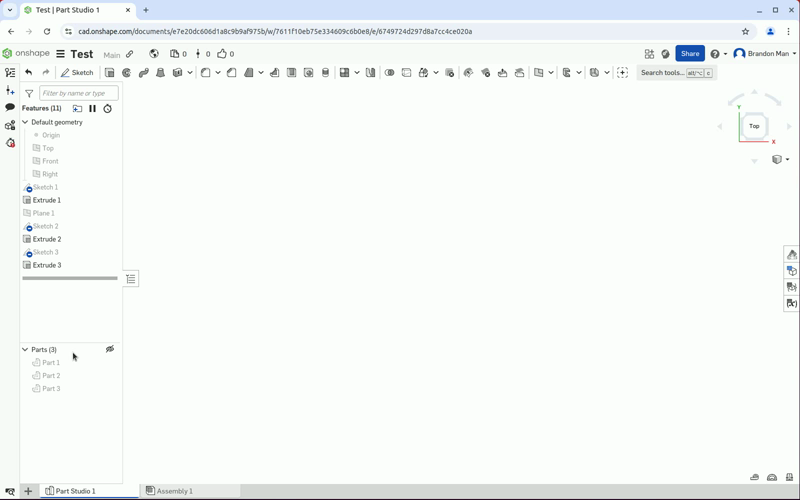
key_down(shift)
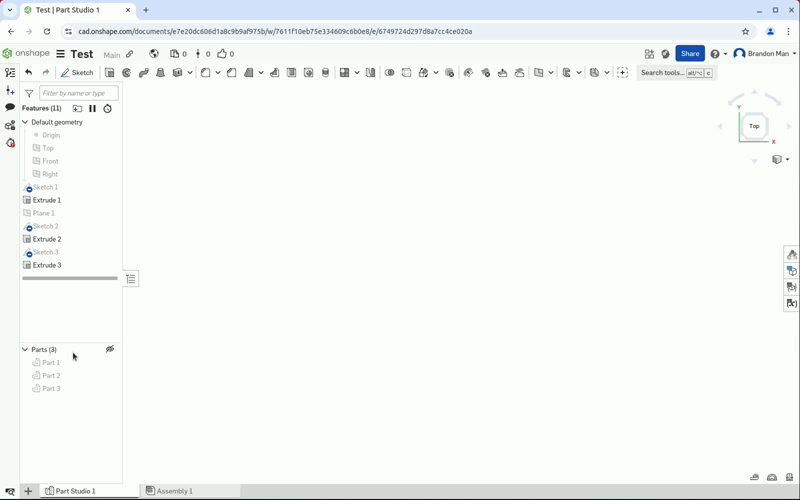
key(up)
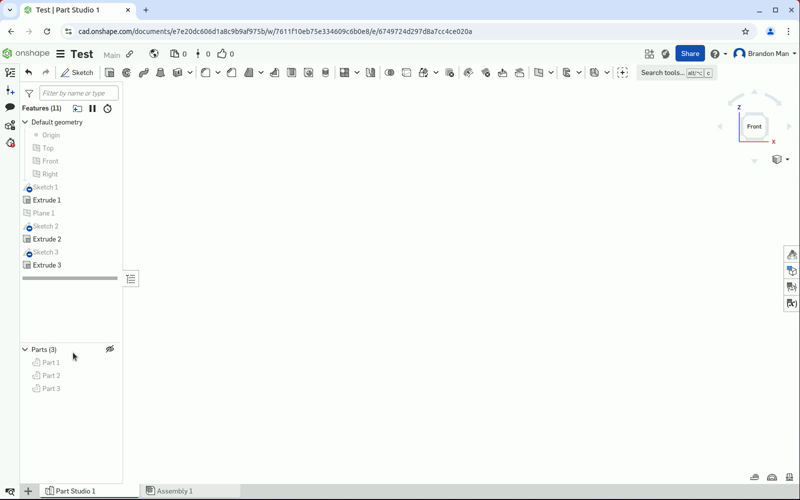
key_up(shift)
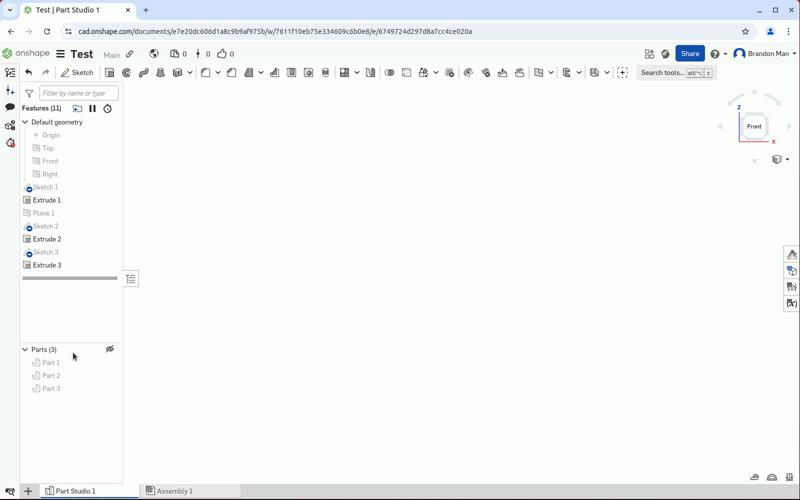
mouse_move(73, 352)
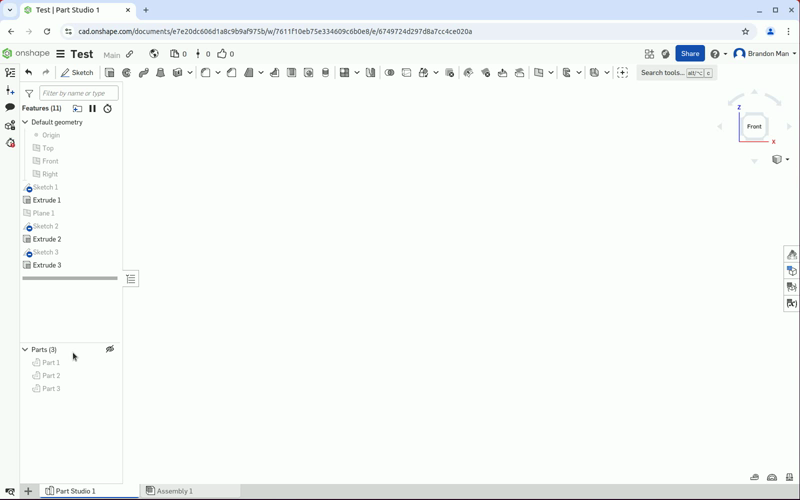
key(shift+y)
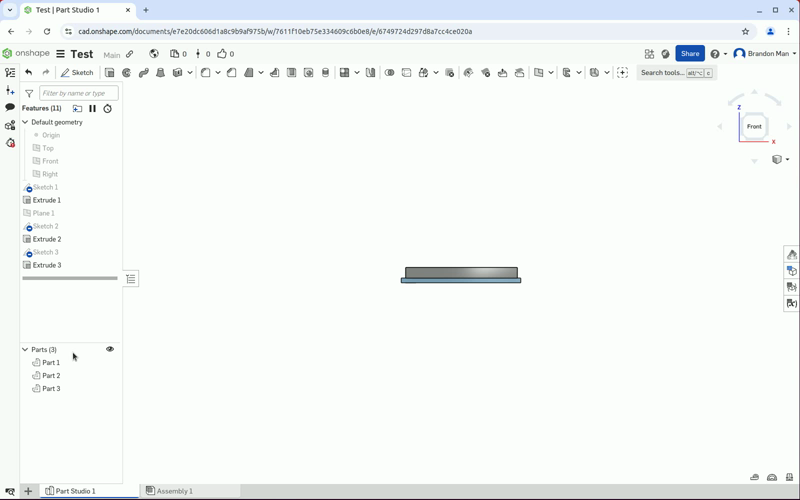
mouse_move(541, 75)
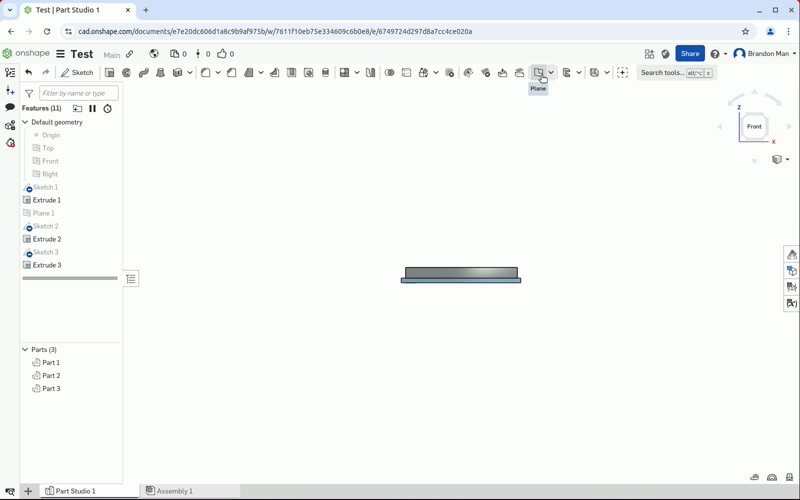
click(541, 75)
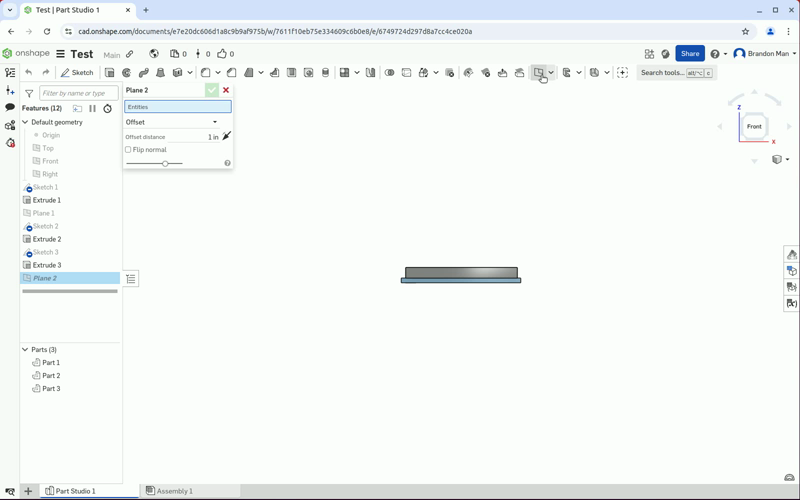
mouse_move(73, 163)
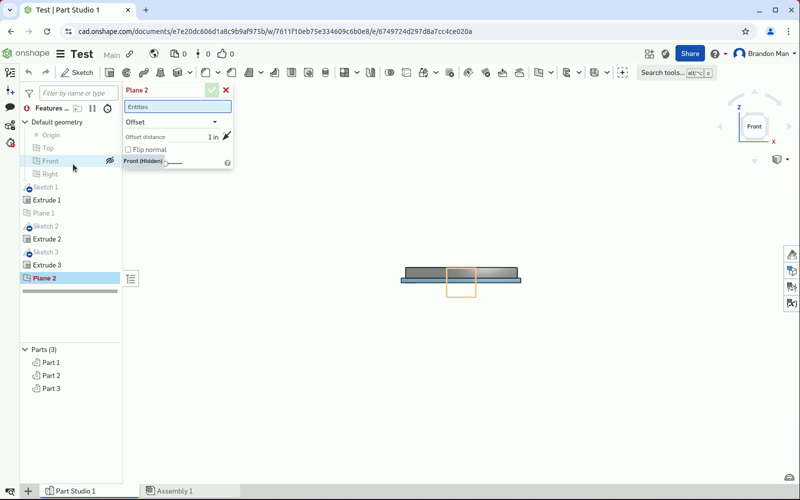
click(73, 163)
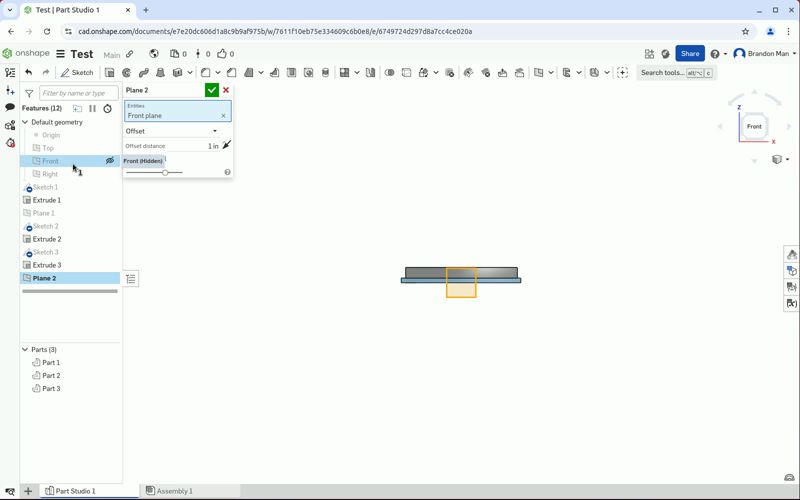
key(tab, 2)
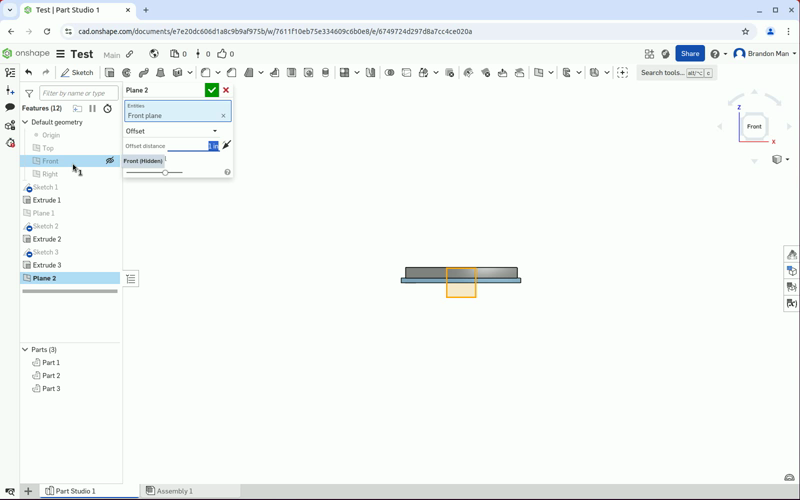
text(23.108)
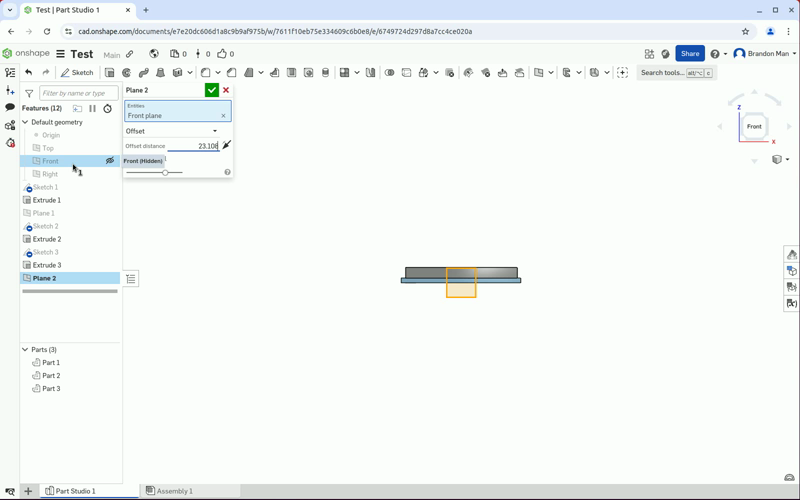
key(enter, 2)
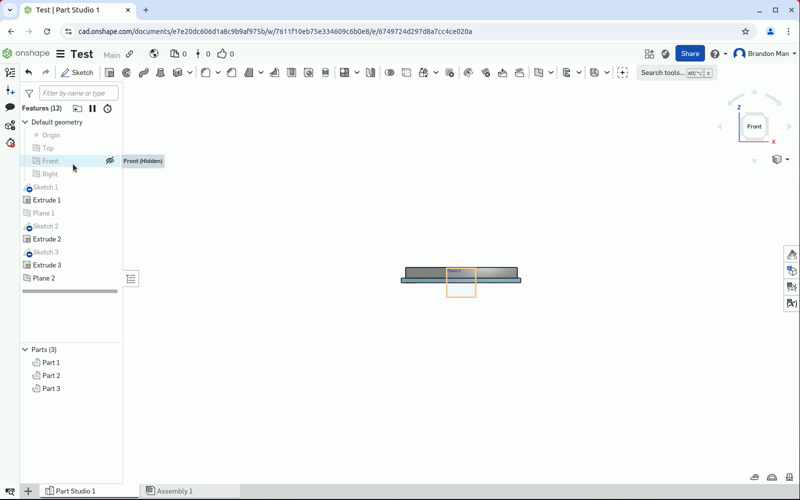
key(shift+s)
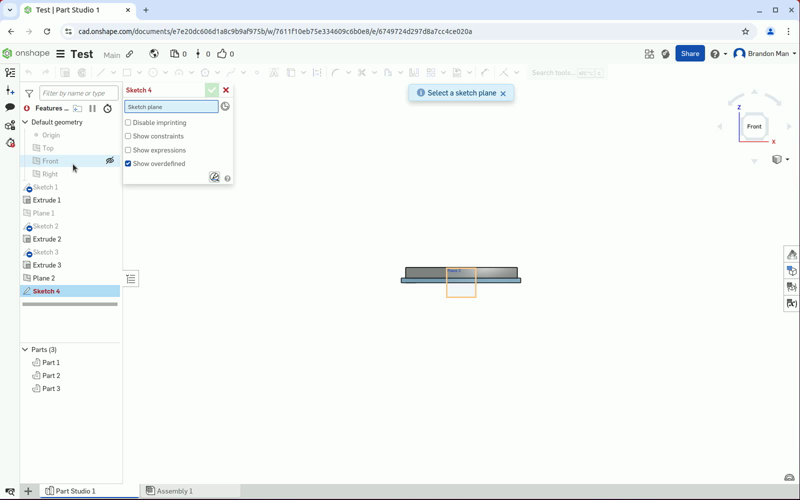
mouse_move(73, 280)
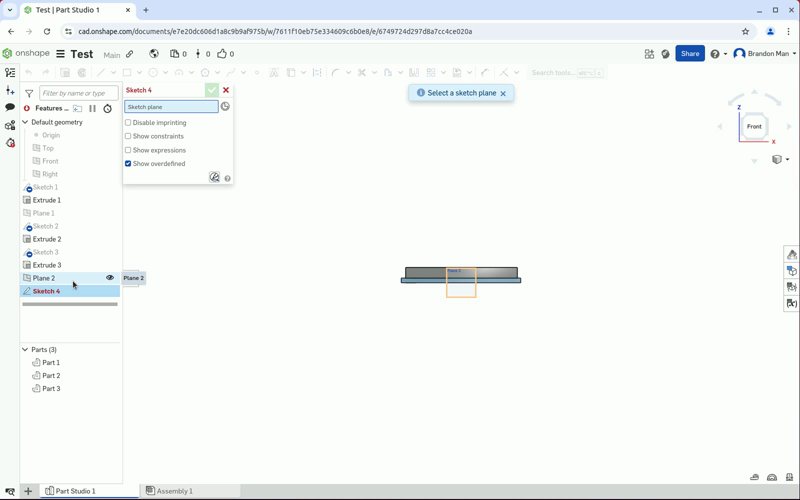
click(73, 280)
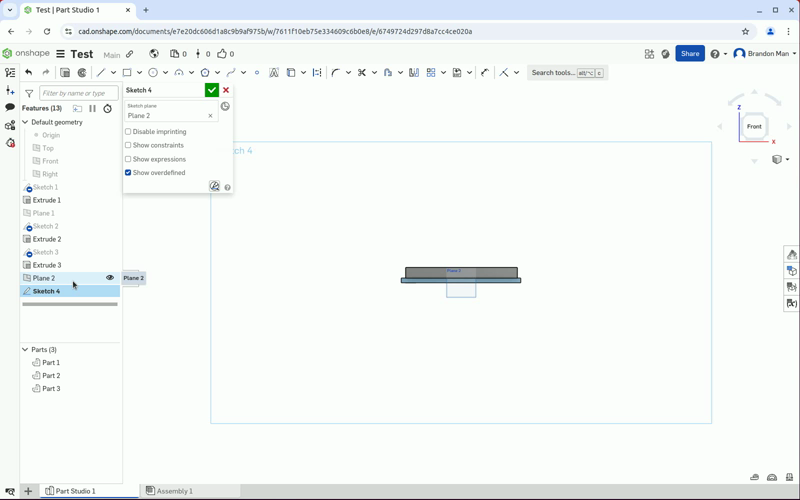
mouse_move(73, 352)
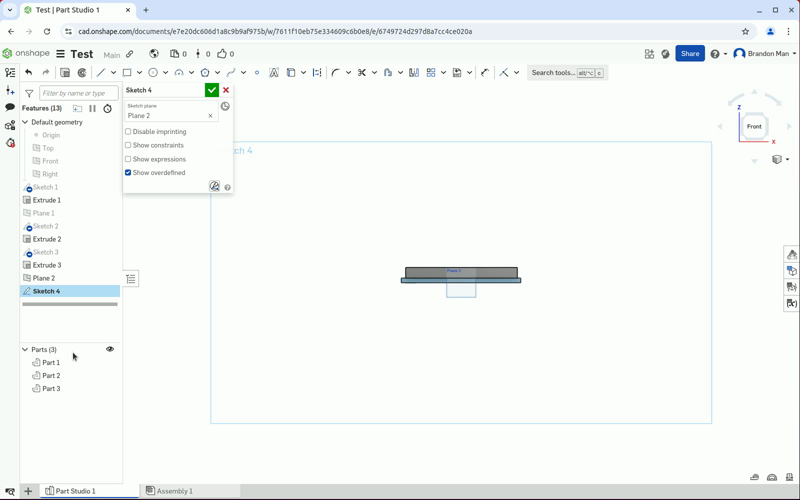
key(y)
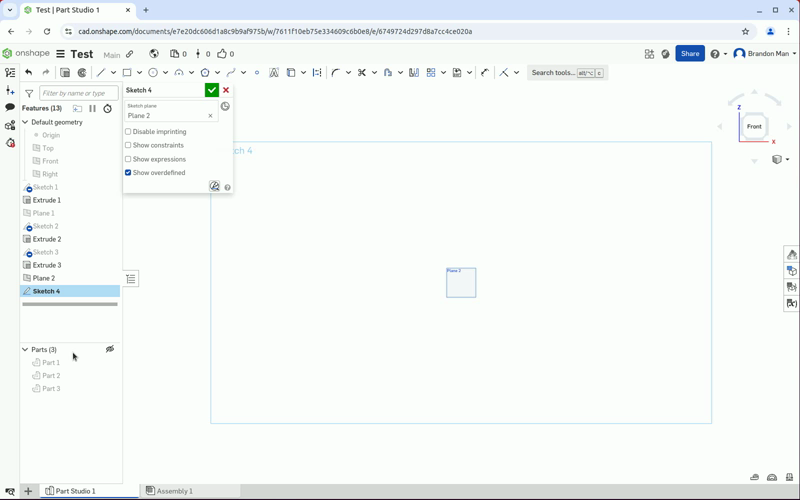
key(l)
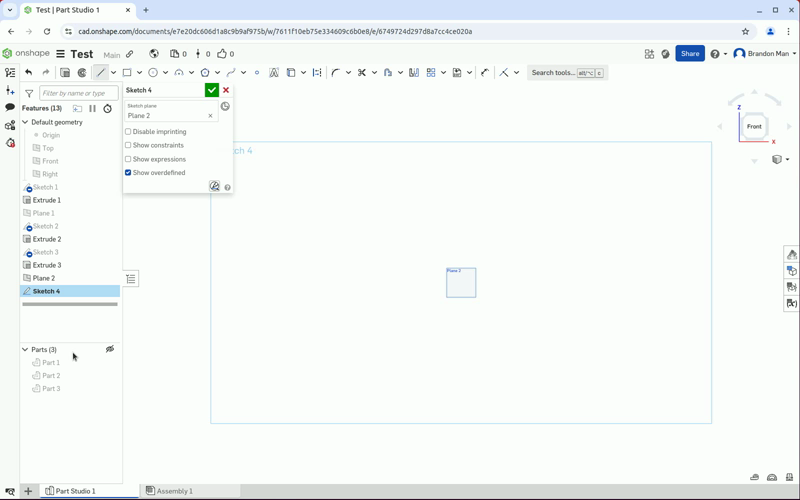
key_down(shift)
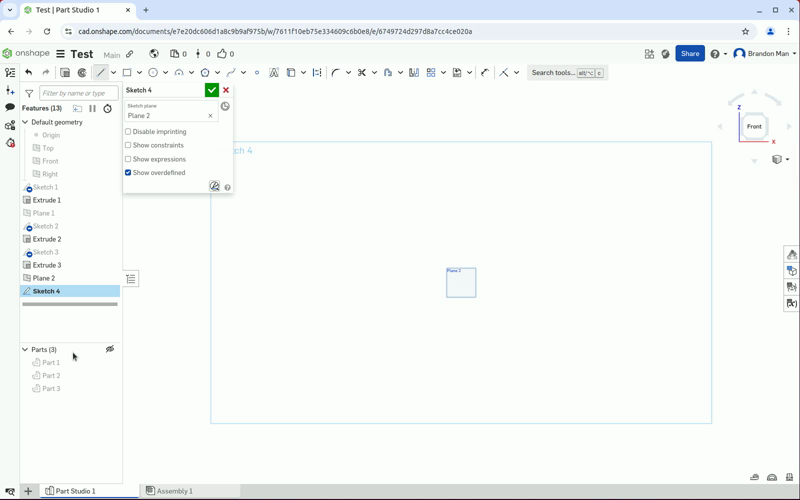
mouse_move(405, 278)
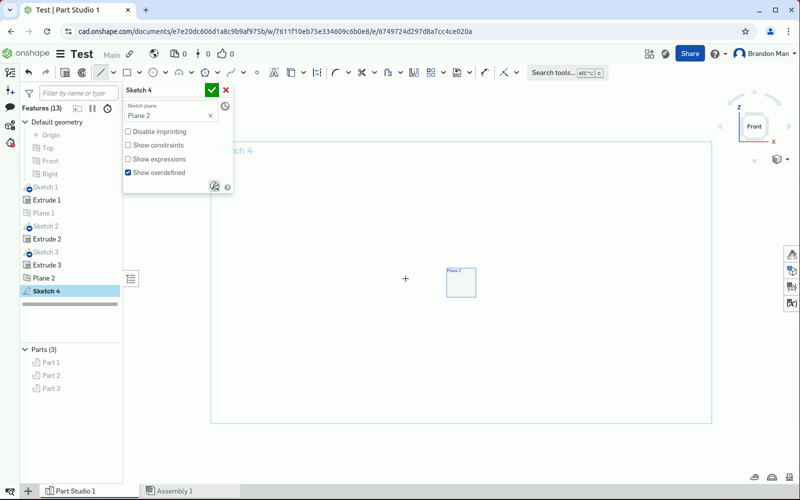
click(405, 278)
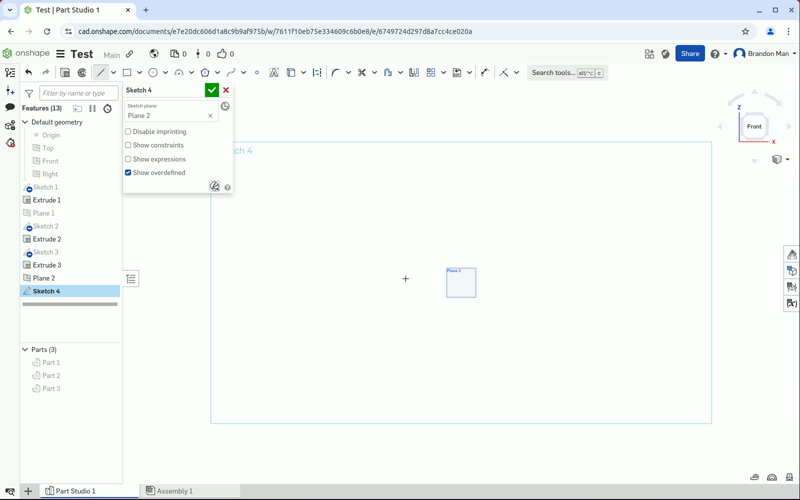
key_up(shift)
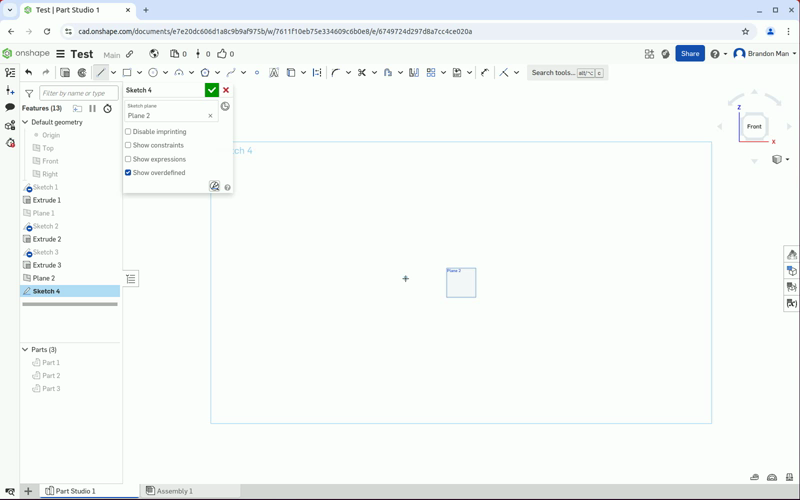
key_down(shift)
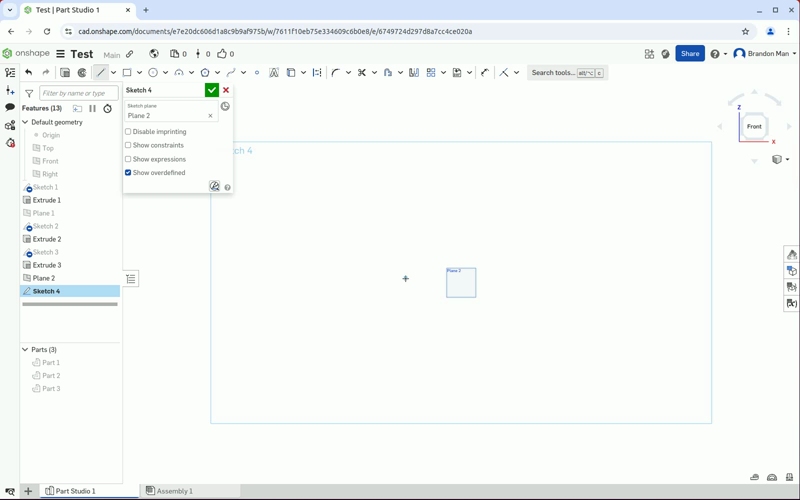
mouse_move(516, 278)
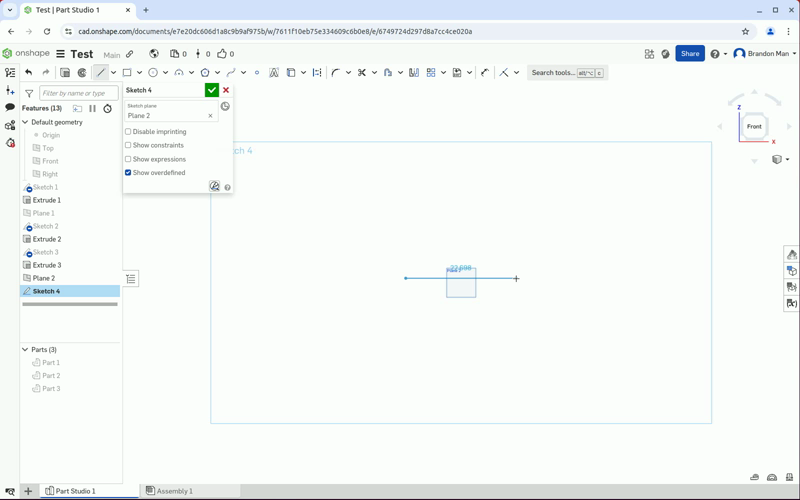
click(516, 278)
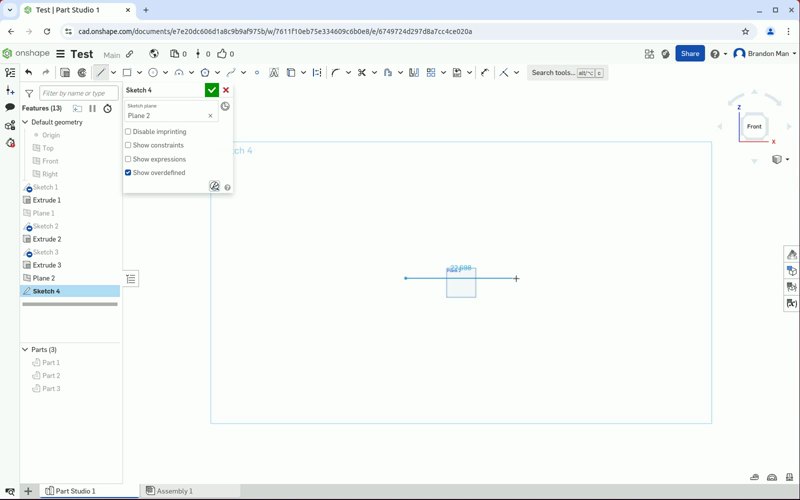
key_up(shift)
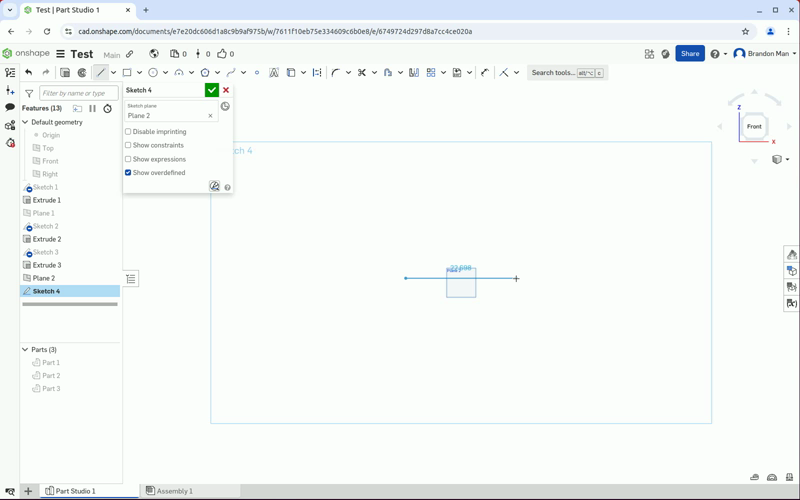
key_down(shift)
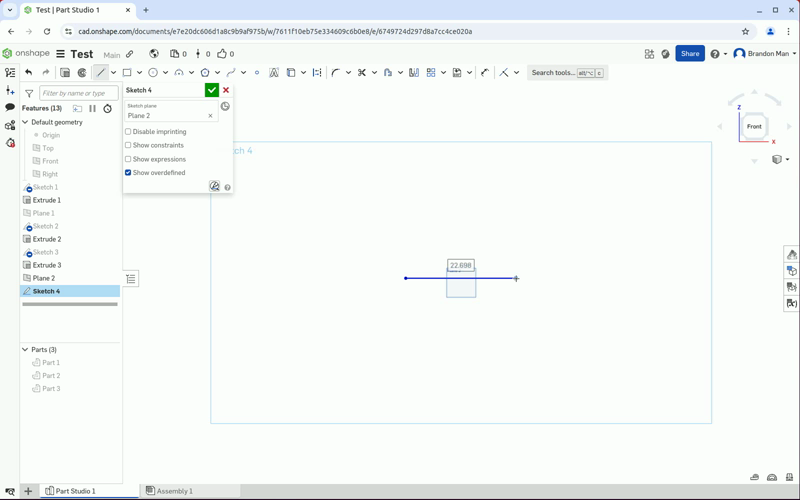
mouse_move(546, 278)
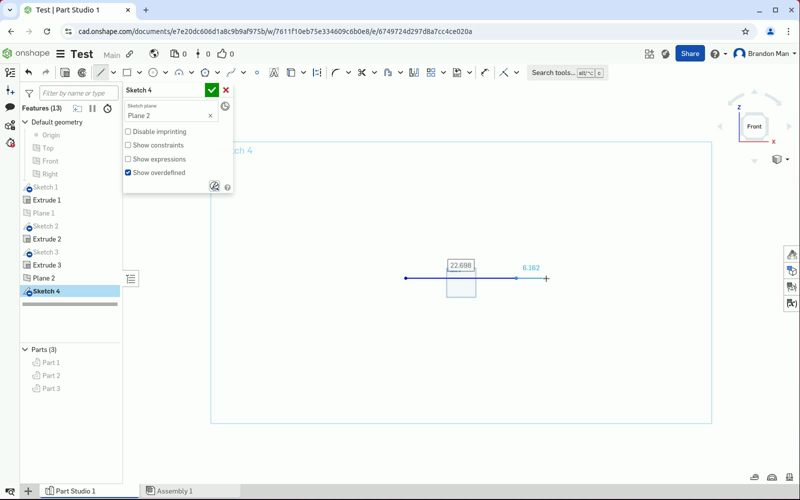
mouse_move(516, 267)
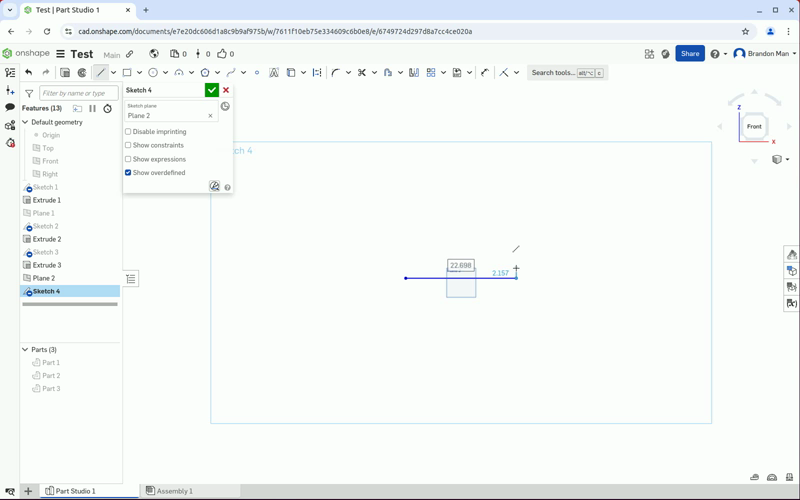
click(516, 267)
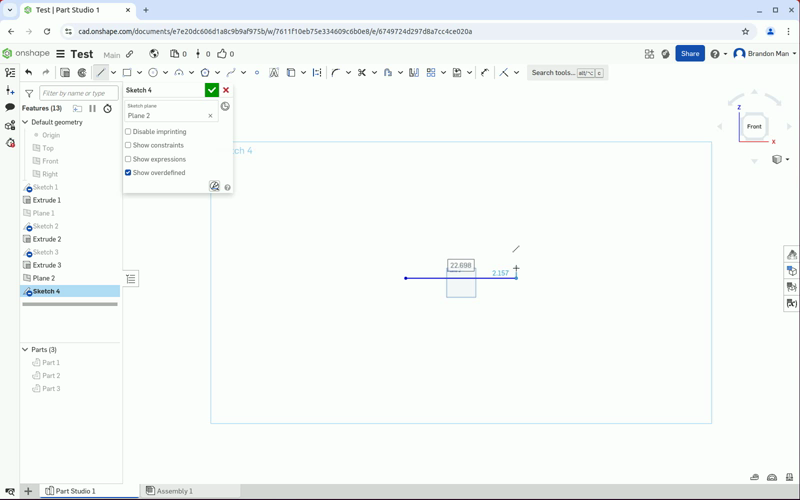
key_up(shift)
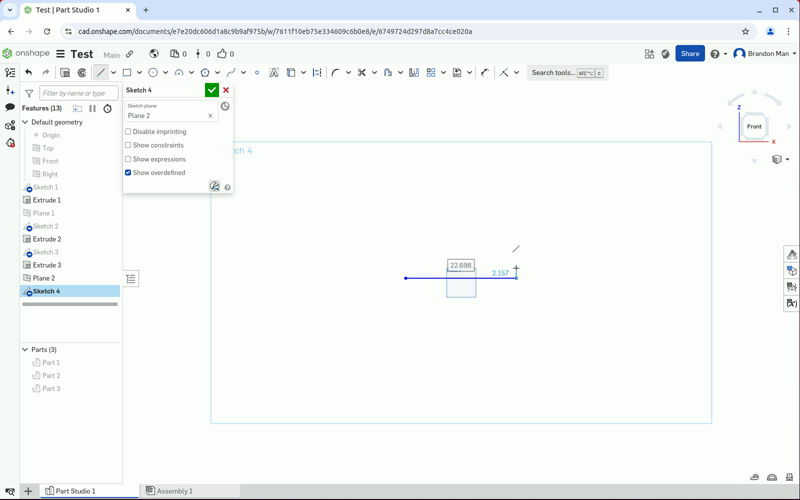
key_down(shift)
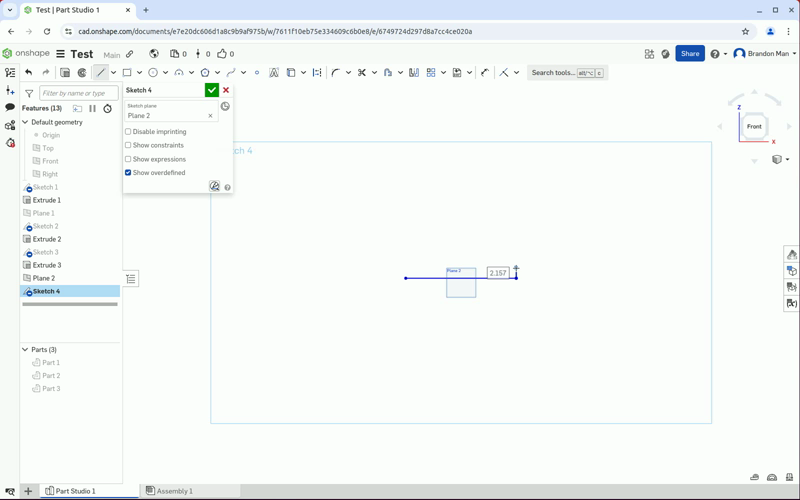
mouse_move(405, 267)
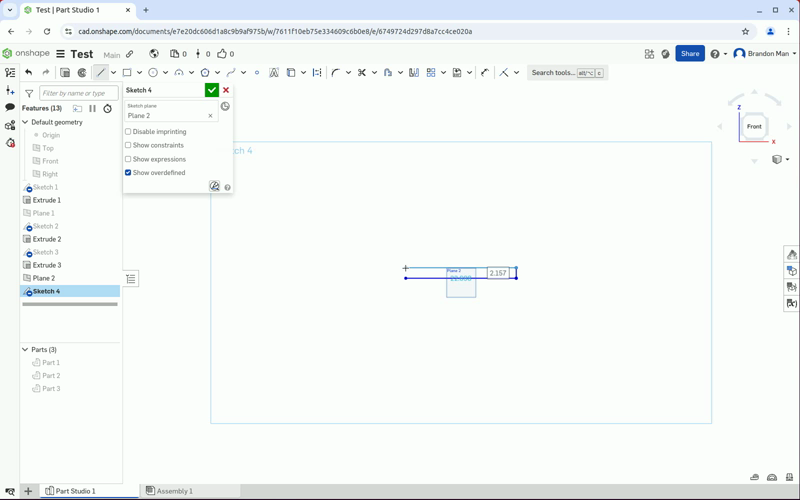
click(405, 267)
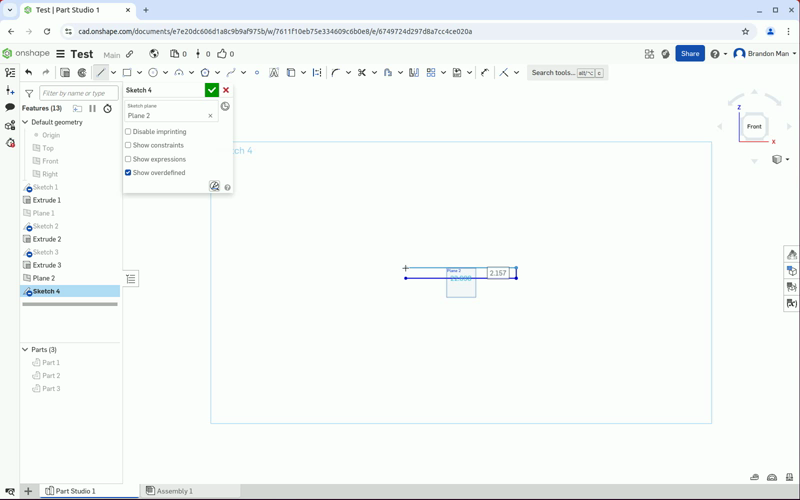
key_up(shift)
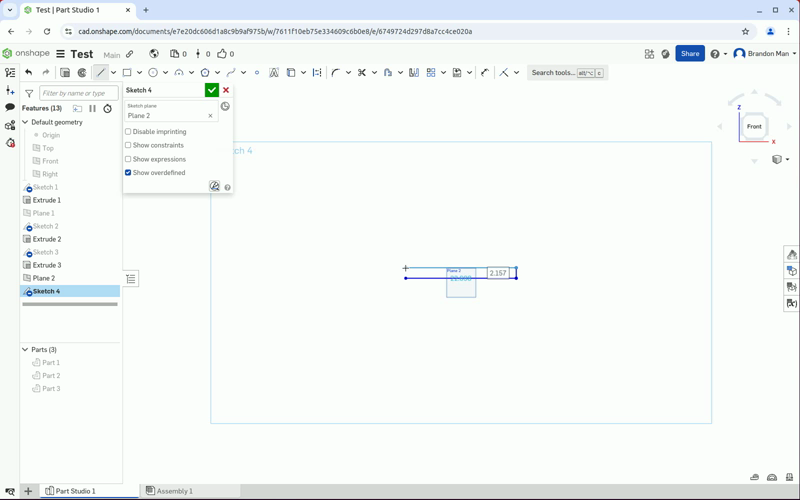
mouse_move(435, 267)
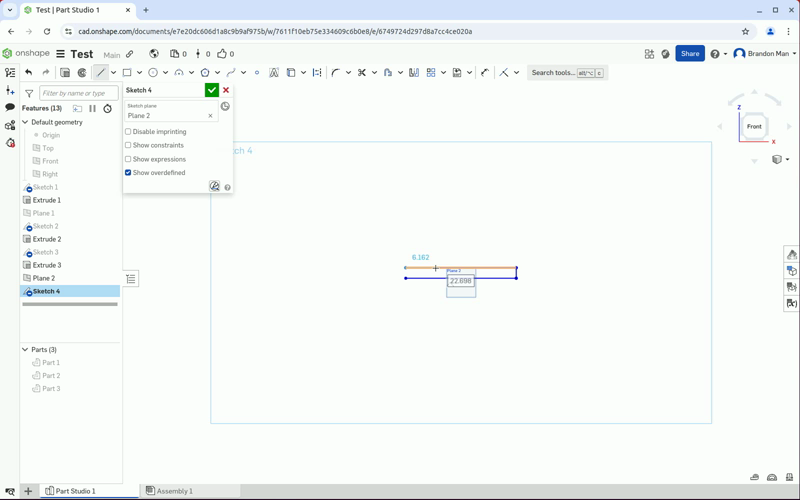
key_down(shift)
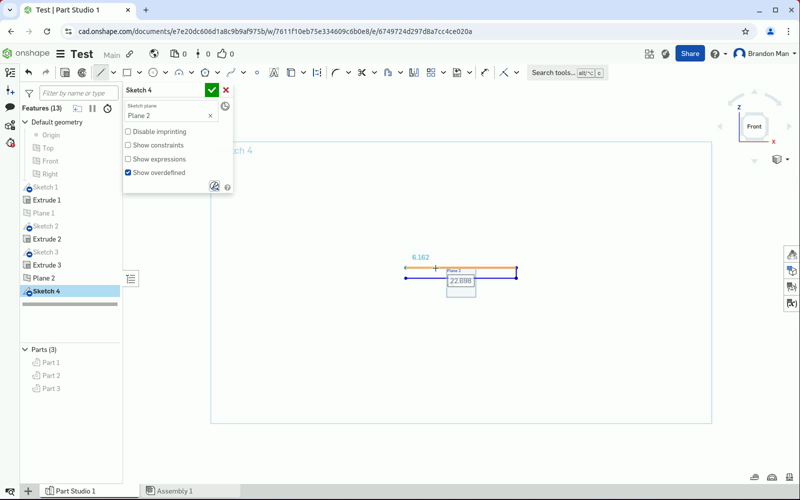
mouse_move(405, 278)
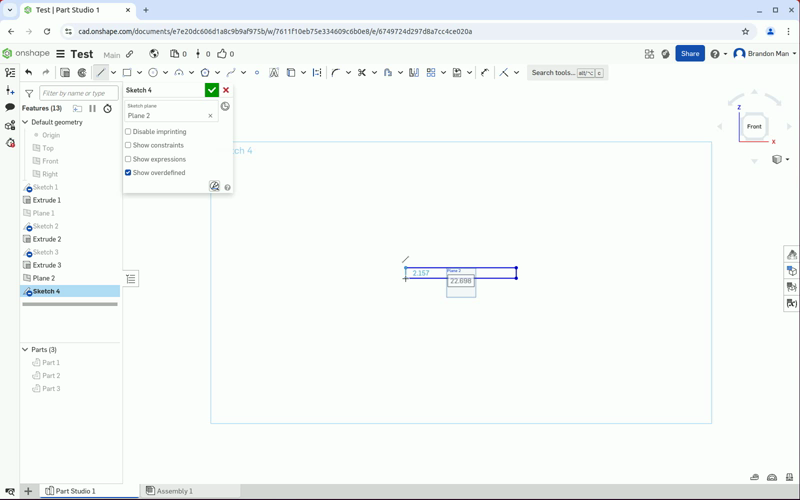
key_up(shift)
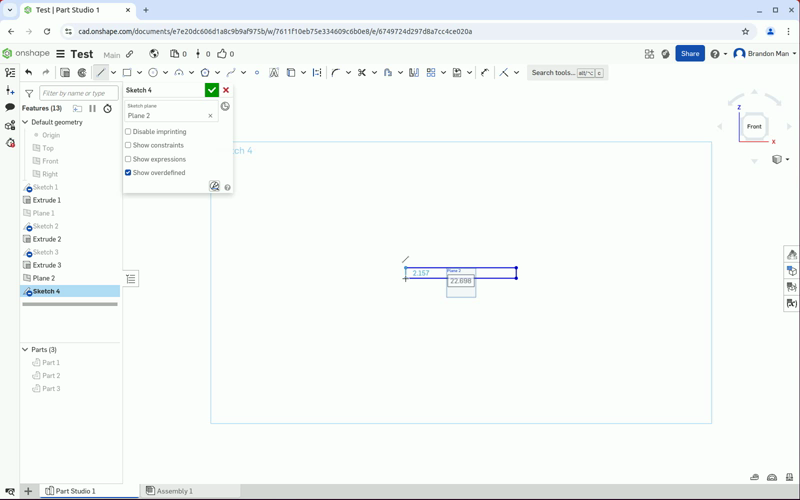
click(405, 278)
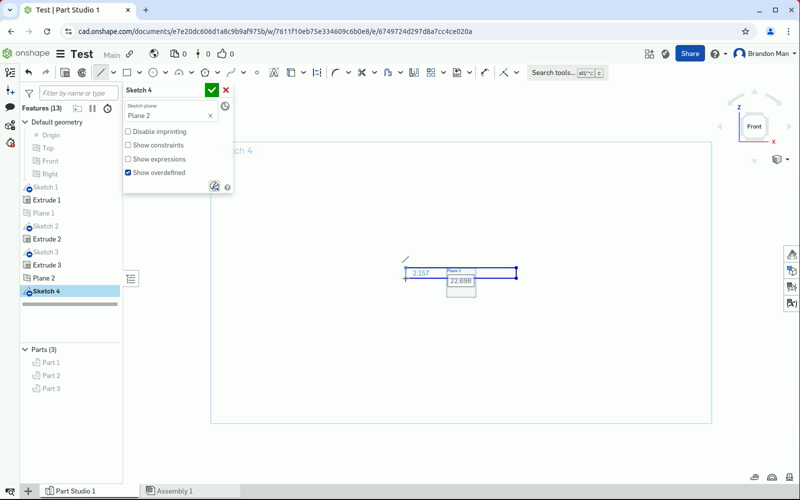
key(esc)
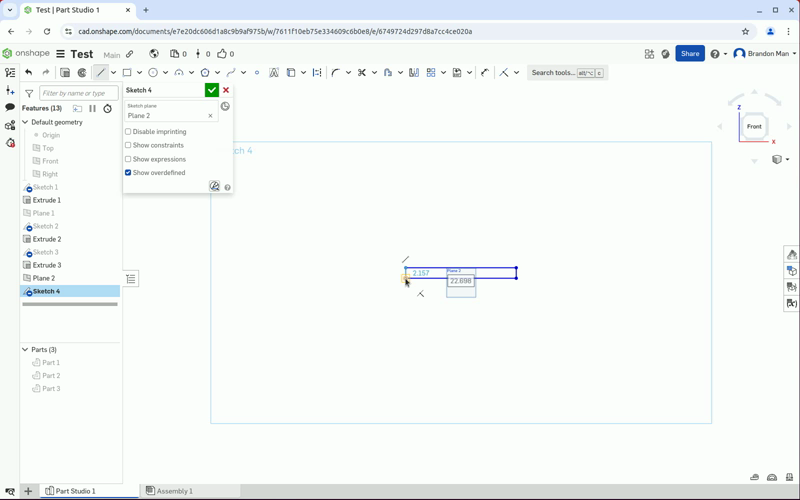
mouse_move(502, 271)
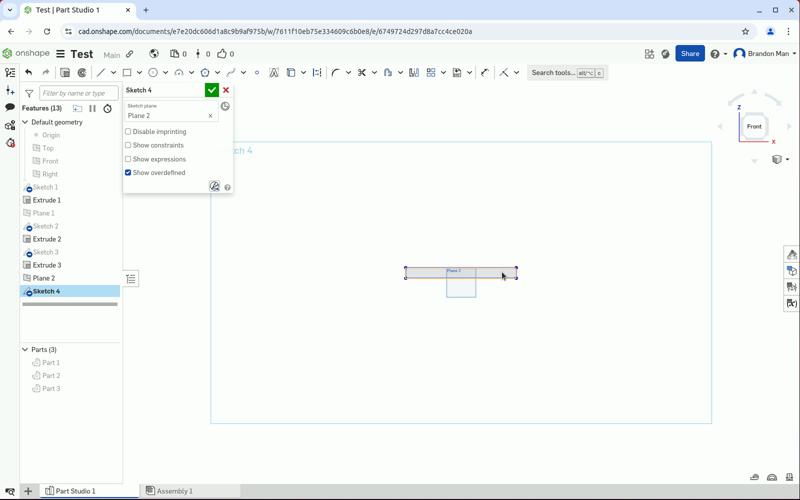
scroll(6)
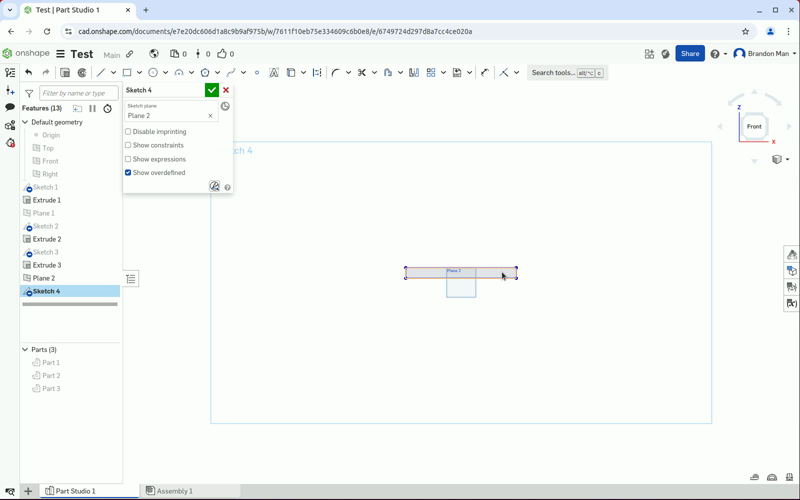
scroll(6)
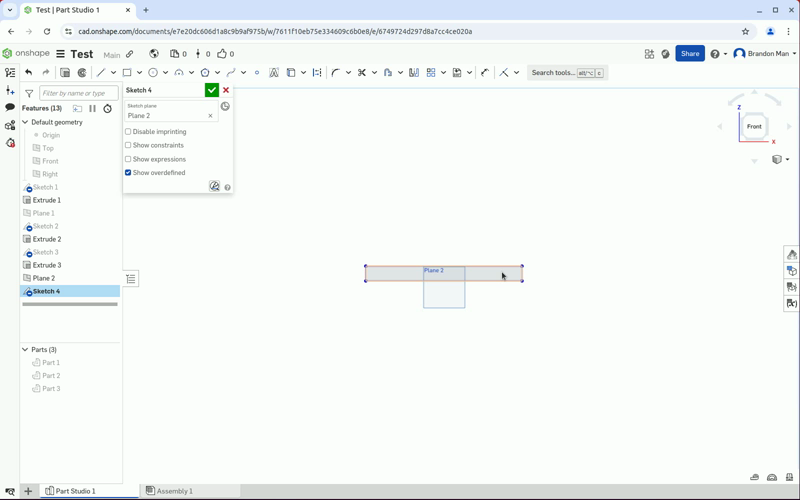
scroll(6)
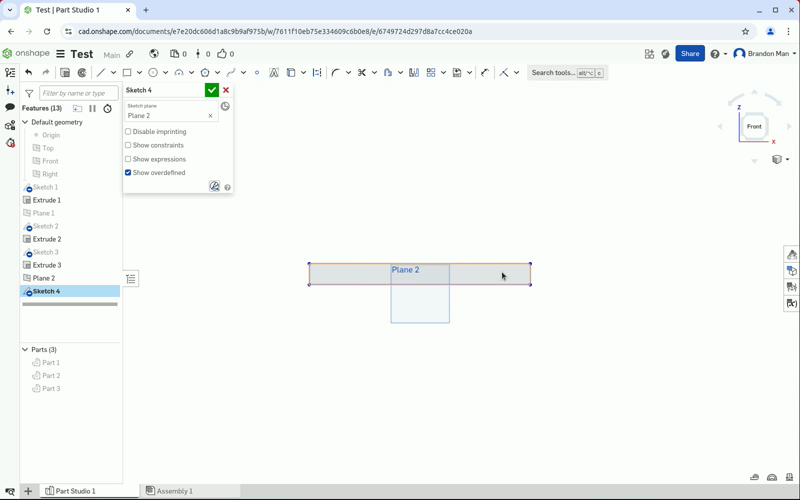
scroll(6)
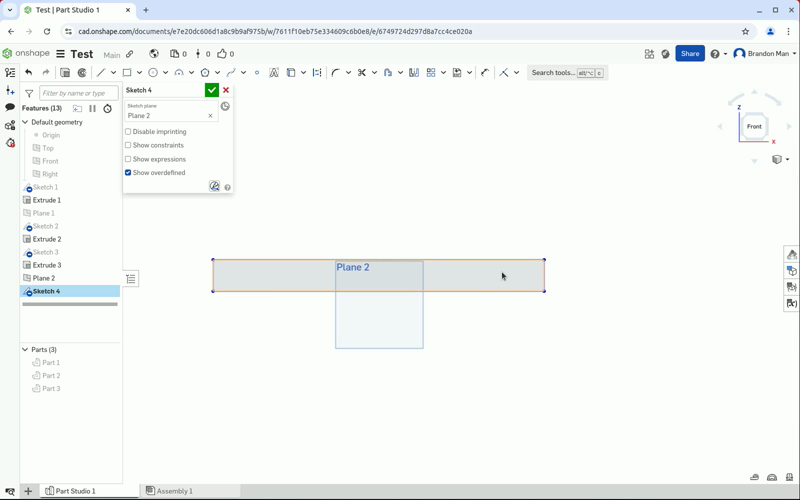
scroll(6)
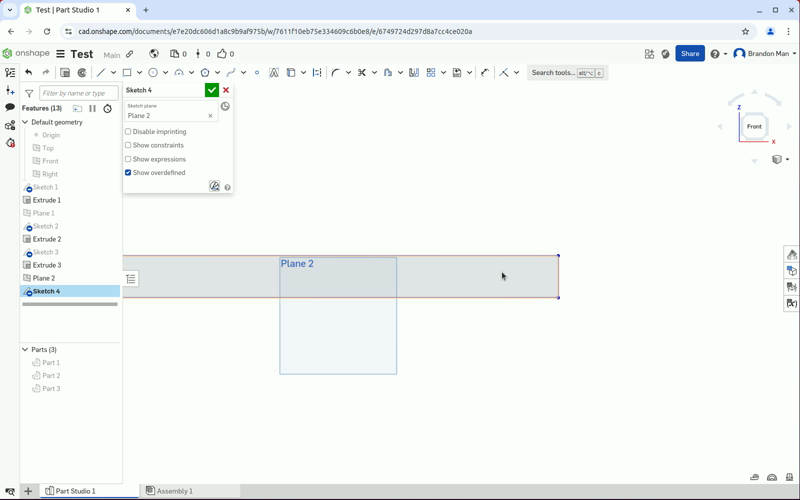
scroll(6)
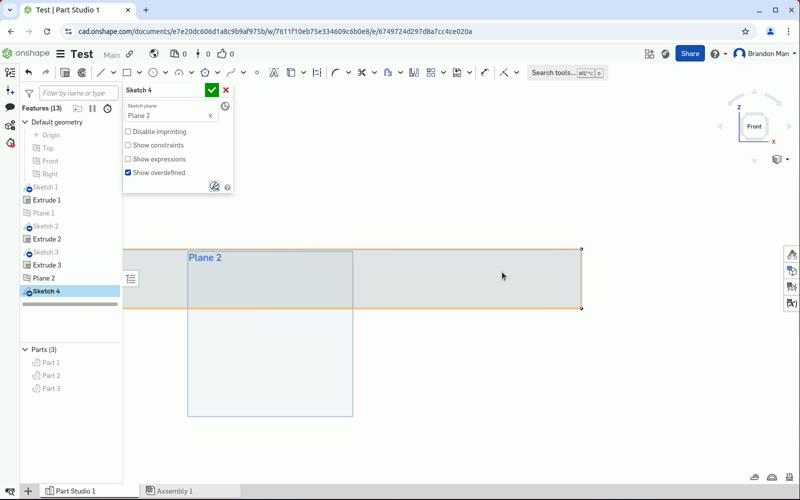
scroll(6)
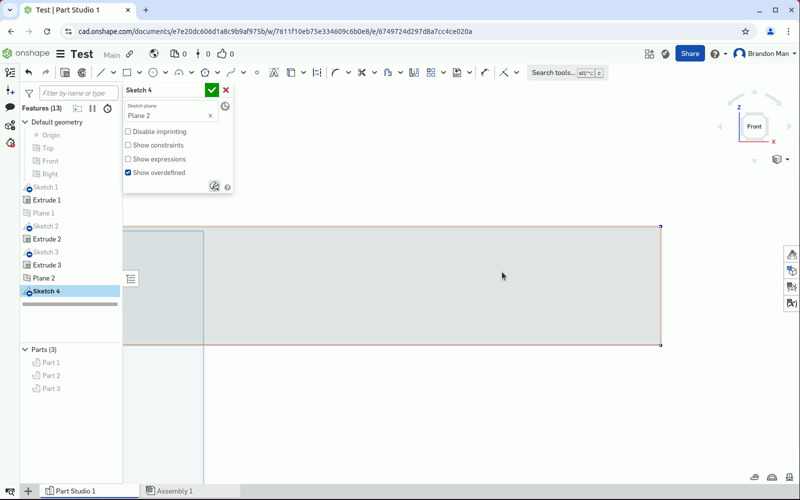
click(502, 271)
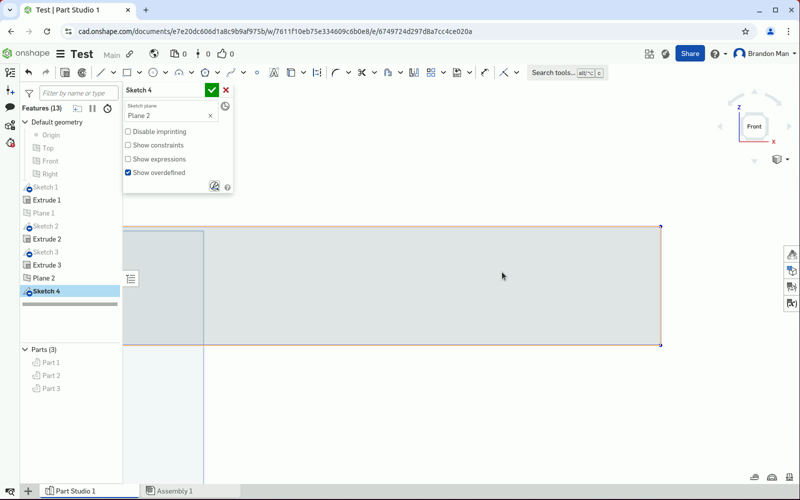
scroll(-6)
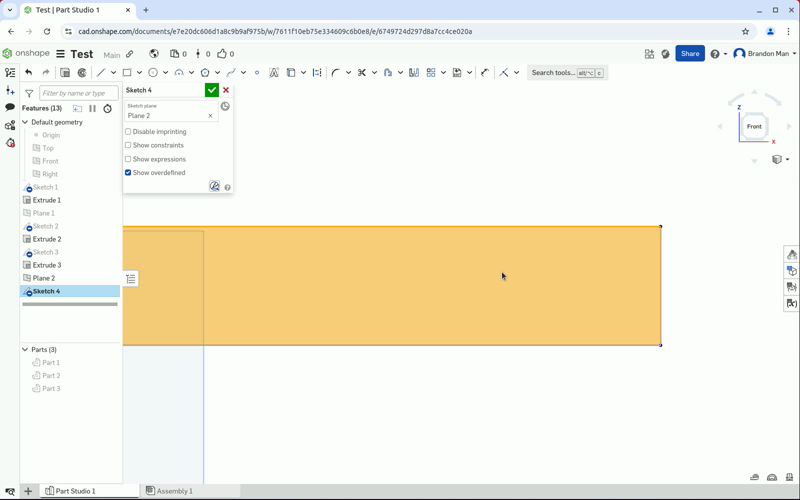
scroll(-6)
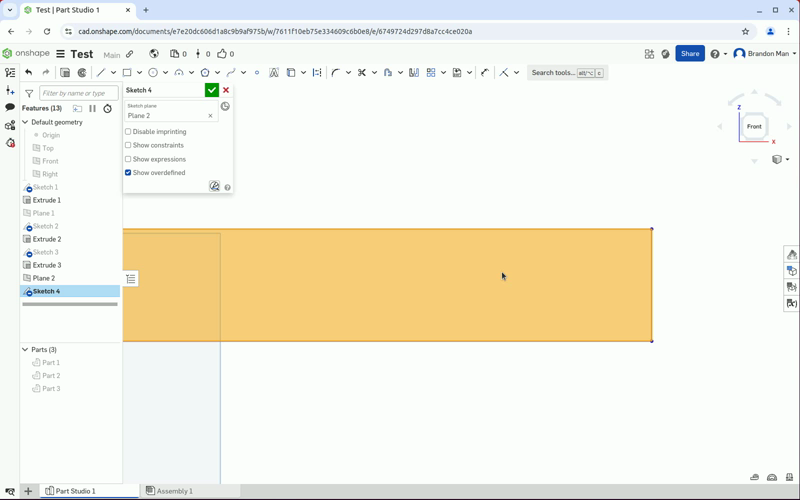
scroll(-6)
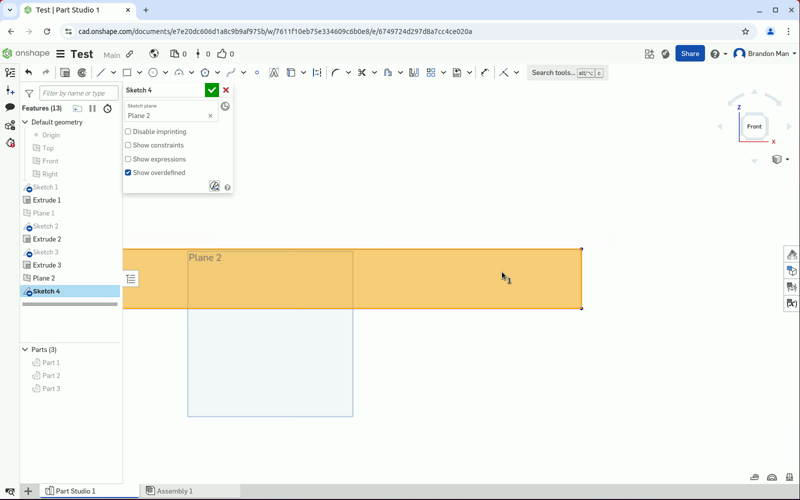
scroll(-6)
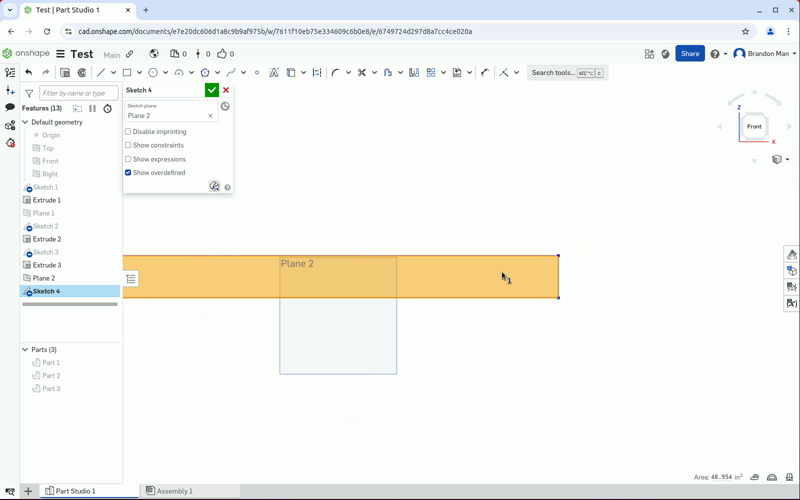
scroll(-6)
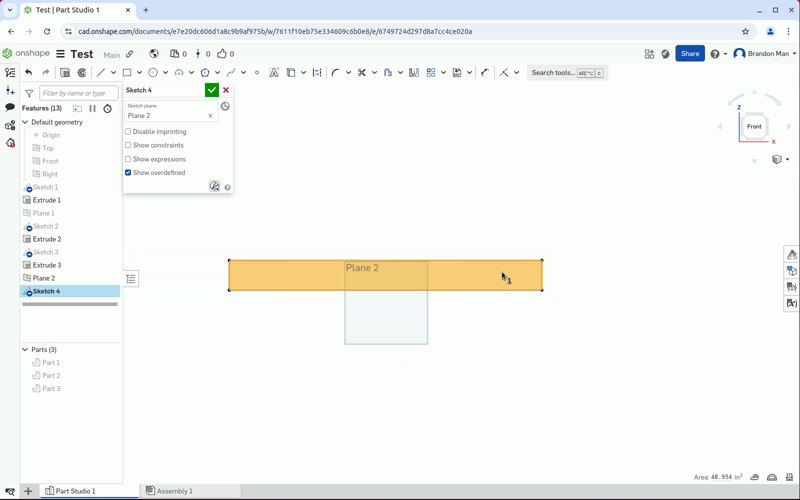
scroll(-6)
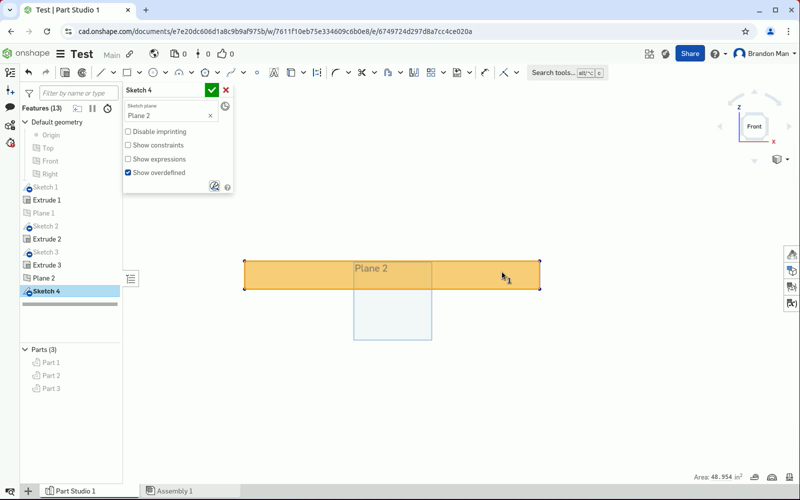
scroll(-6)
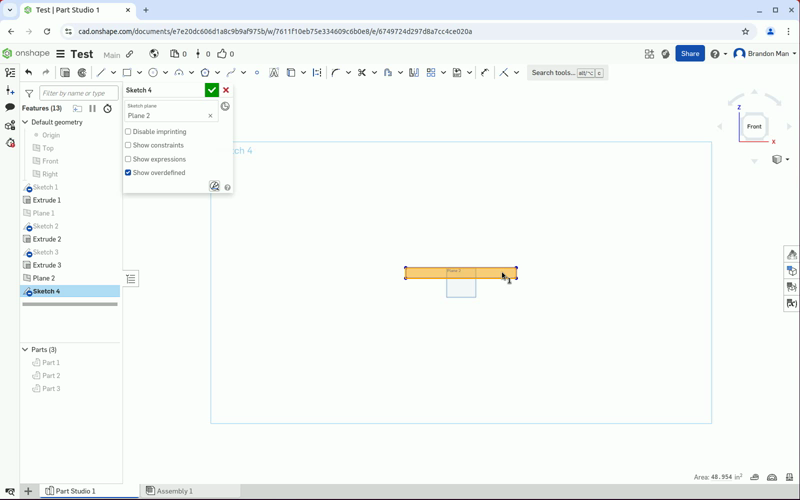
mouse_move(73, 352)
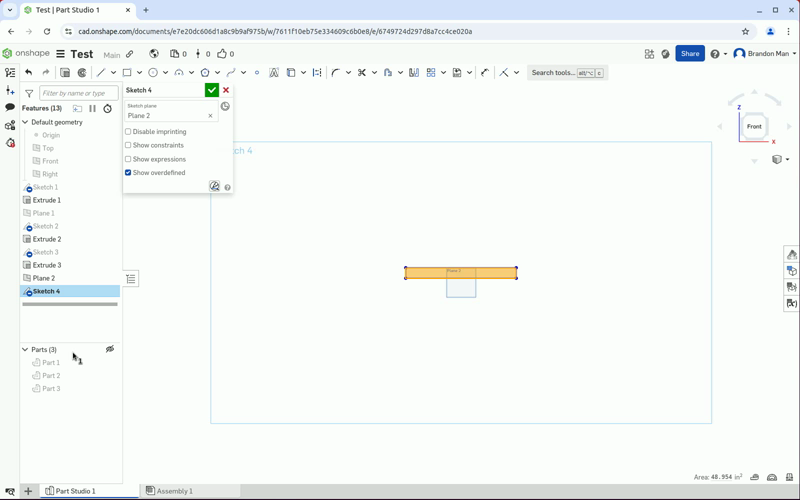
key(shift+y)
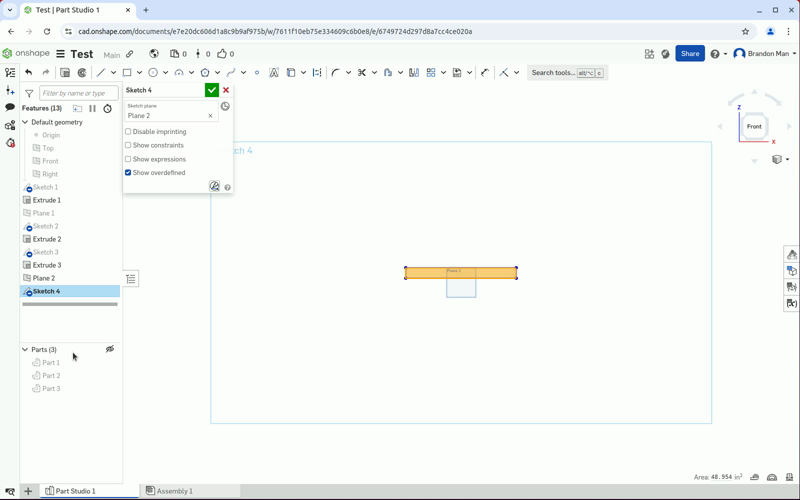
key(shift+e)
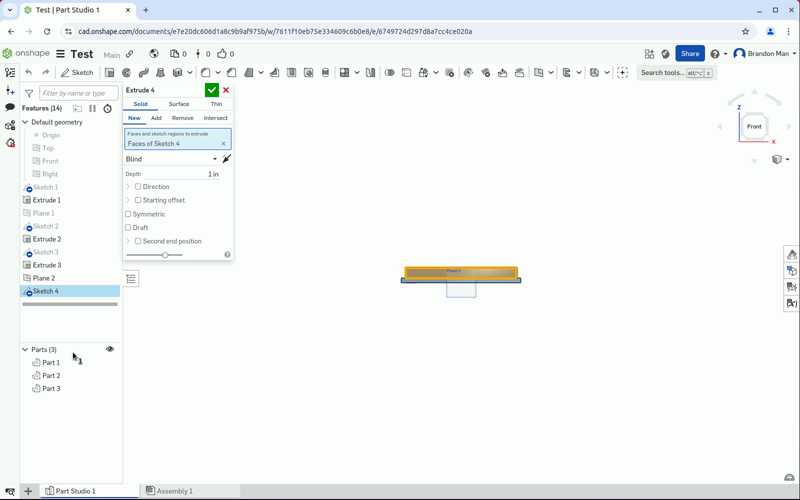
mouse_move(143, 106)
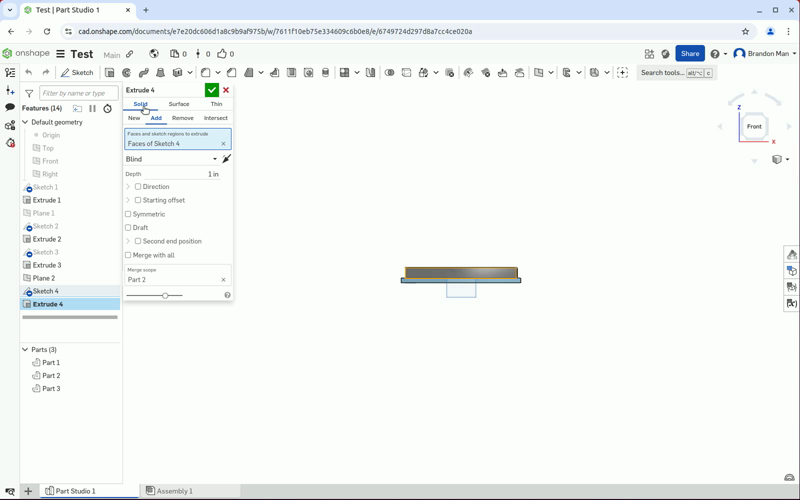
click(143, 106)
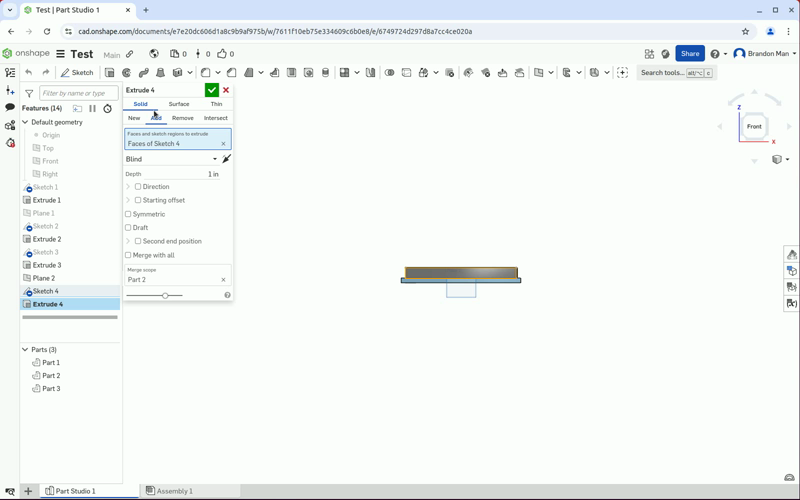
mouse_move(186, 120)
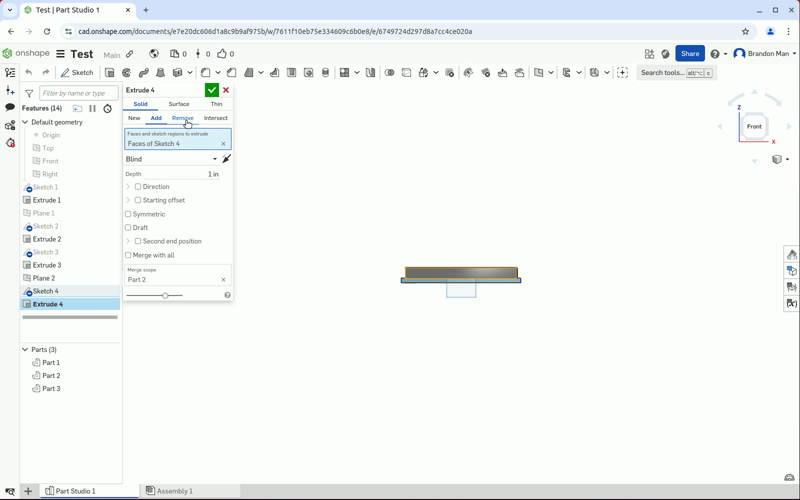
click(186, 120)
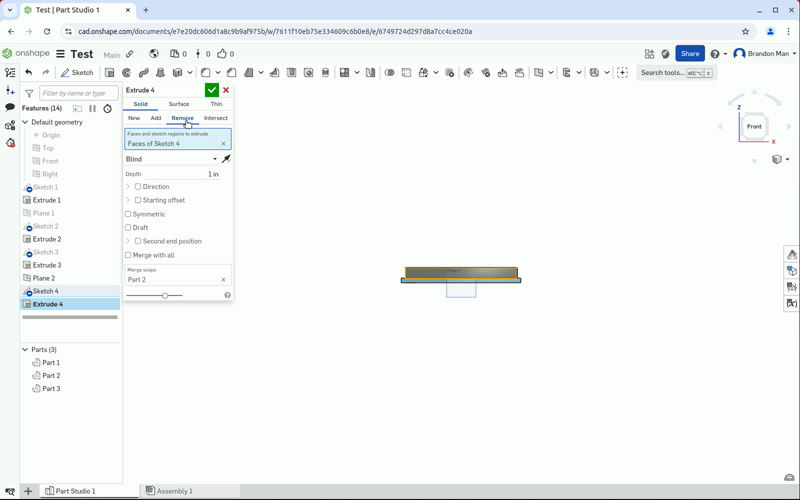
key(tab, 4)
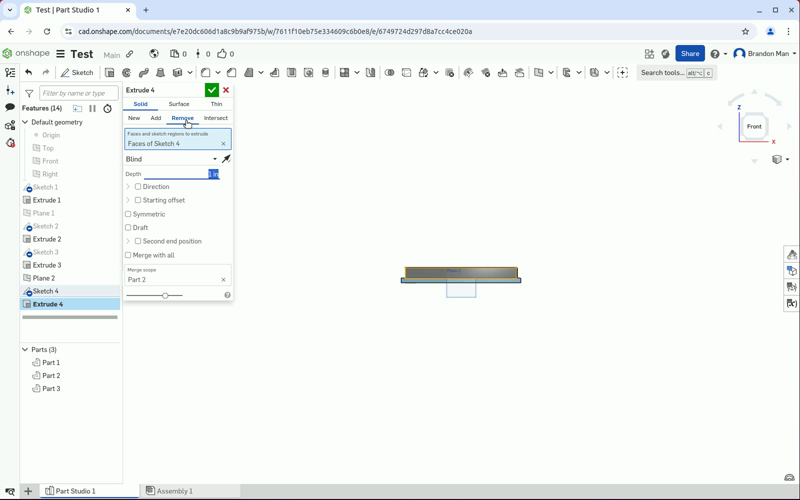
text(19.979)
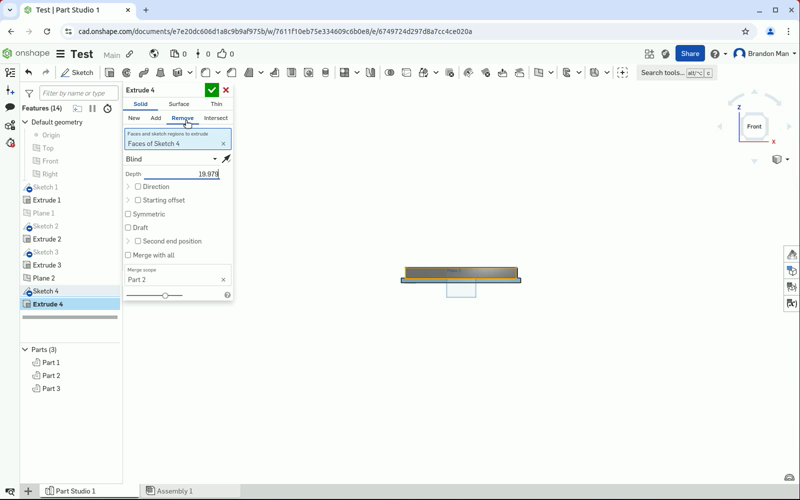
key(tab, 6)
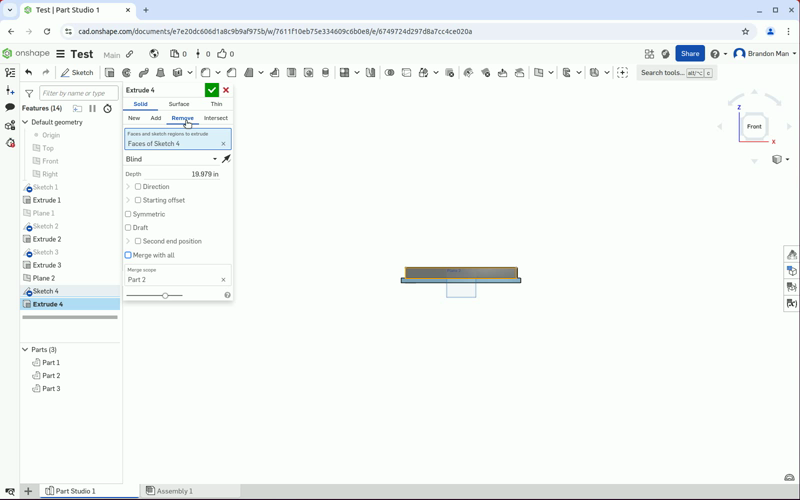
key(space)
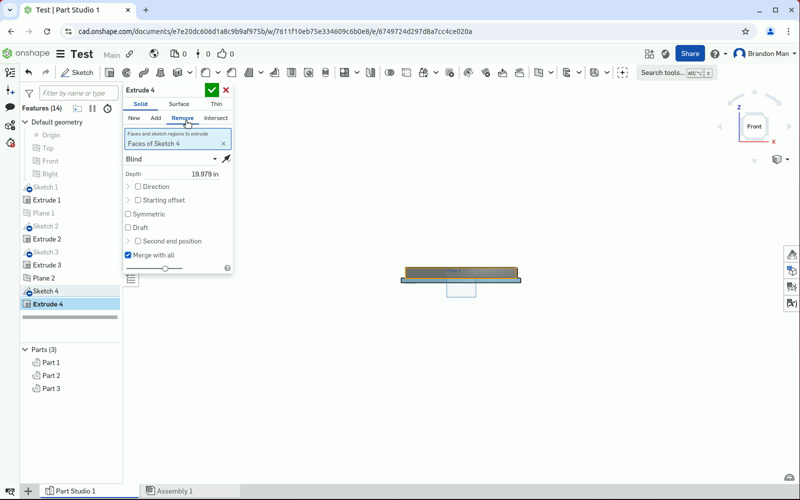
key(enter)
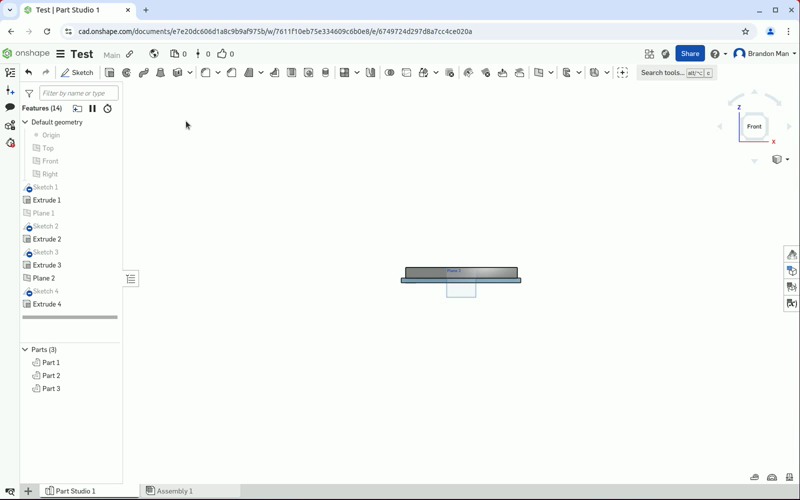
key(shift+h)
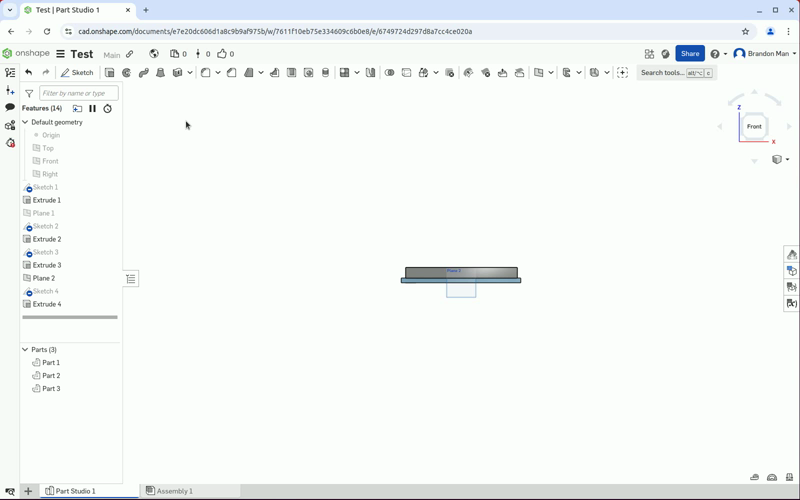
key(shift+h)
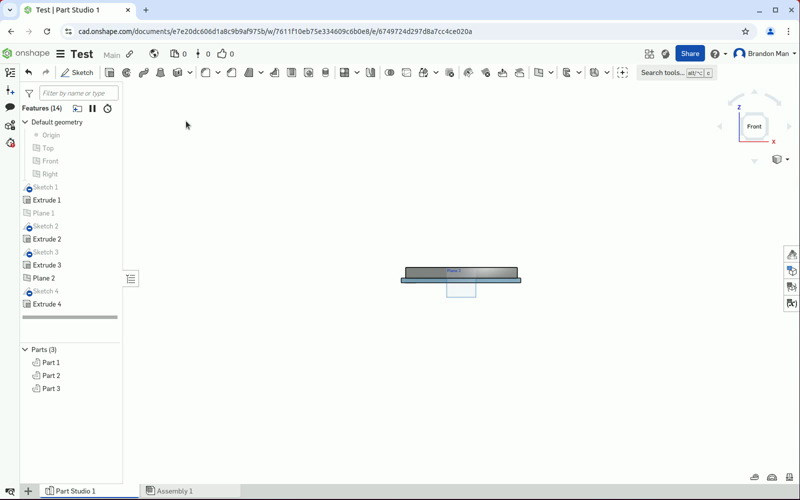
key(shift+7)
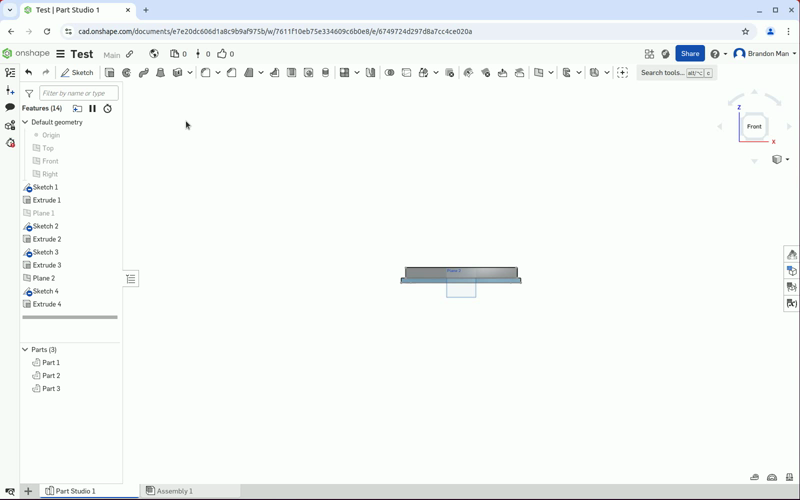
key(left, 2)
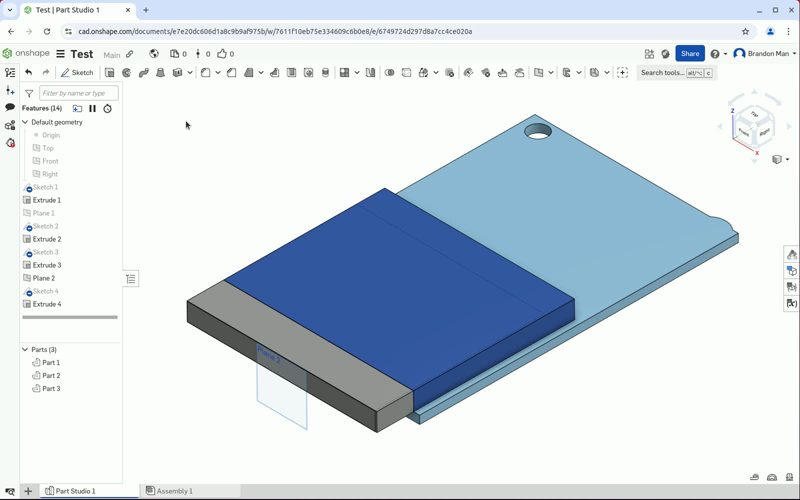
key(down, 2)
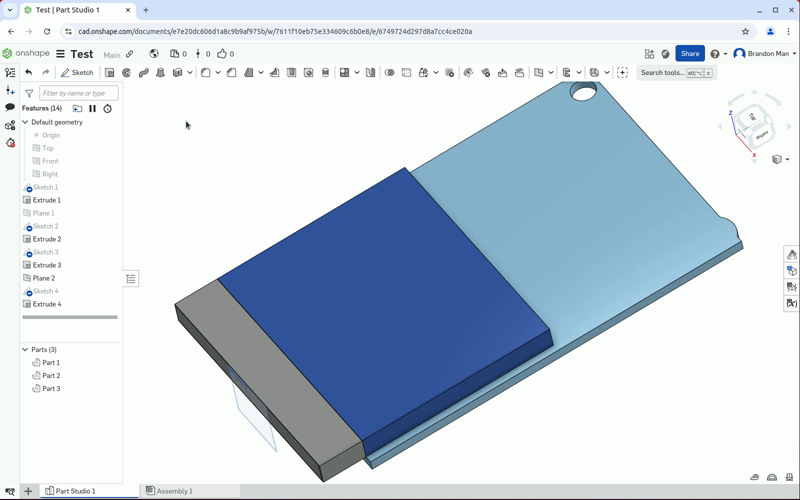
key(up, 2)
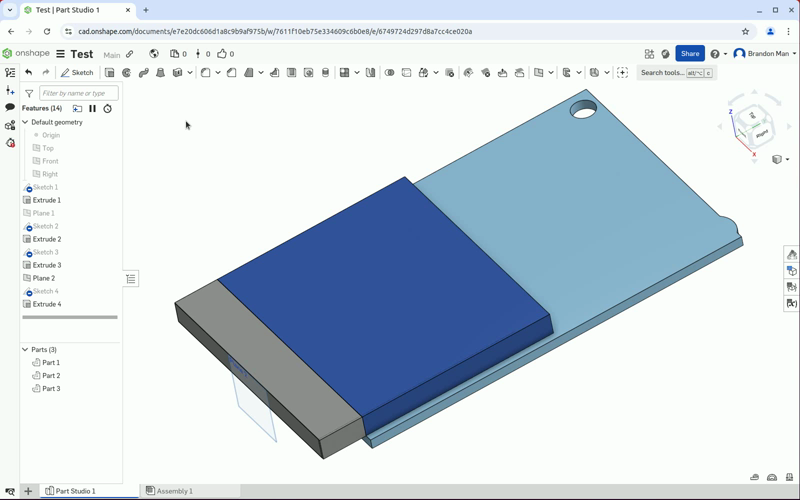
key(right, 2)
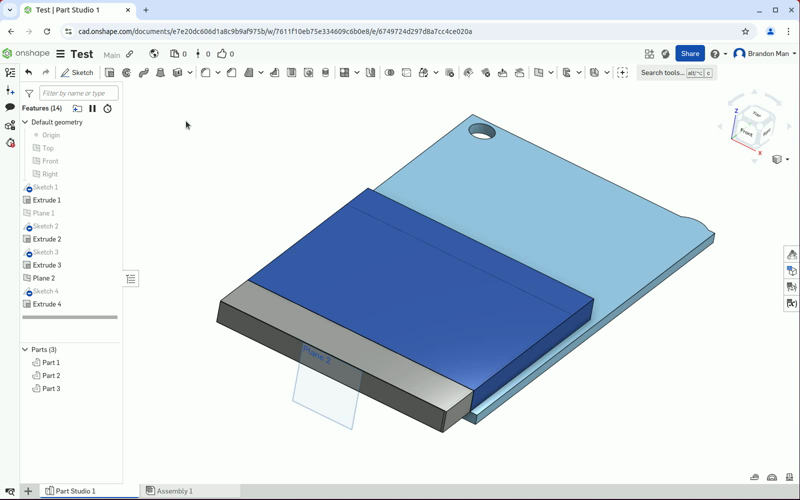
mouse_move(73, 189)
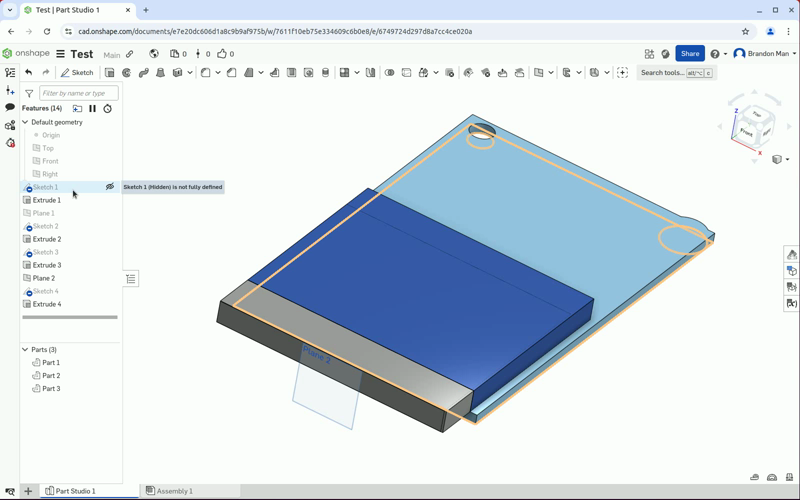
click(73, 189)